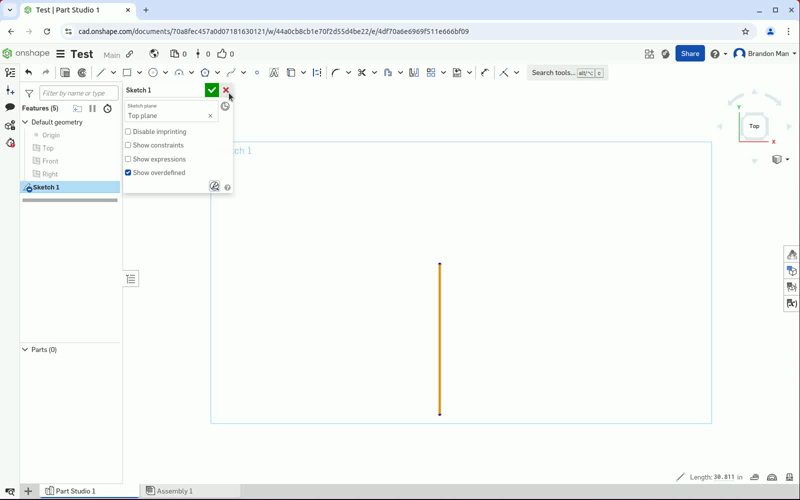
key(shift+h)
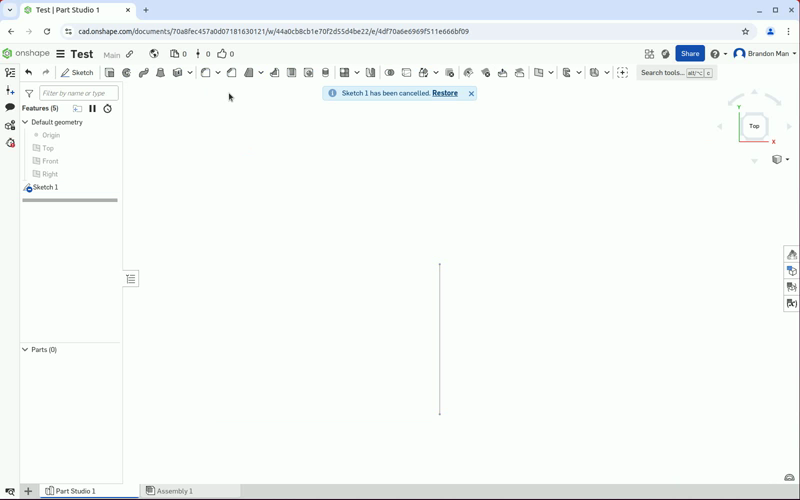
key(shift+s)
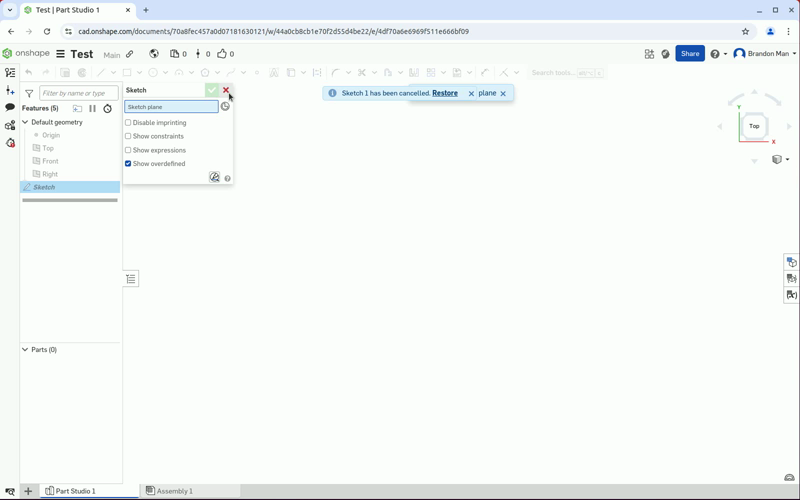
mouse_move(73, 150)
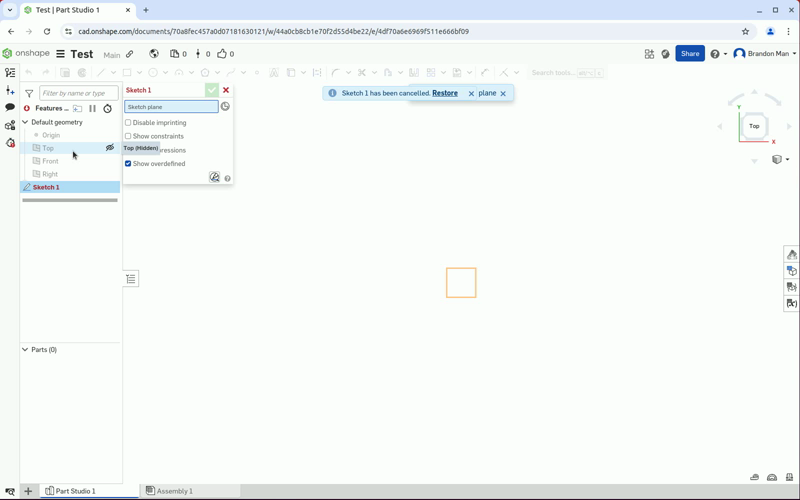
click(73, 150)
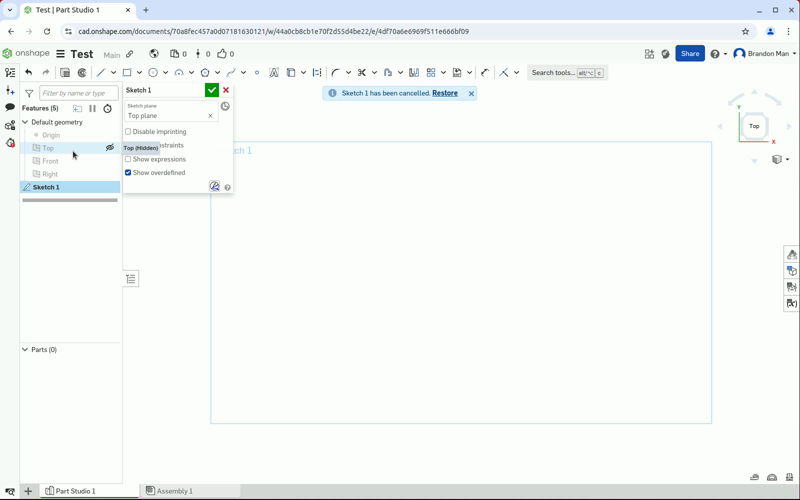
mouse_move(73, 352)
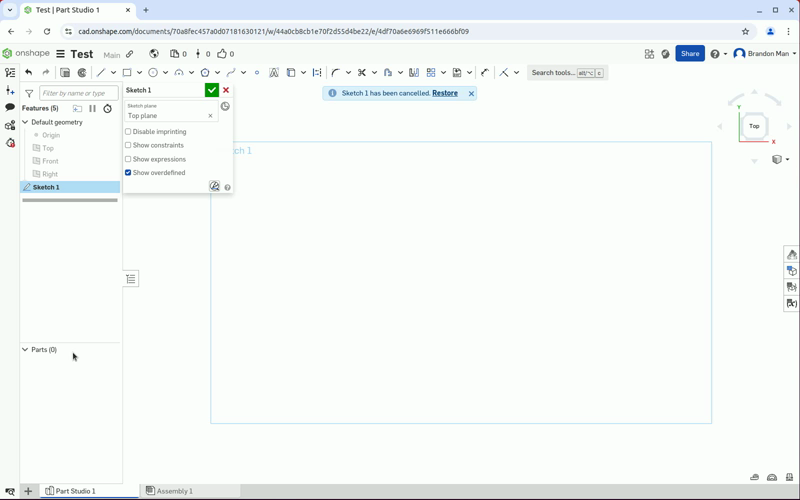
key(y)
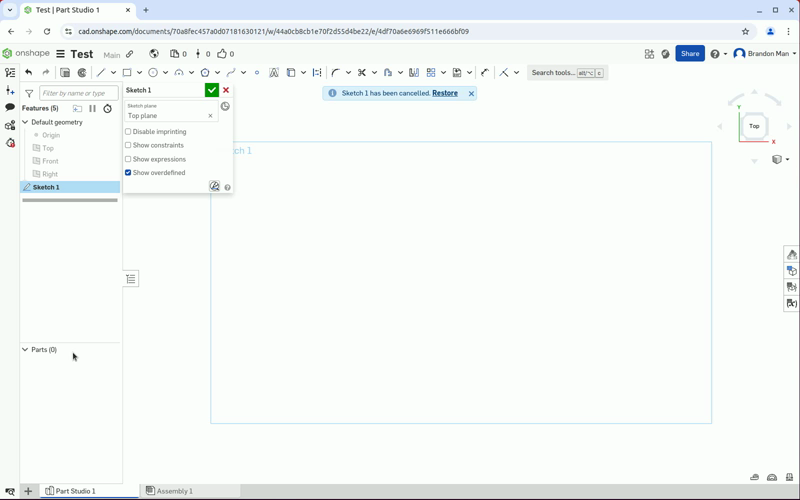
key(l)
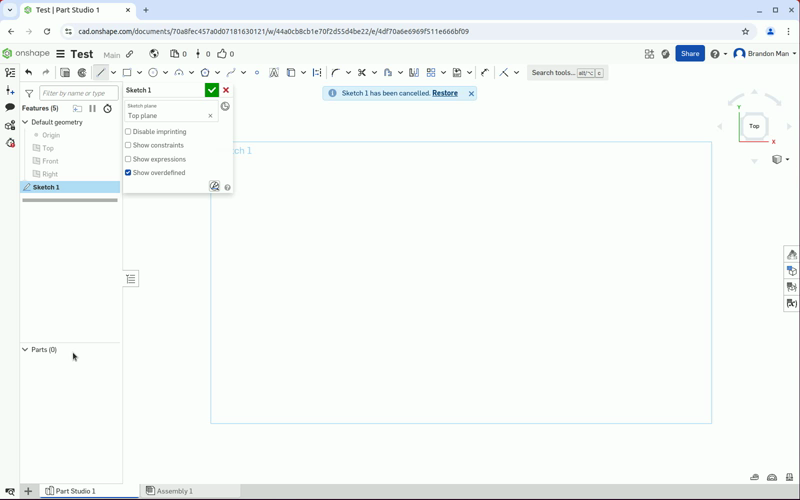
key_down(shift)
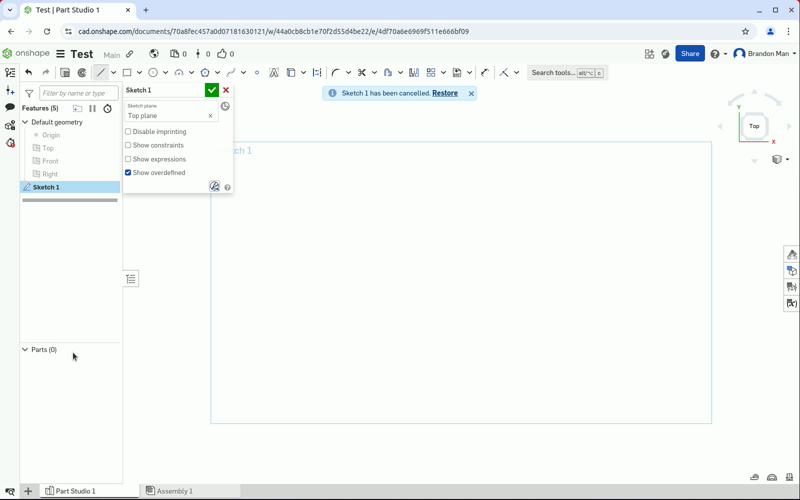
mouse_move(385, 253)
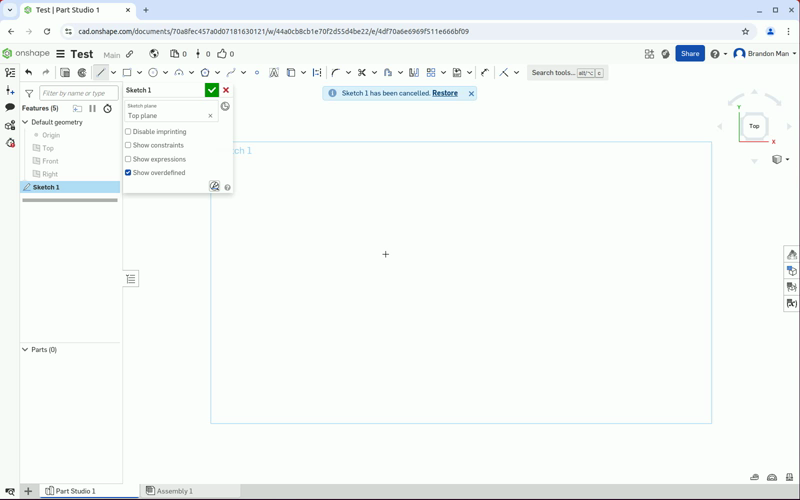
click(385, 253)
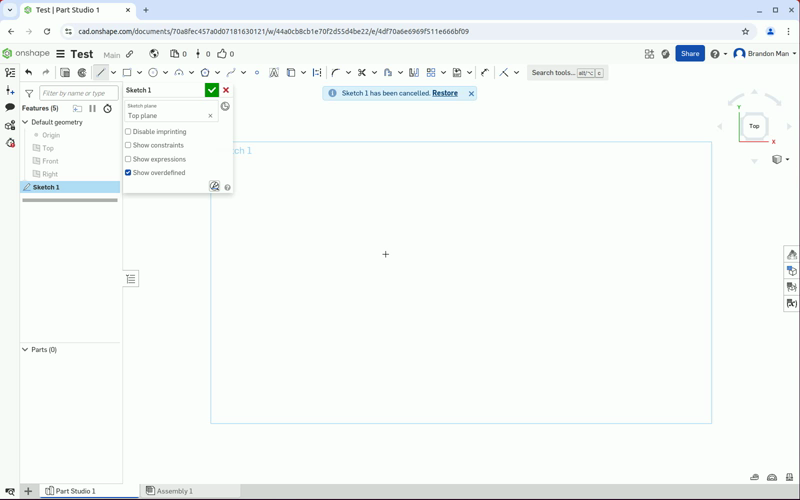
key_up(shift)
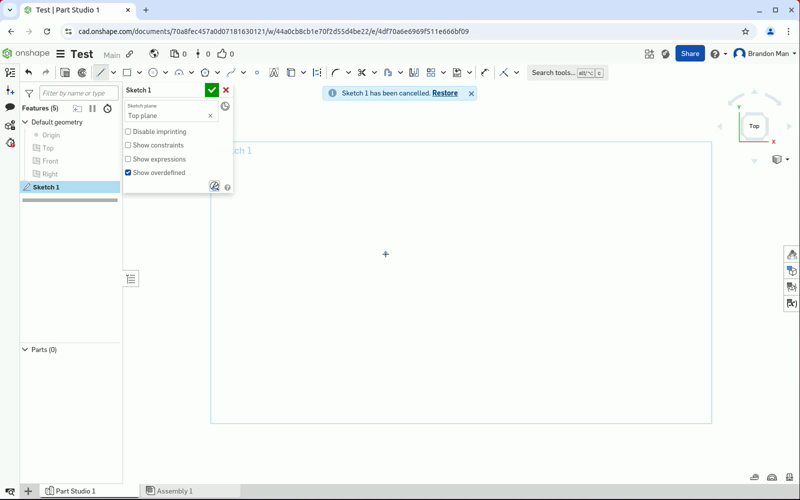
key_down(shift)
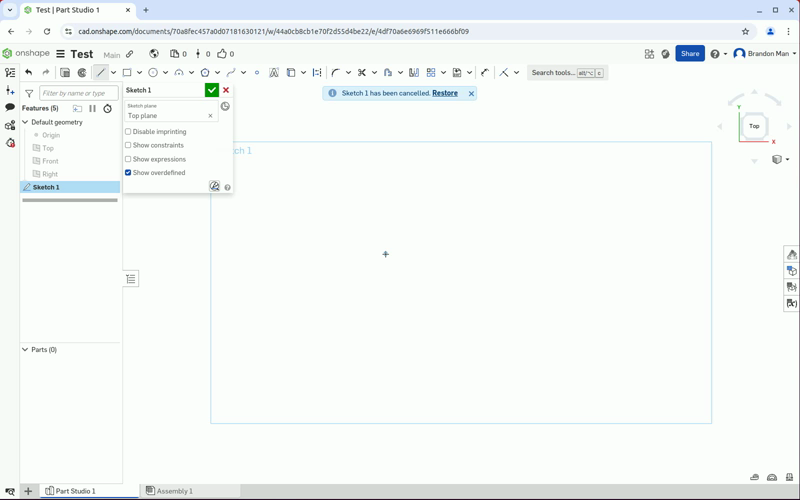
mouse_move(415, 253)
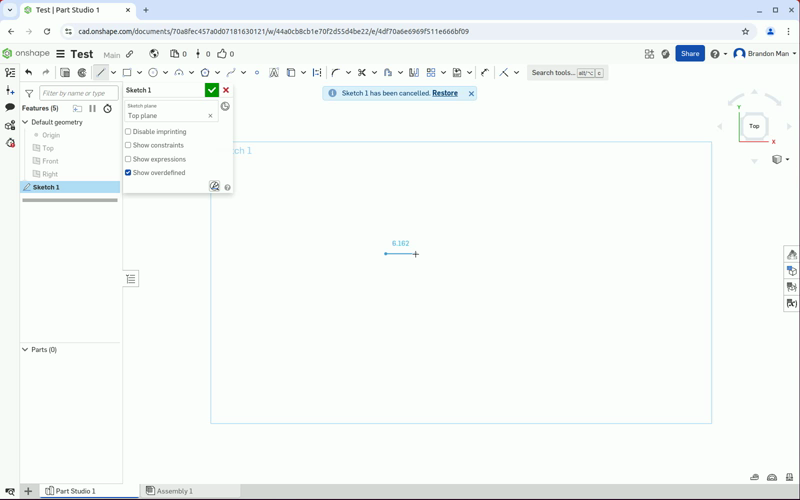
mouse_move(388, 253)
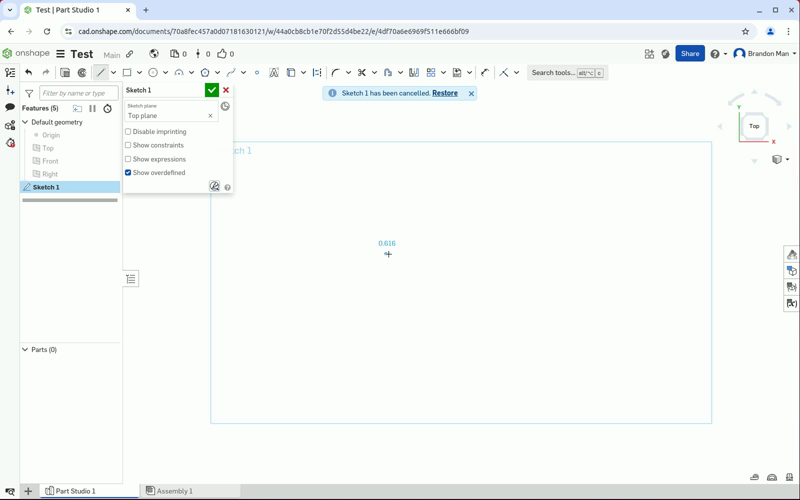
scroll(6)
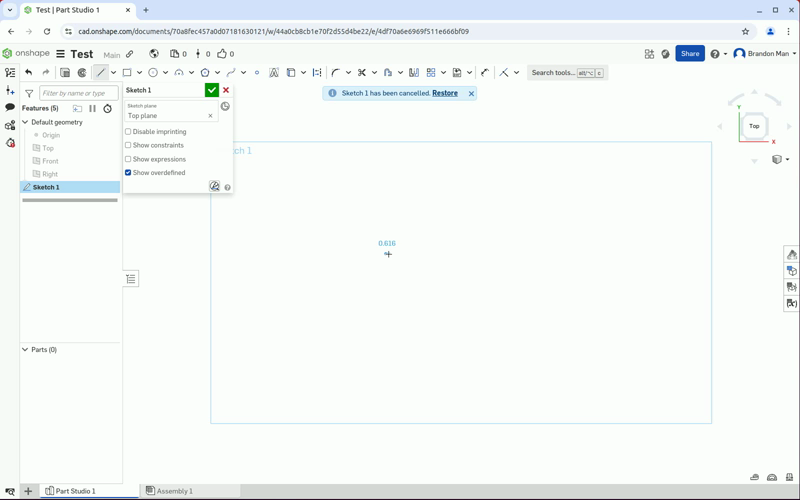
scroll(6)
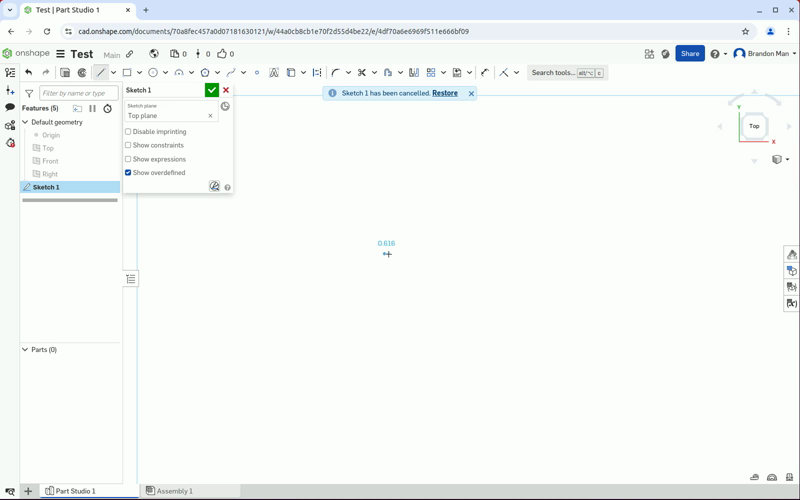
scroll(6)
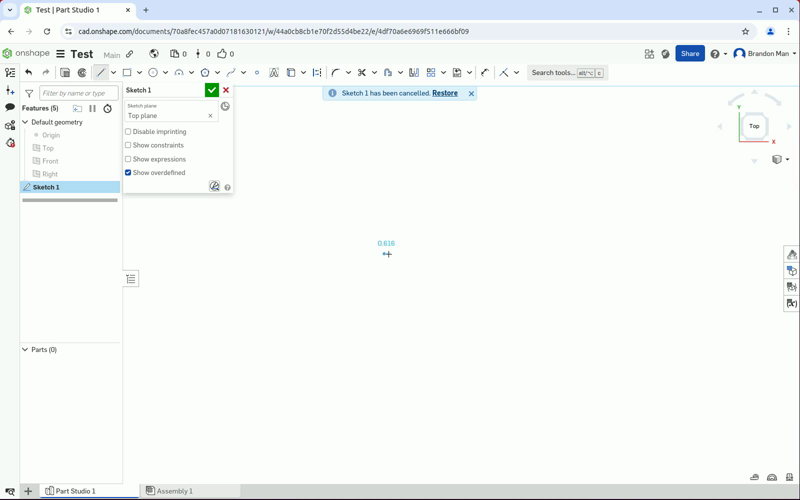
scroll(6)
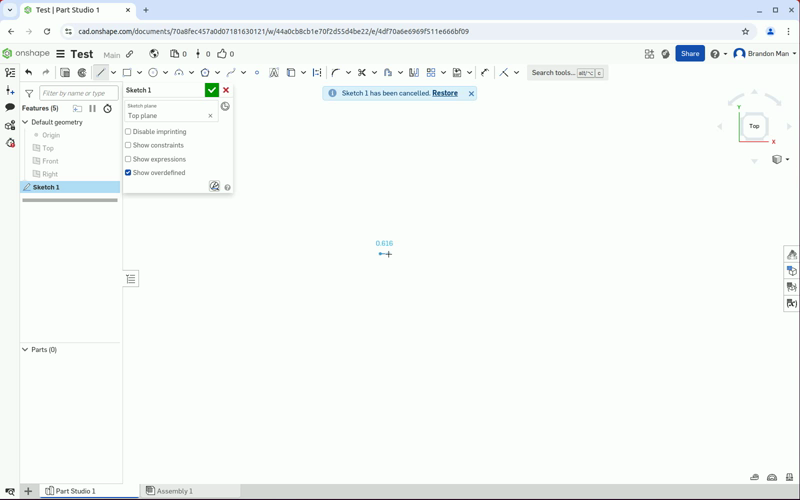
scroll(6)
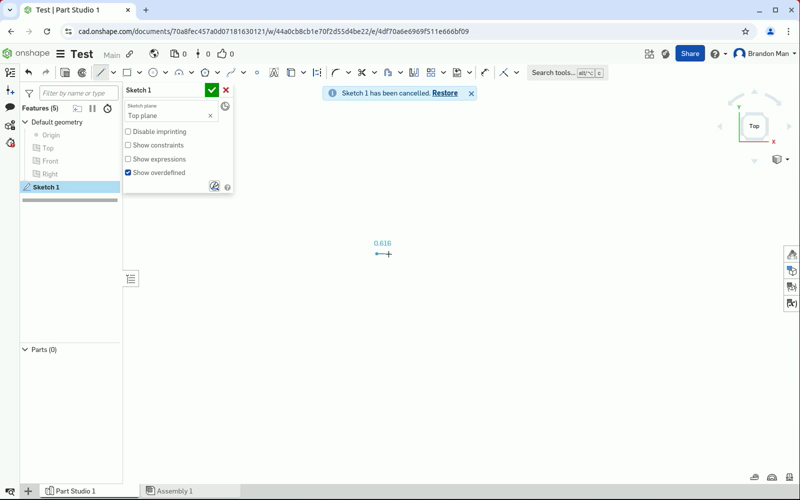
scroll(6)
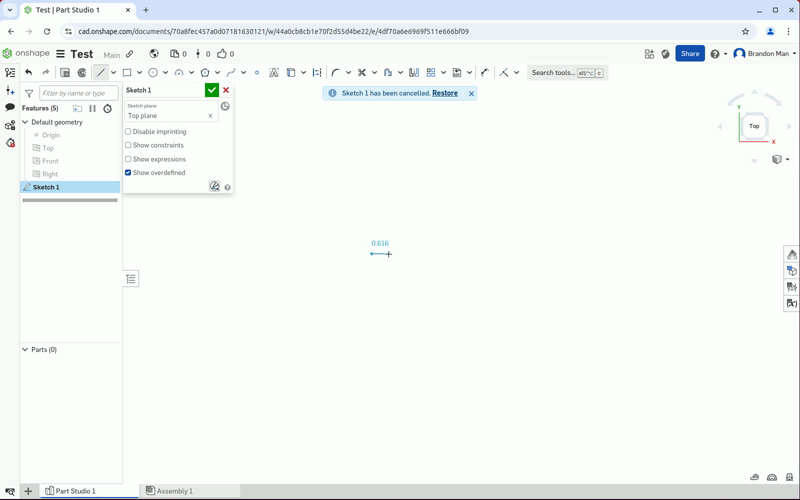
scroll(6)
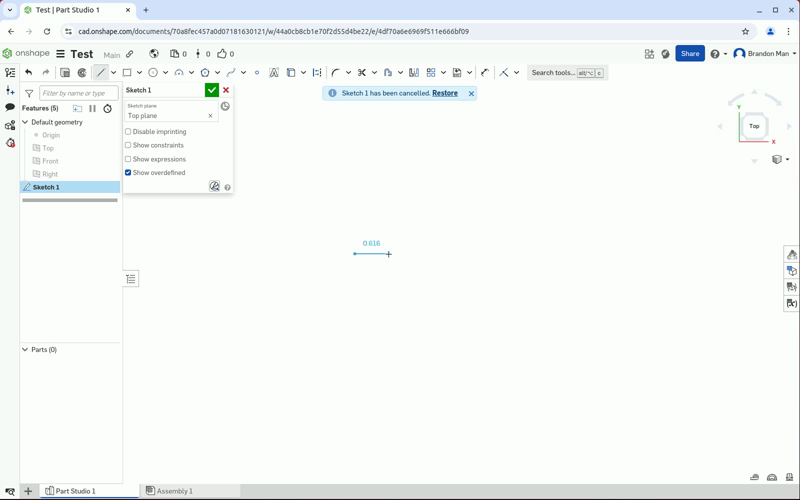
click(388, 253)
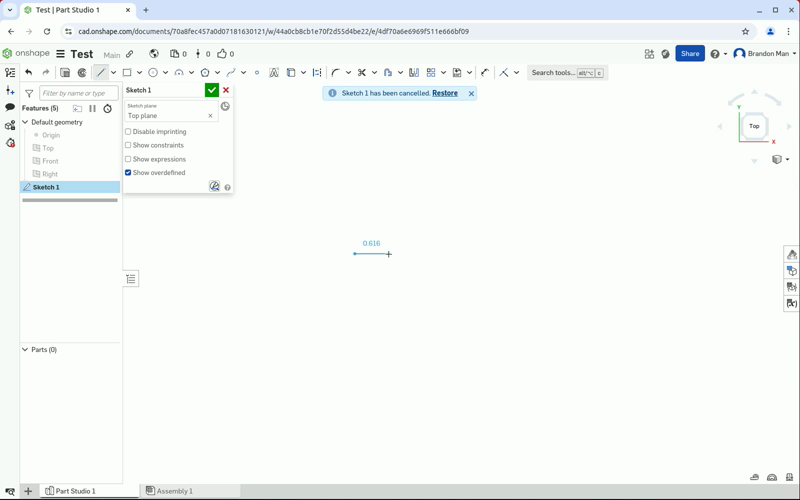
scroll(-6)
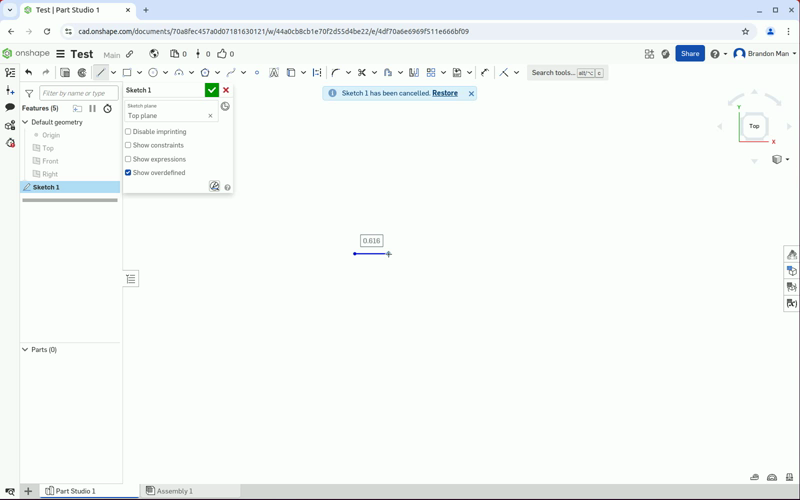
scroll(-6)
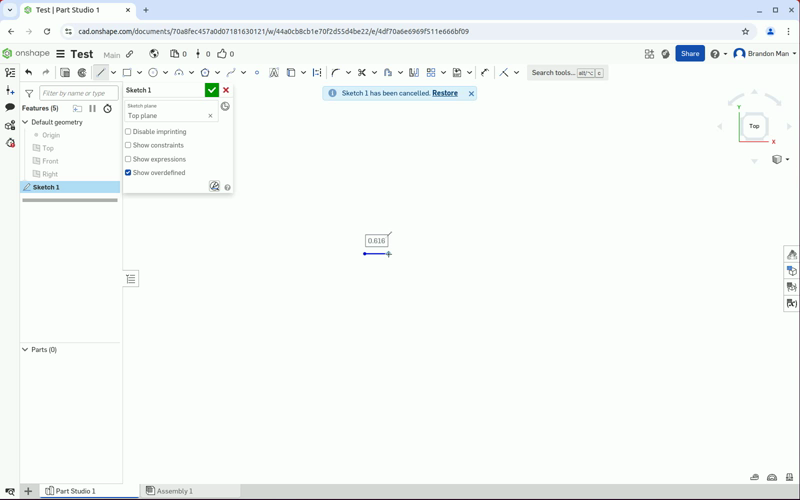
scroll(-6)
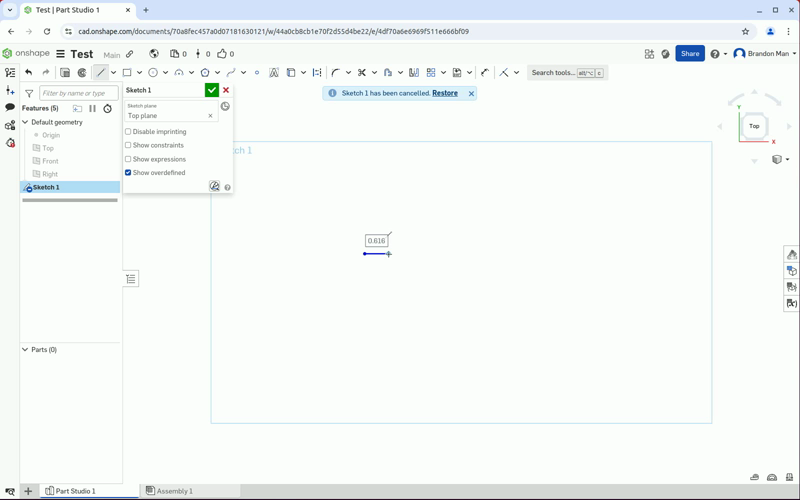
scroll(-6)
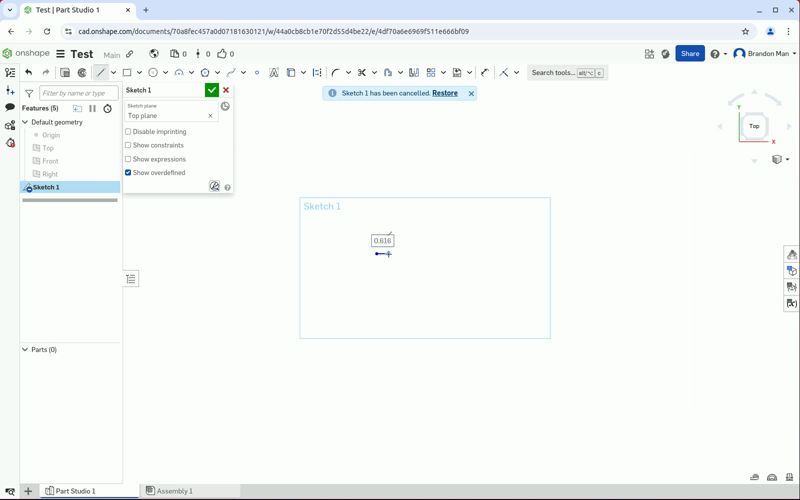
scroll(-6)
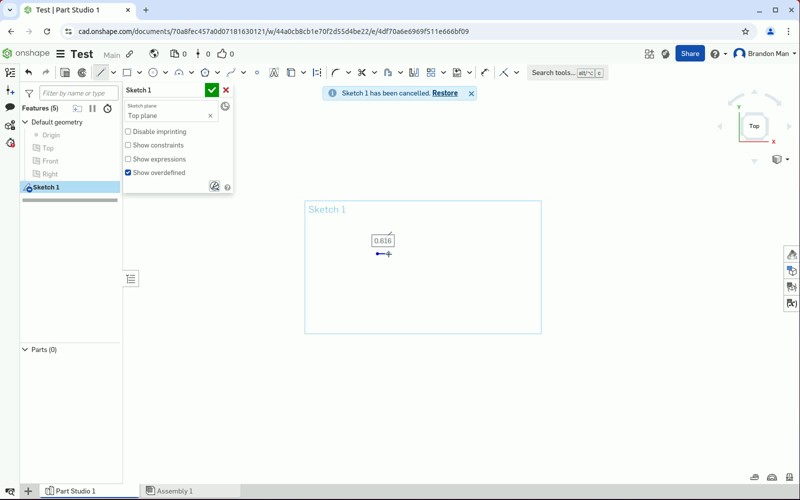
scroll(-6)
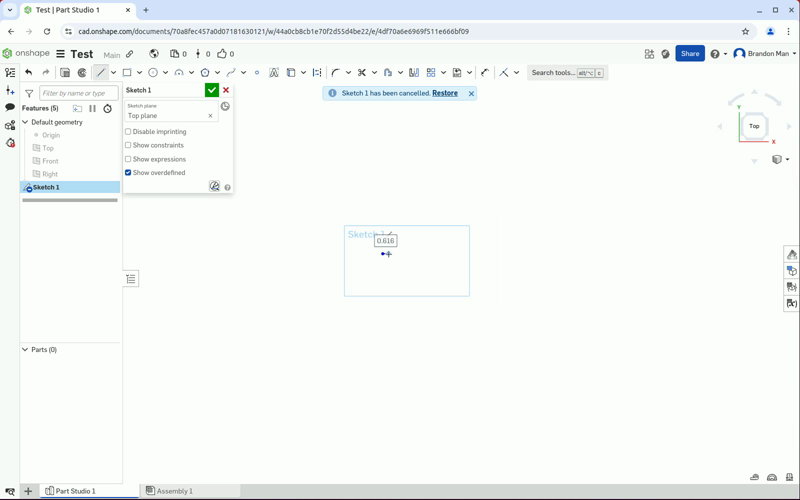
scroll(-6)
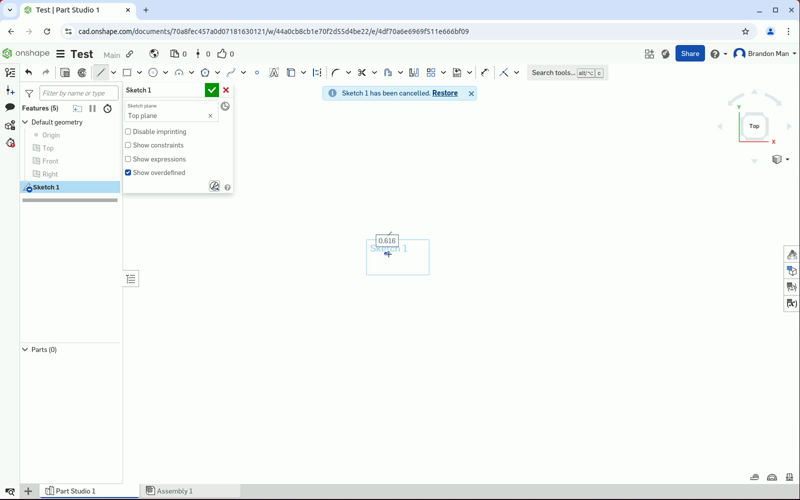
key_up(shift)
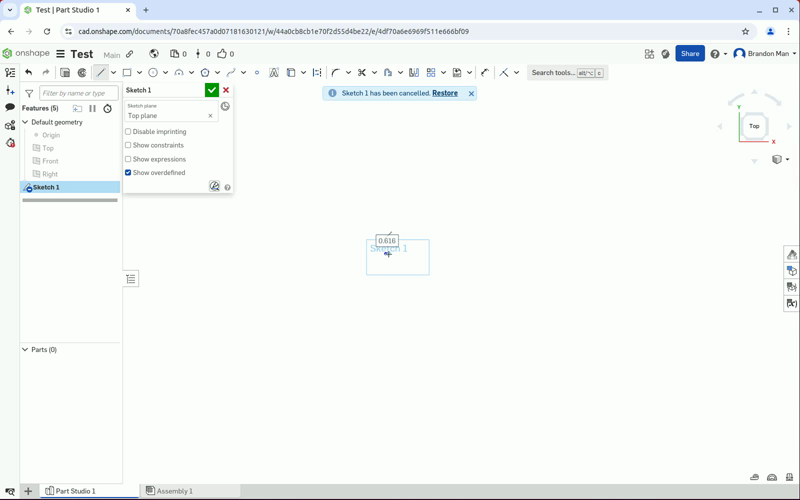
key_down(shift)
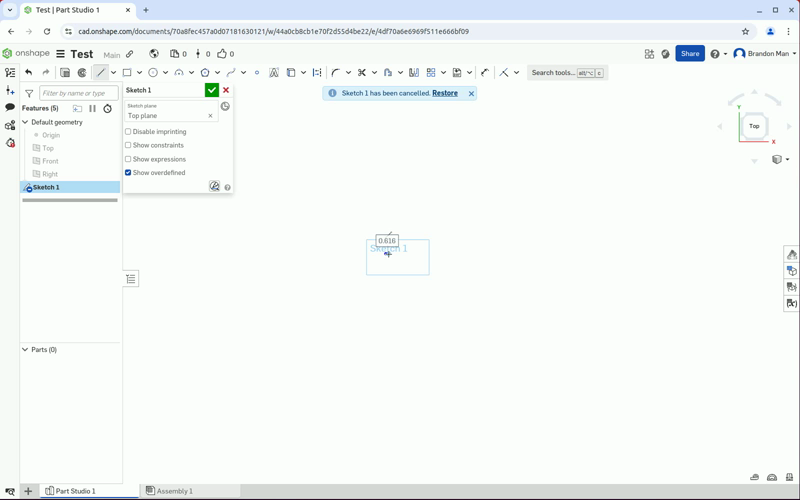
mouse_move(418, 253)
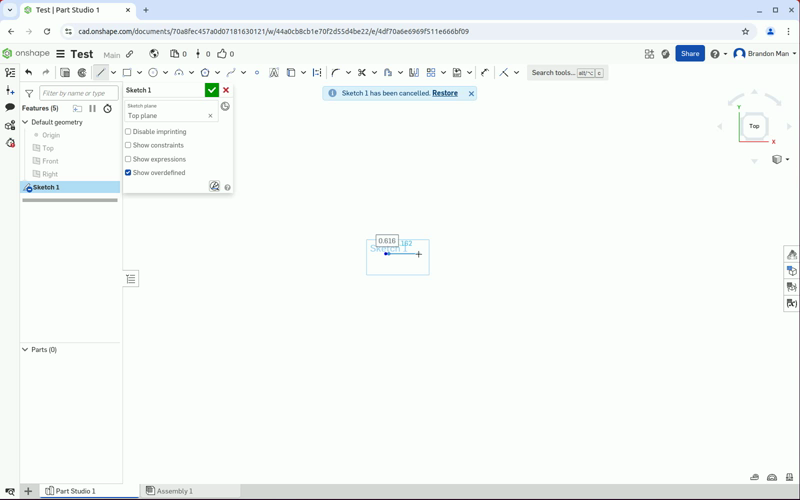
mouse_move(388, 220)
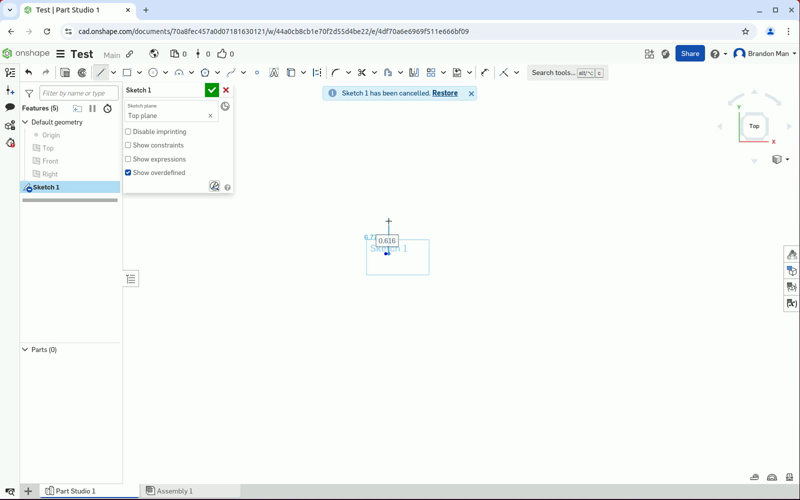
click(388, 220)
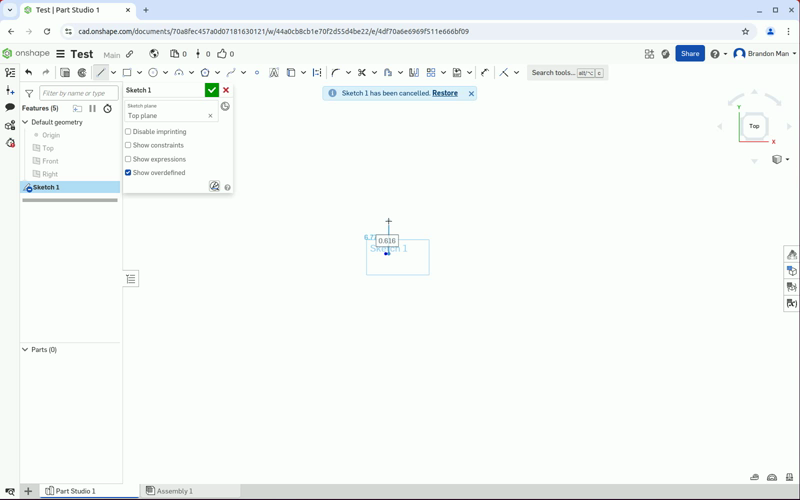
key_up(shift)
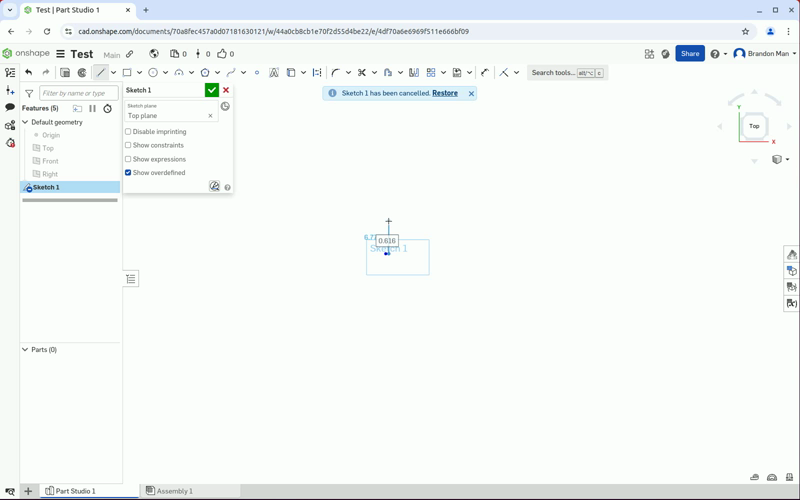
key_down(shift)
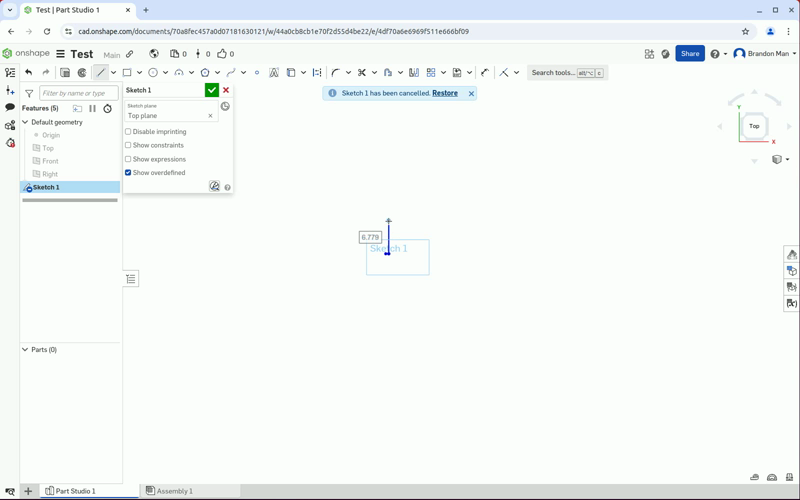
mouse_move(532, 220)
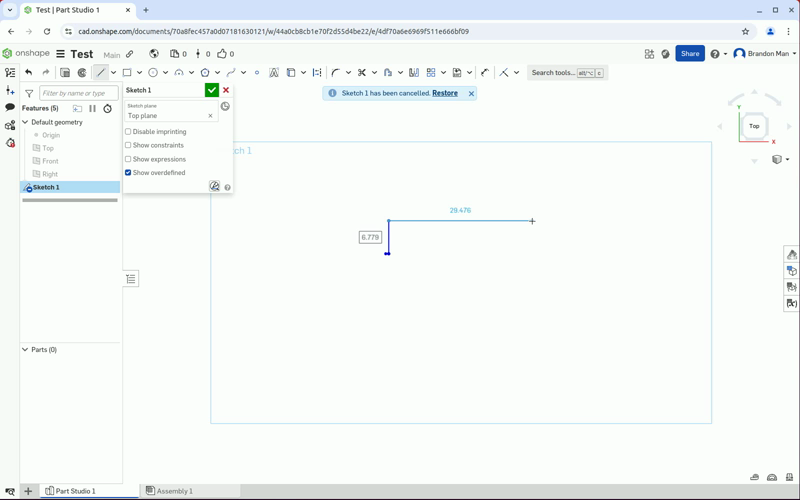
click(532, 220)
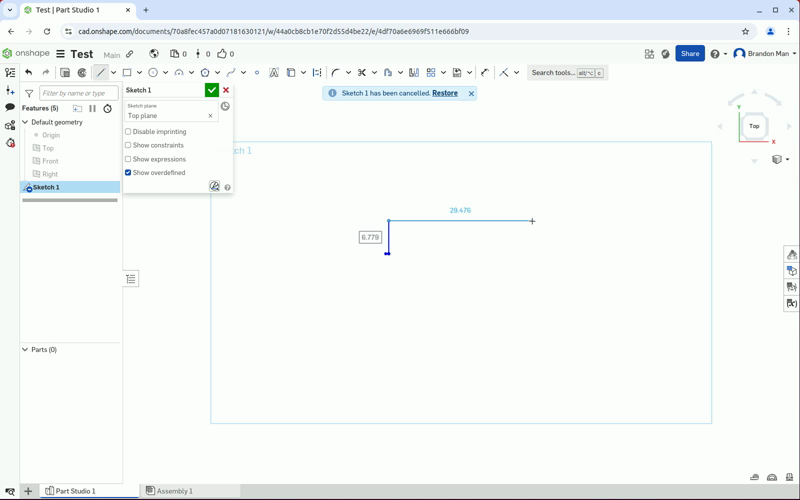
key_up(shift)
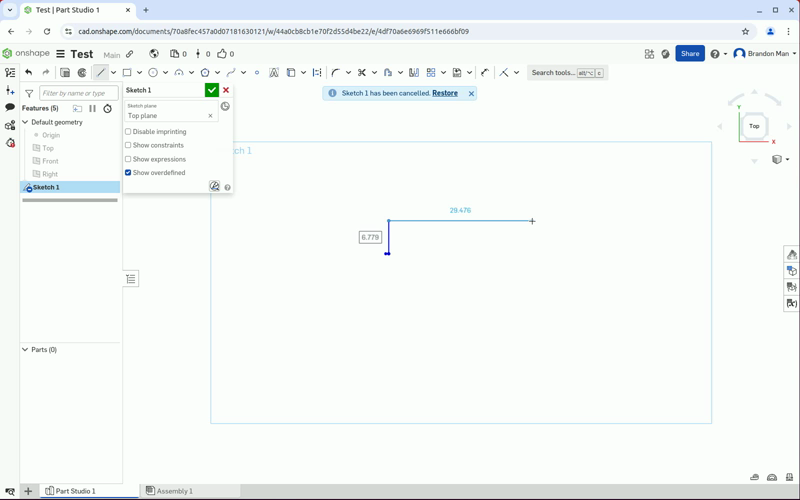
key_down(shift)
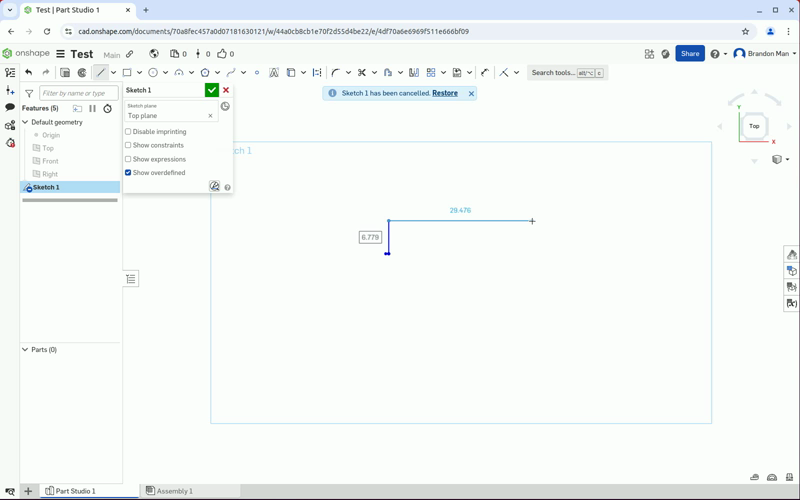
mouse_move(532, 324)
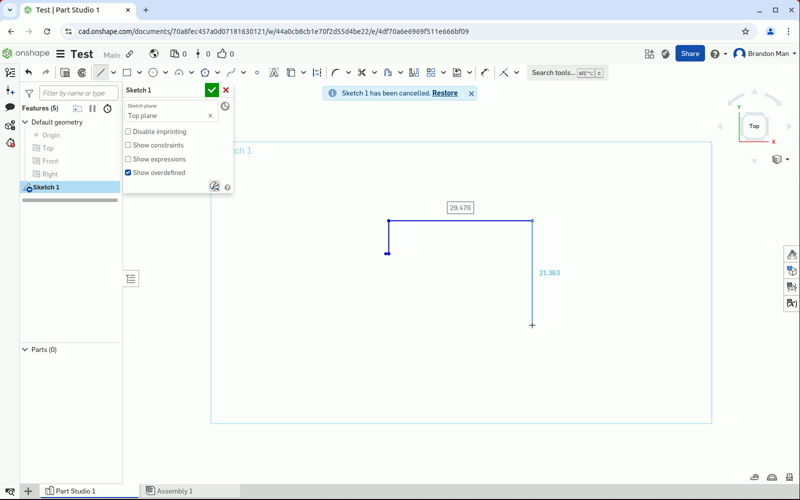
click(532, 324)
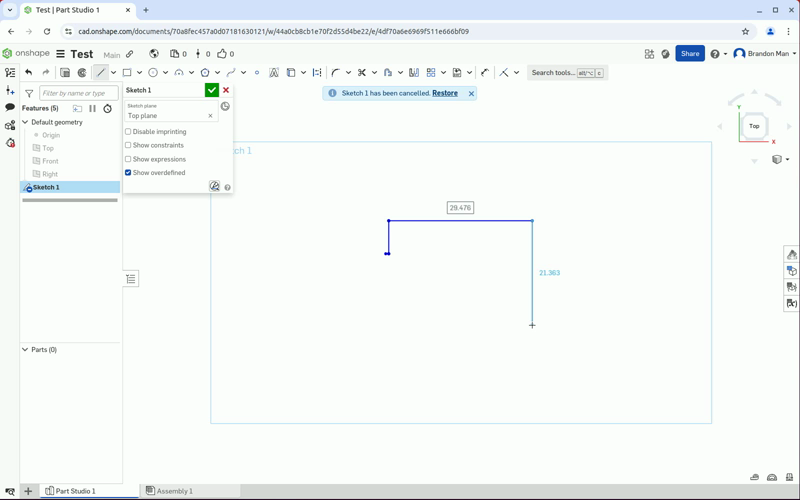
key_up(shift)
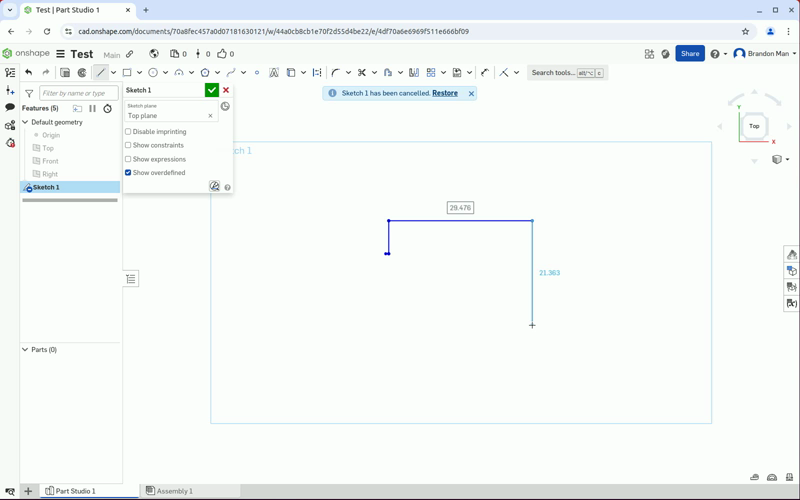
key_down(shift)
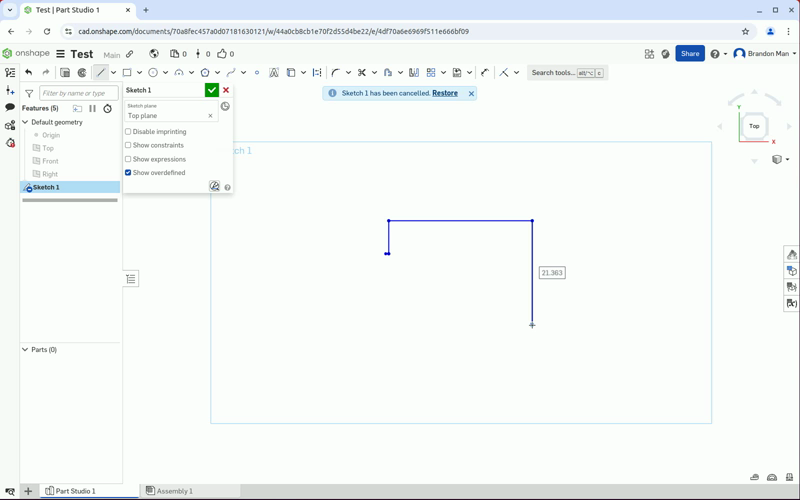
mouse_move(562, 324)
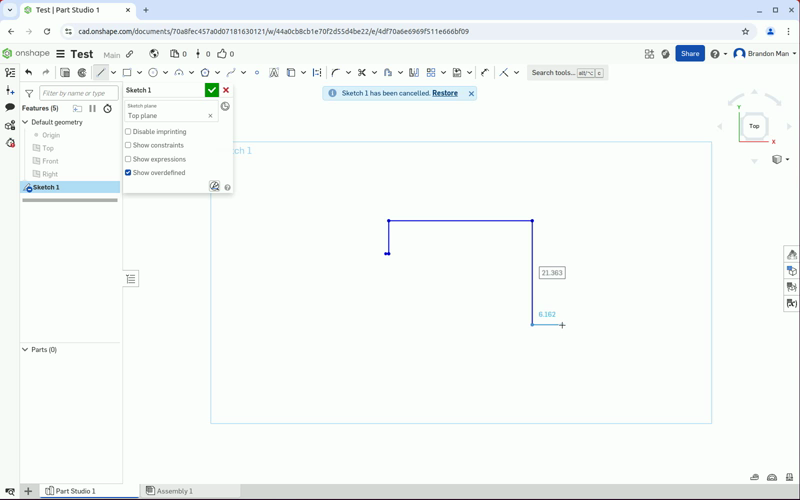
mouse_move(513, 324)
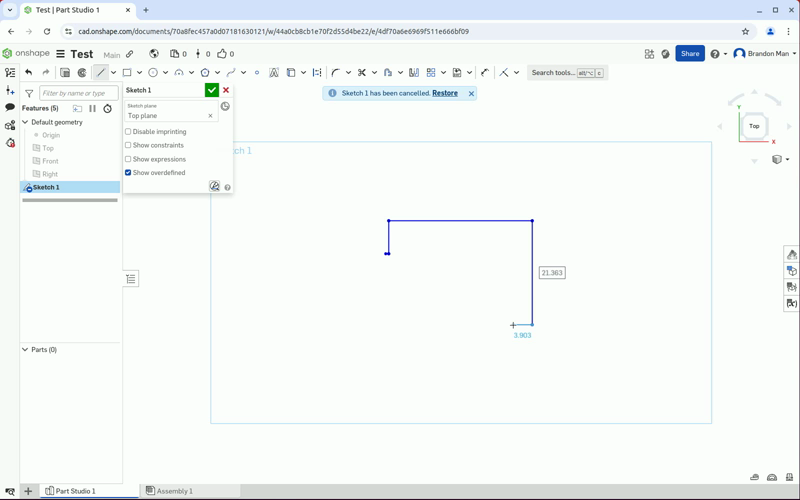
click(513, 324)
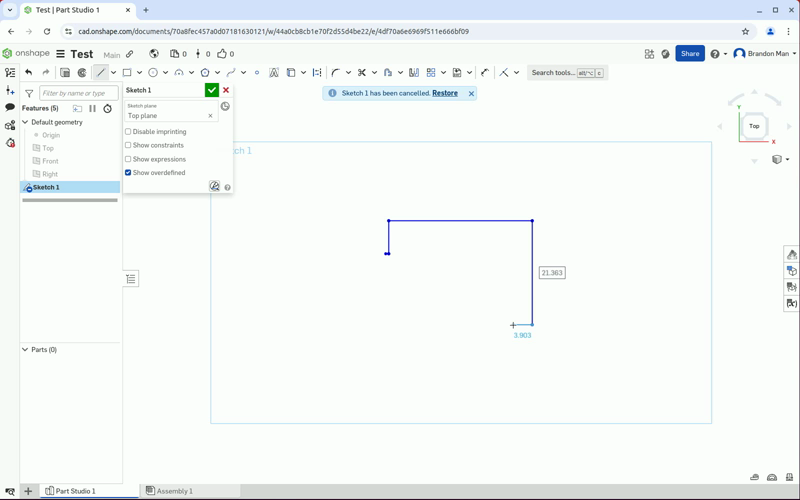
key_up(shift)
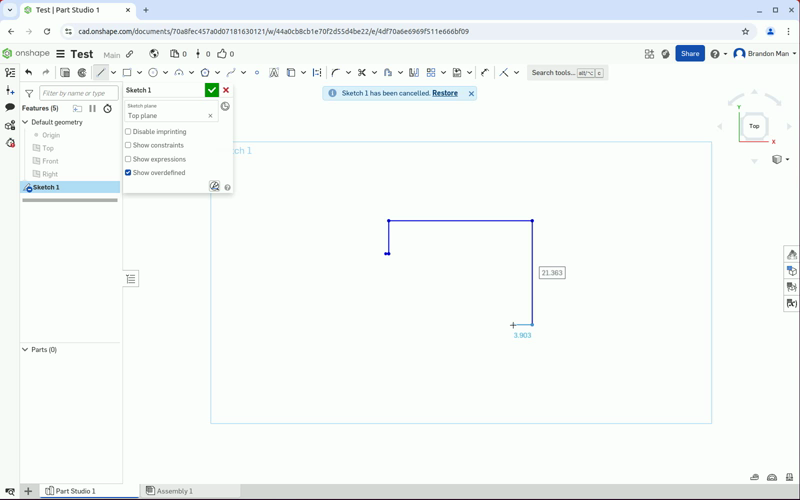
key_down(shift)
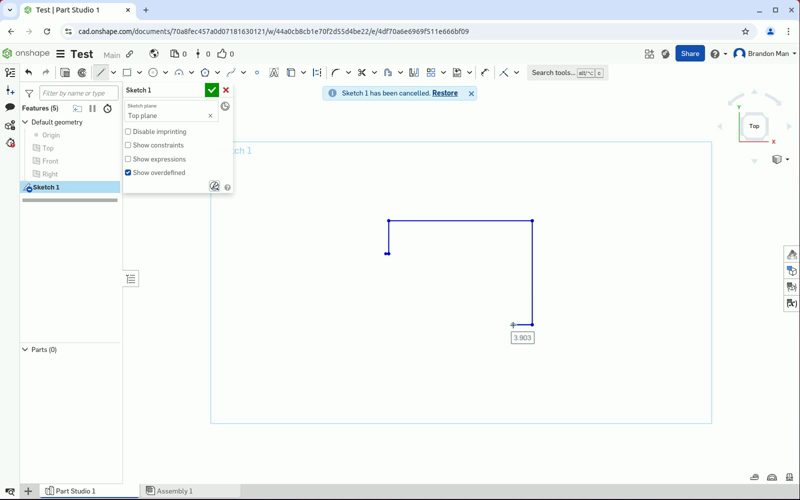
mouse_move(543, 324)
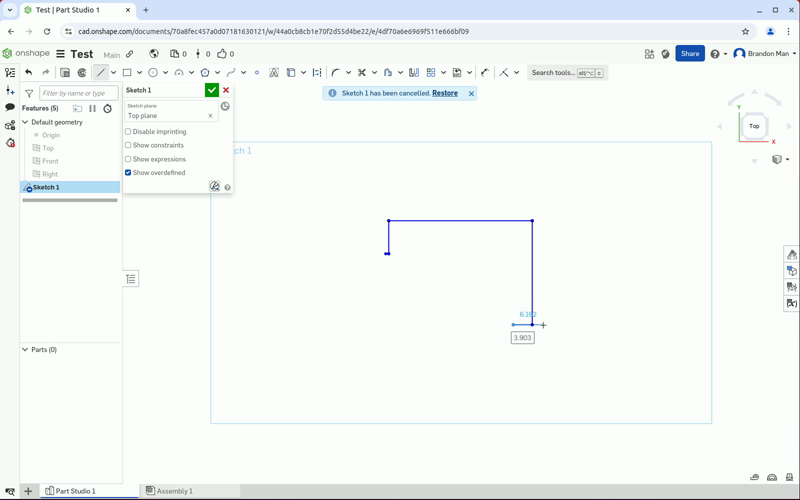
mouse_move(513, 327)
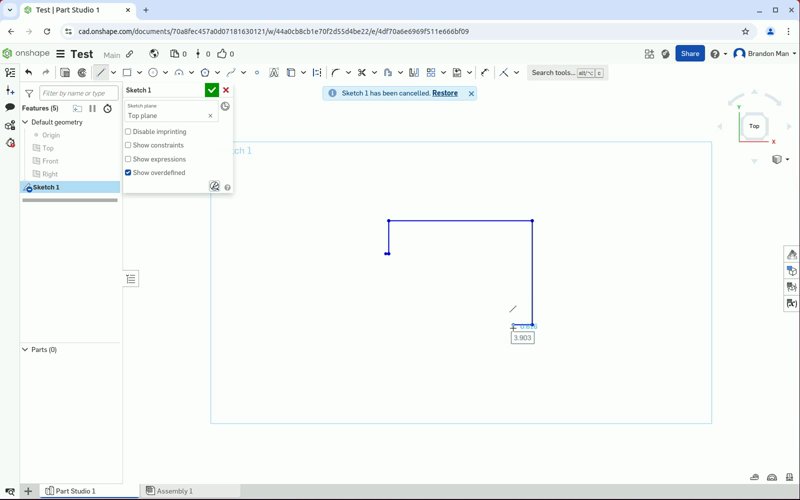
scroll(6)
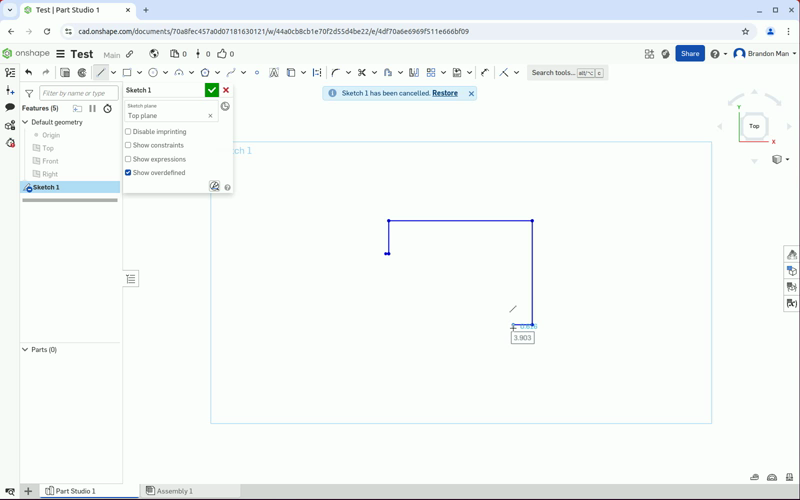
scroll(6)
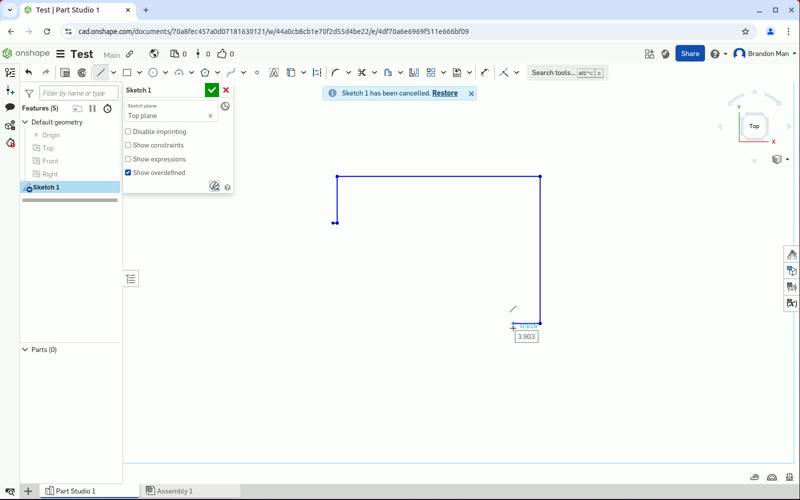
scroll(6)
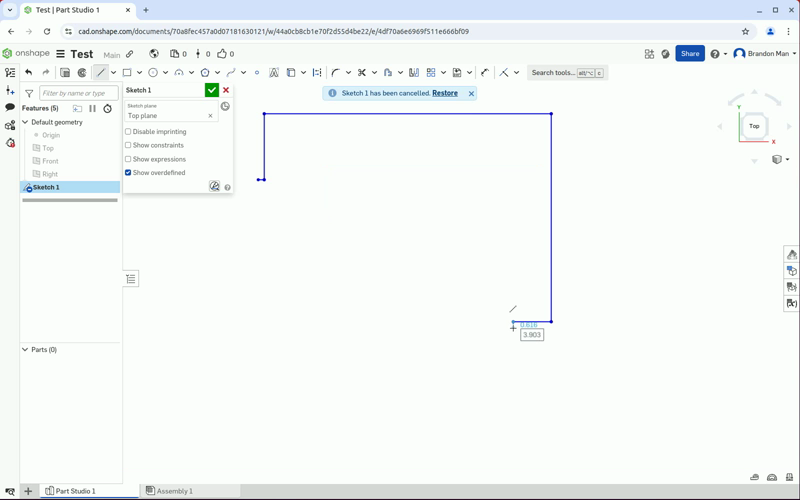
scroll(6)
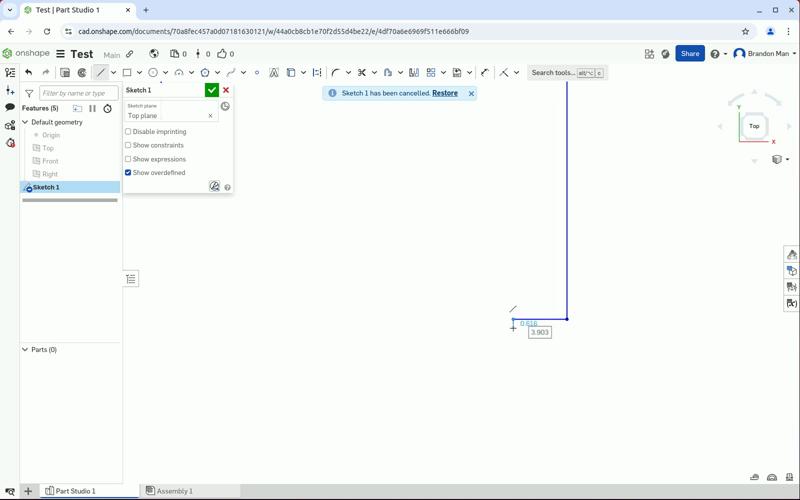
scroll(6)
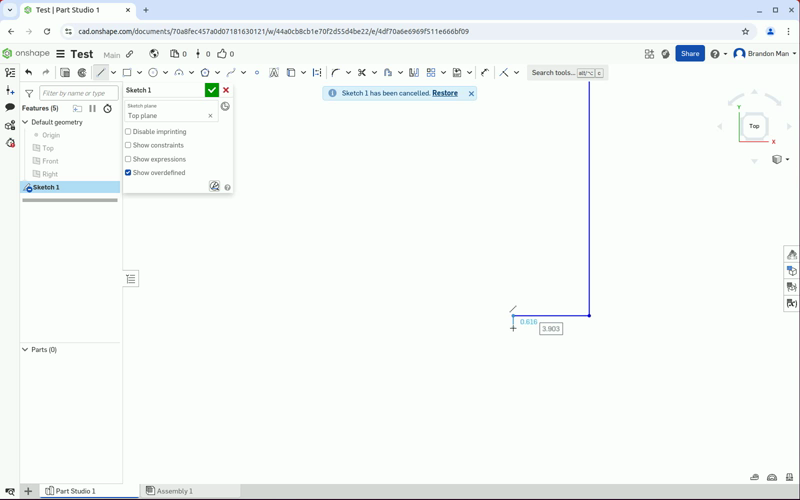
scroll(6)
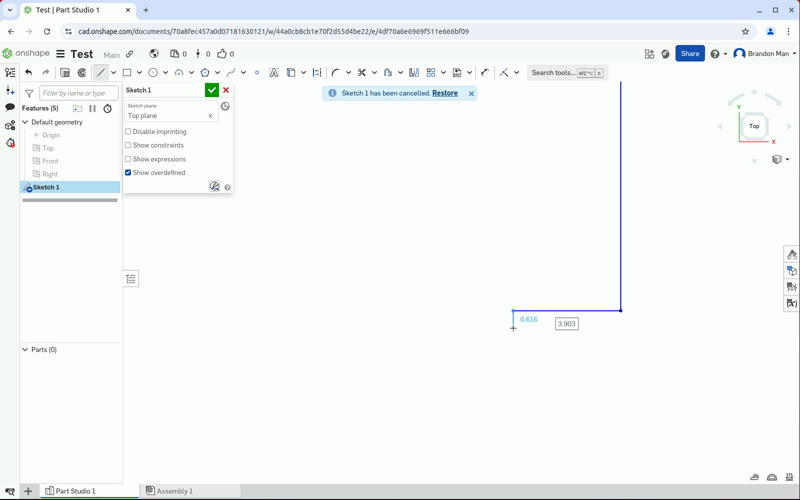
scroll(6)
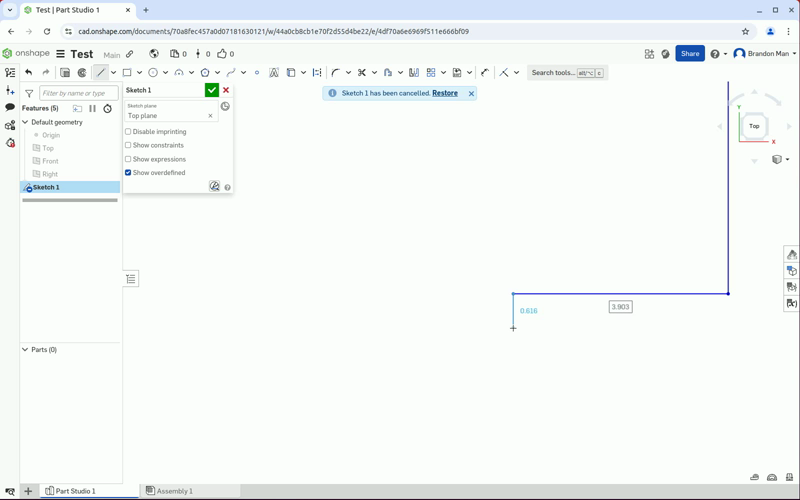
click(513, 327)
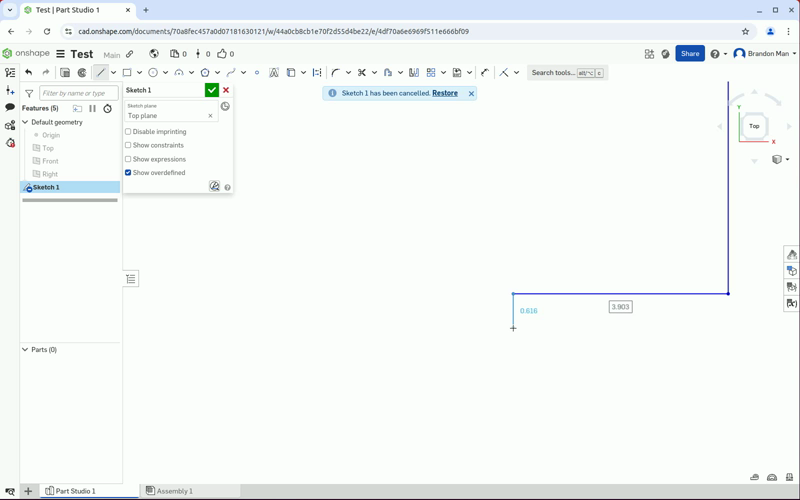
scroll(-6)
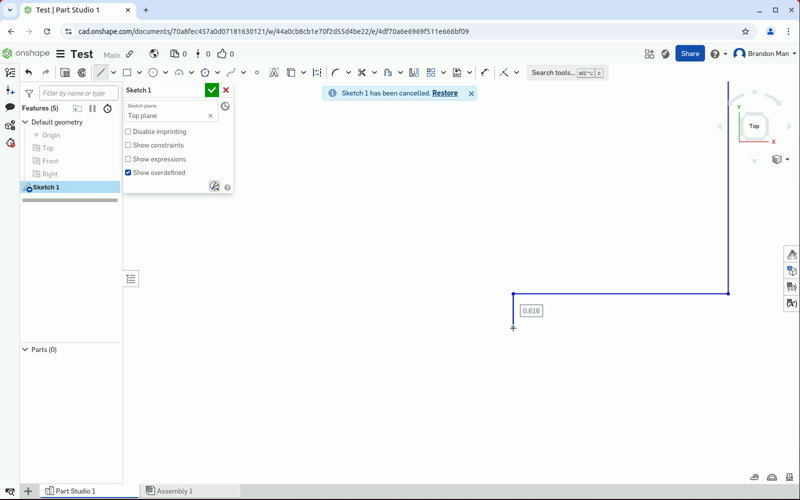
scroll(-6)
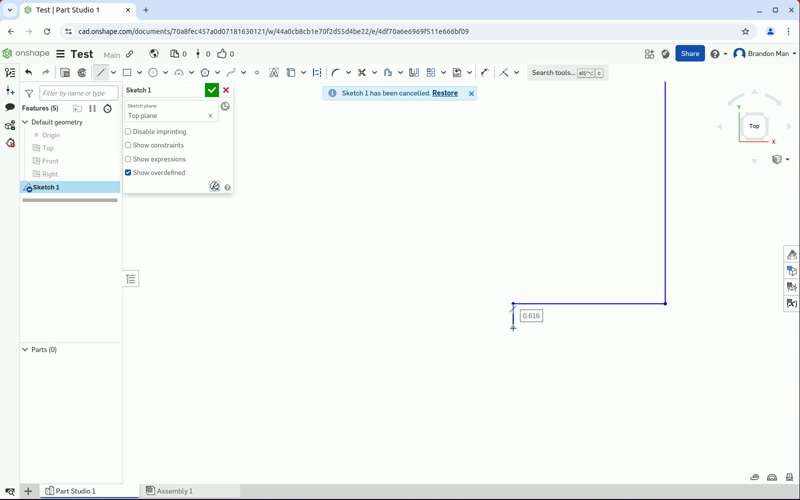
scroll(-6)
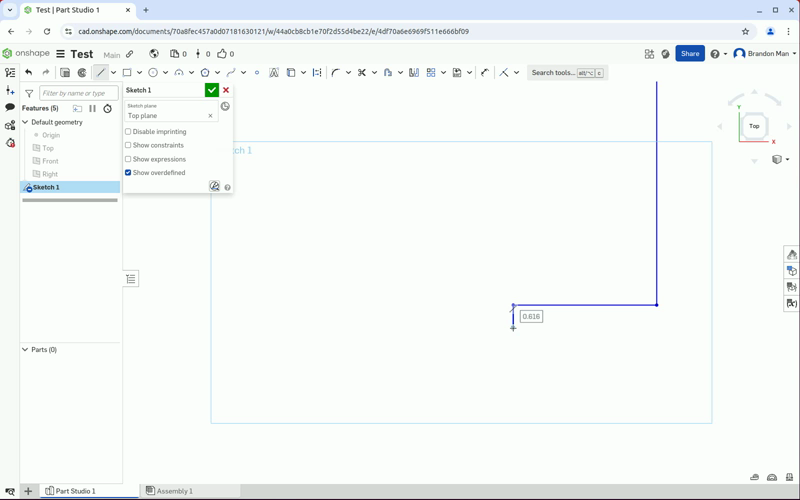
scroll(-6)
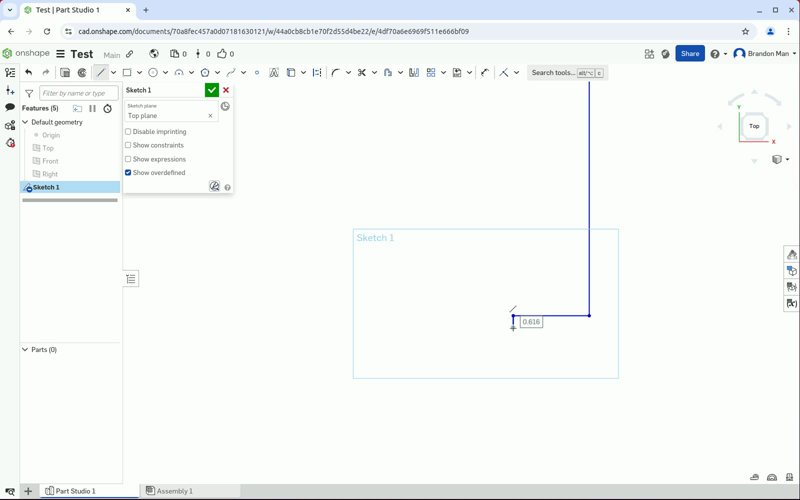
scroll(-6)
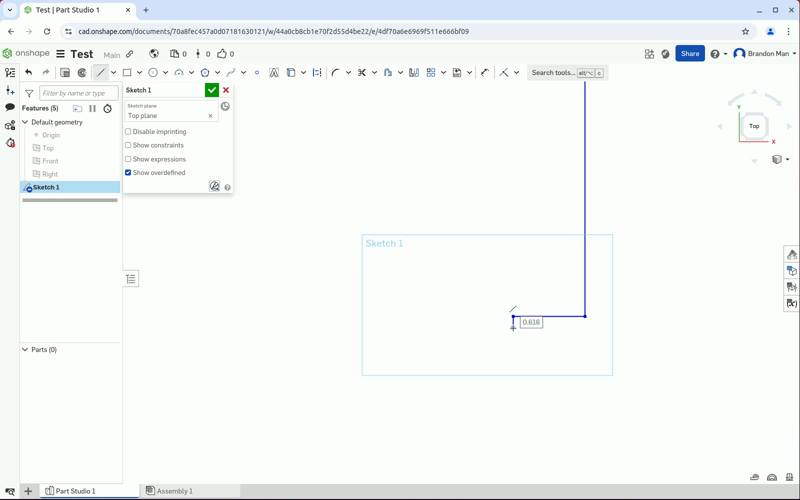
scroll(-6)
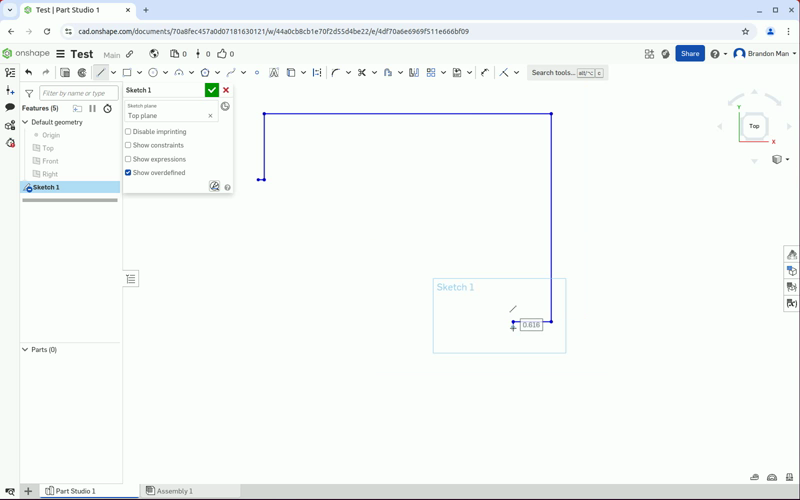
scroll(-6)
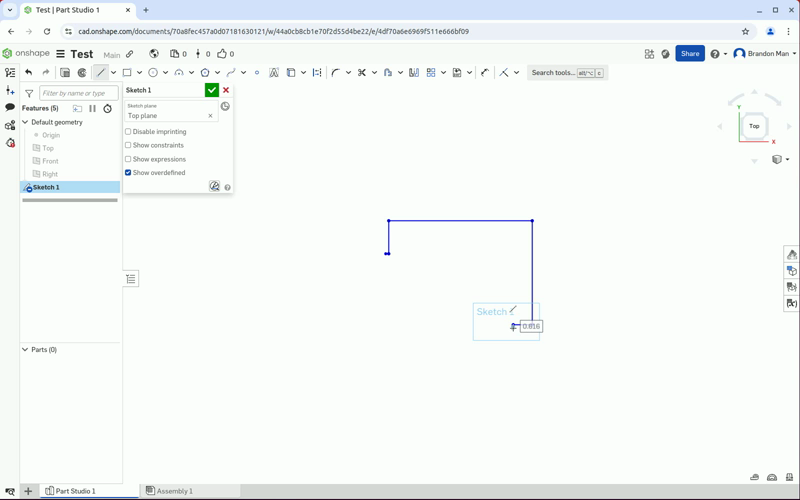
key_up(shift)
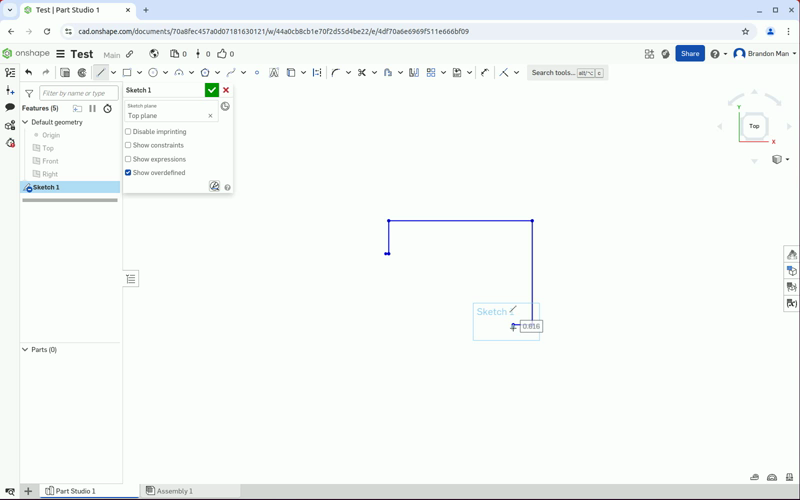
key_down(shift)
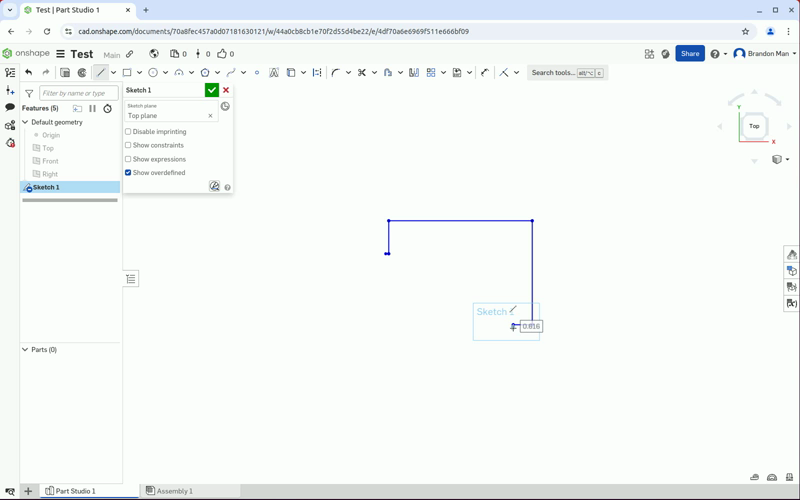
mouse_move(543, 327)
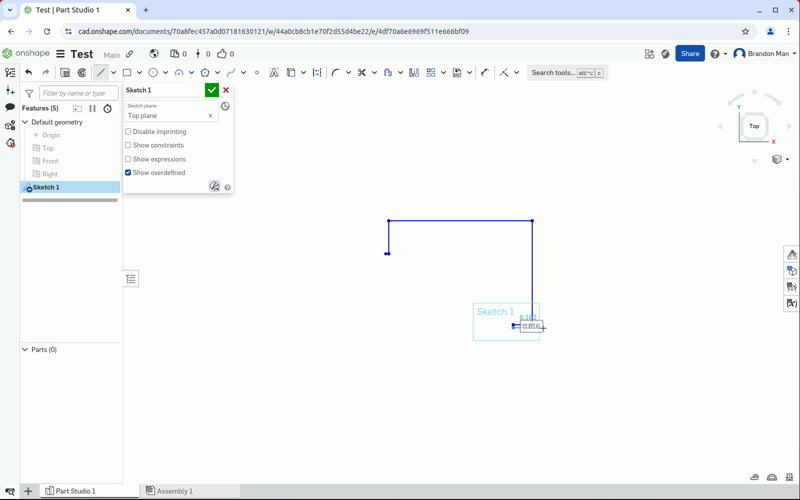
mouse_move(535, 327)
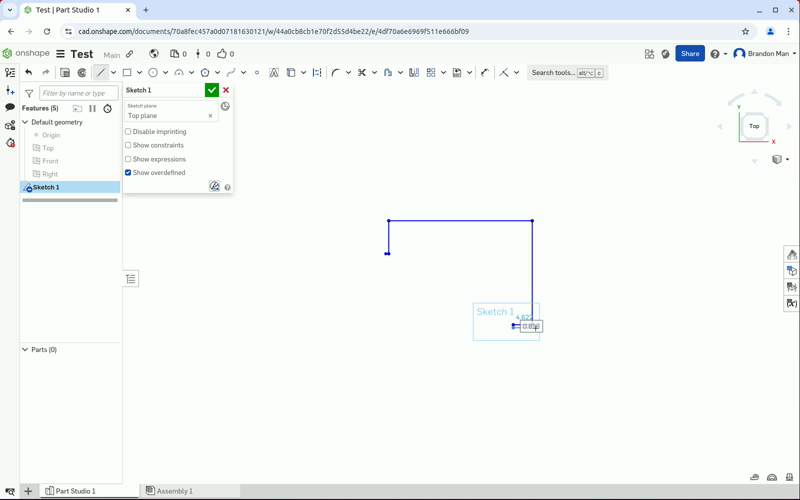
scroll(6)
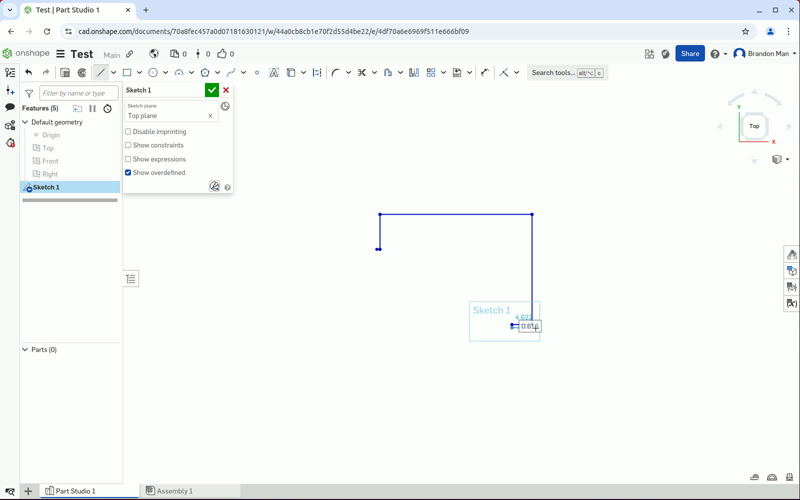
scroll(6)
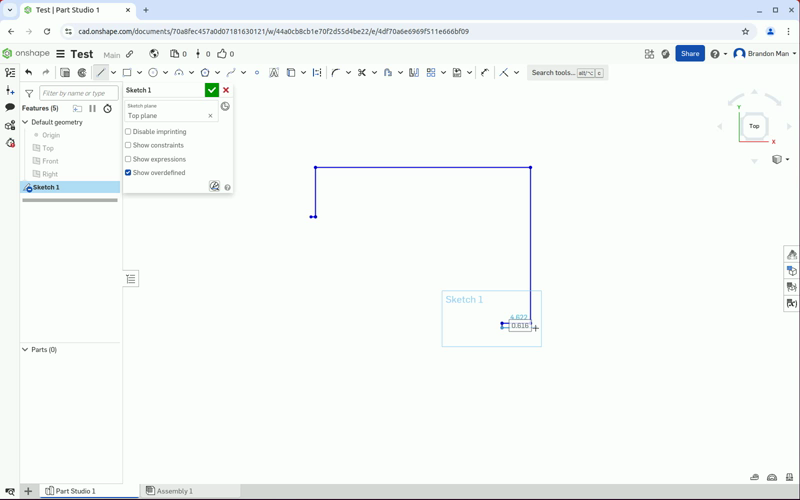
scroll(6)
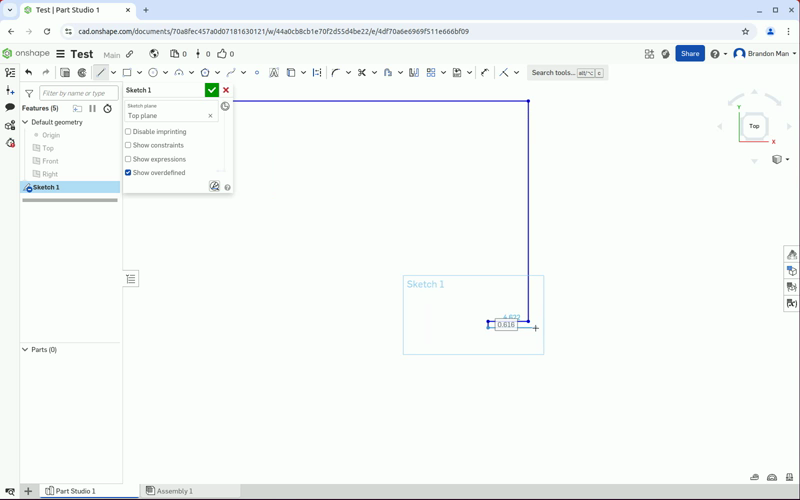
scroll(6)
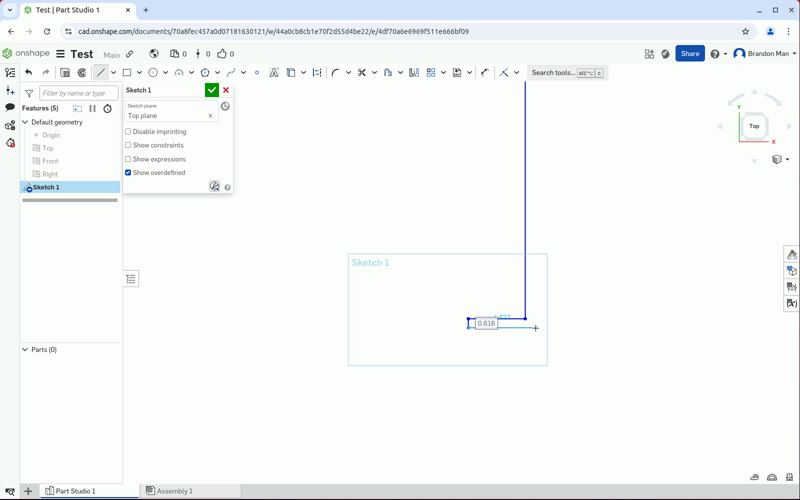
scroll(6)
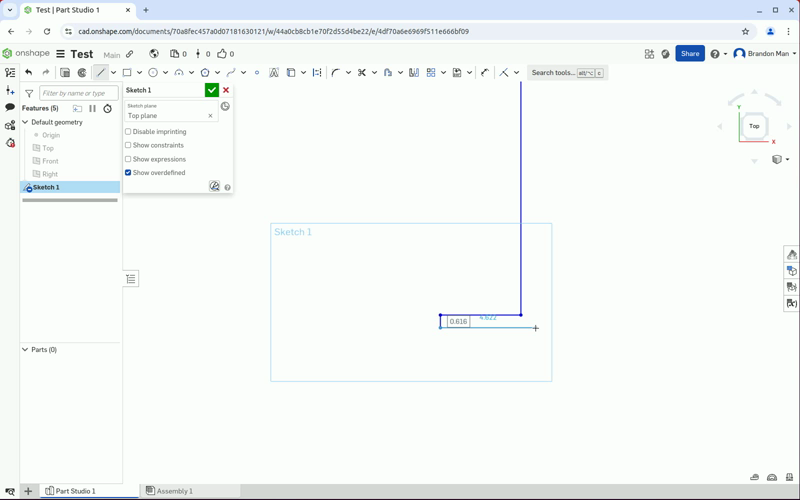
scroll(6)
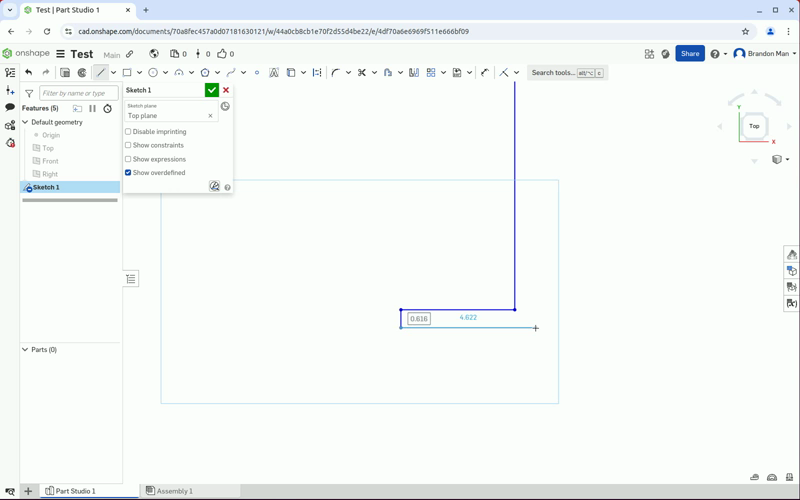
scroll(6)
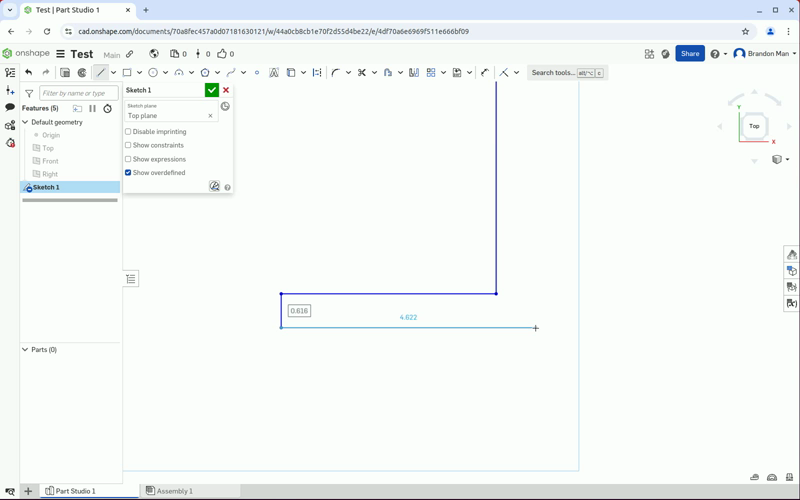
click(535, 327)
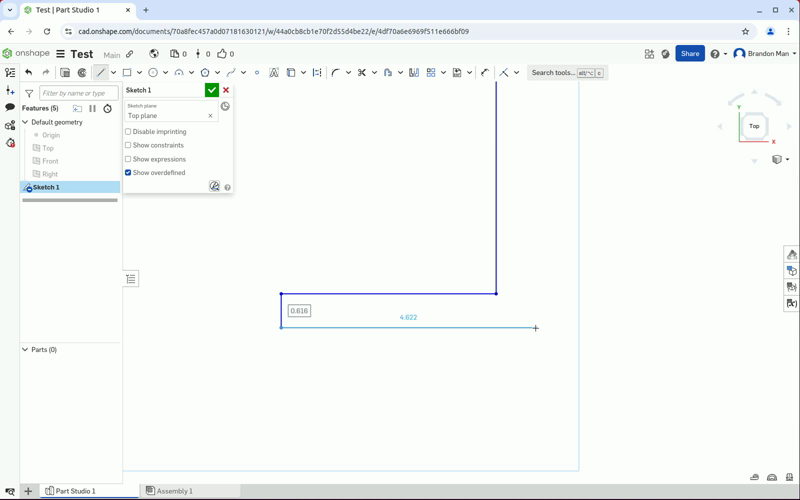
scroll(-6)
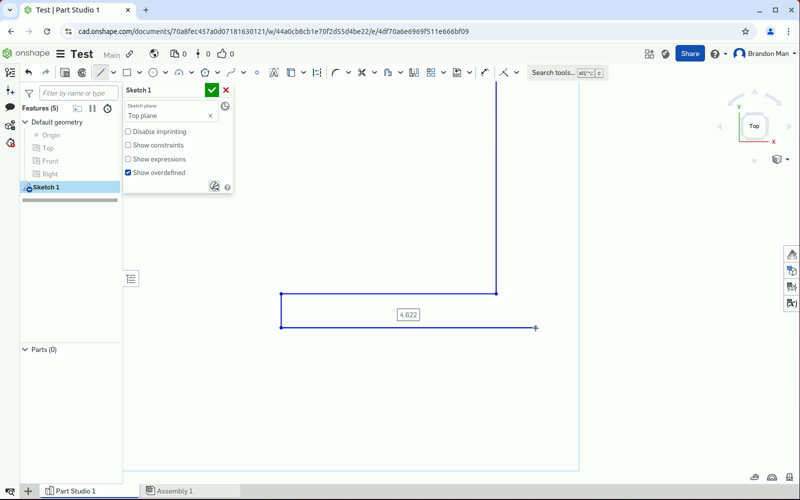
scroll(-6)
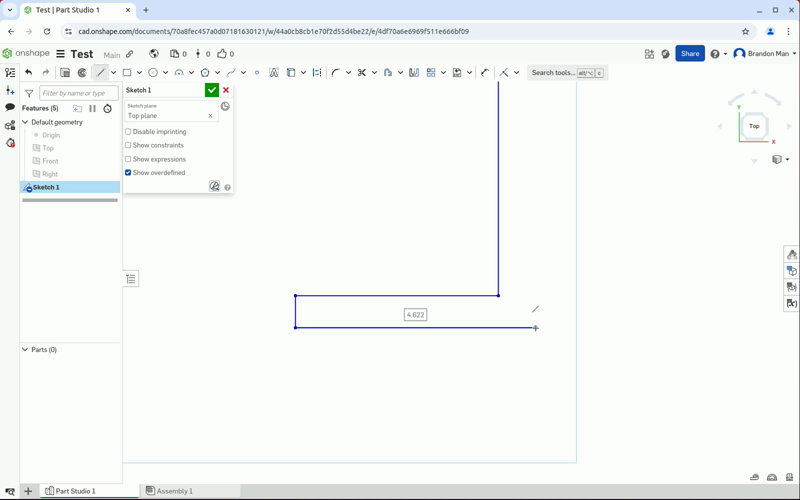
scroll(-6)
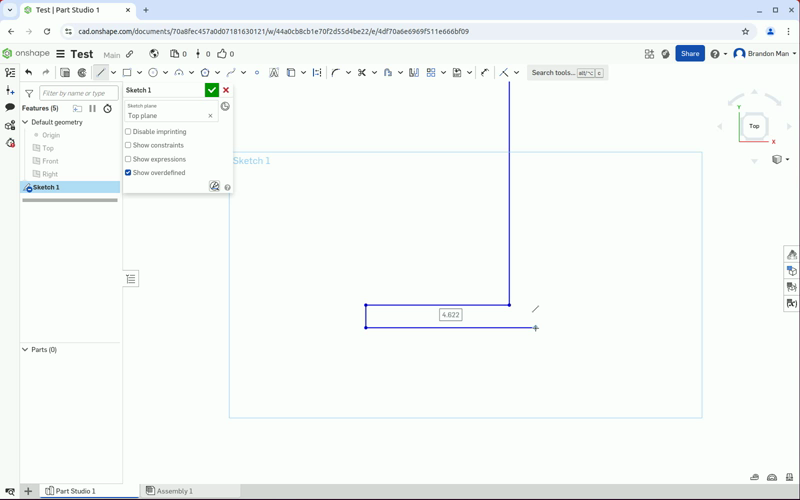
scroll(-6)
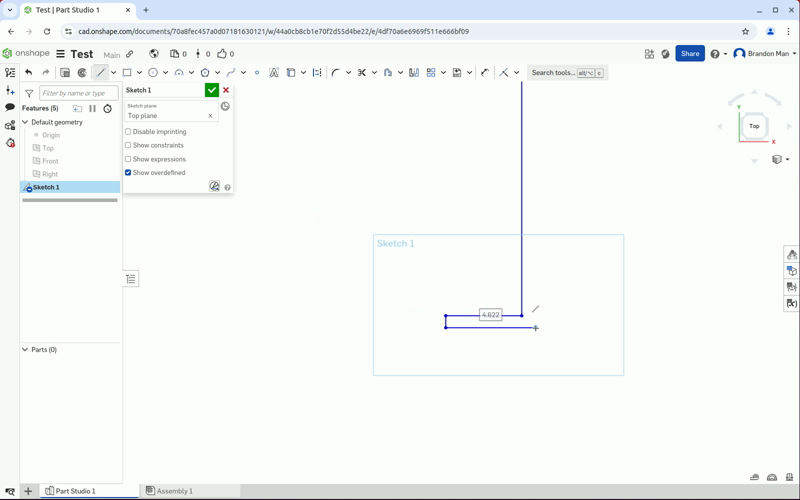
scroll(-6)
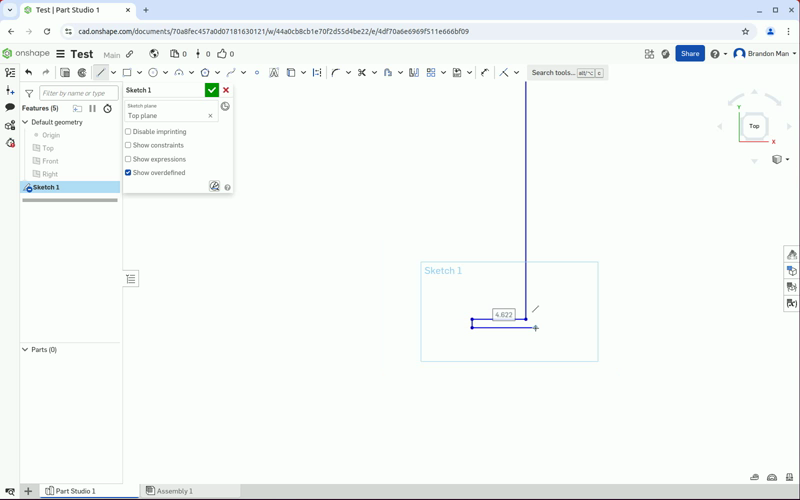
scroll(-6)
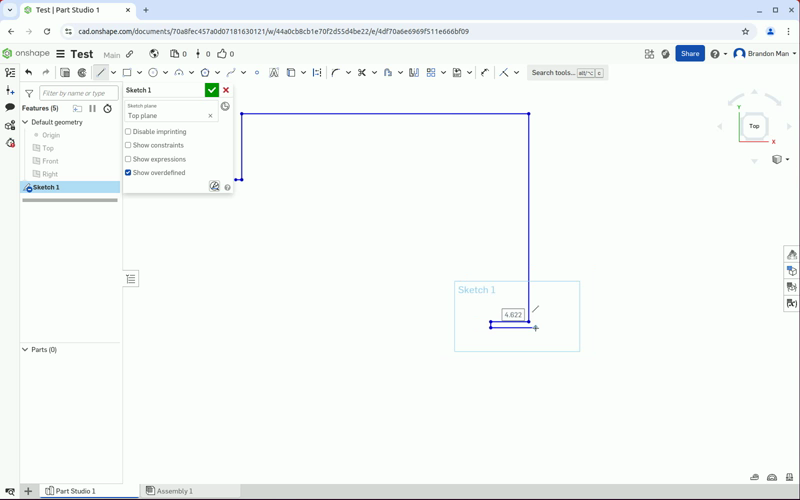
scroll(-6)
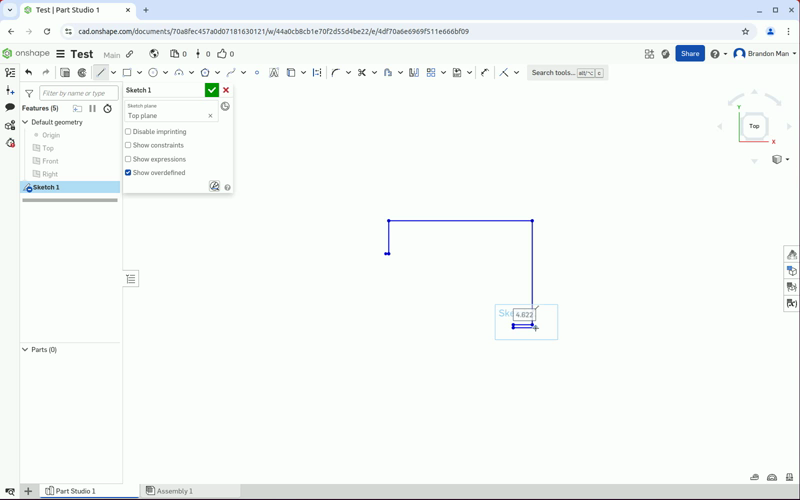
key_up(shift)
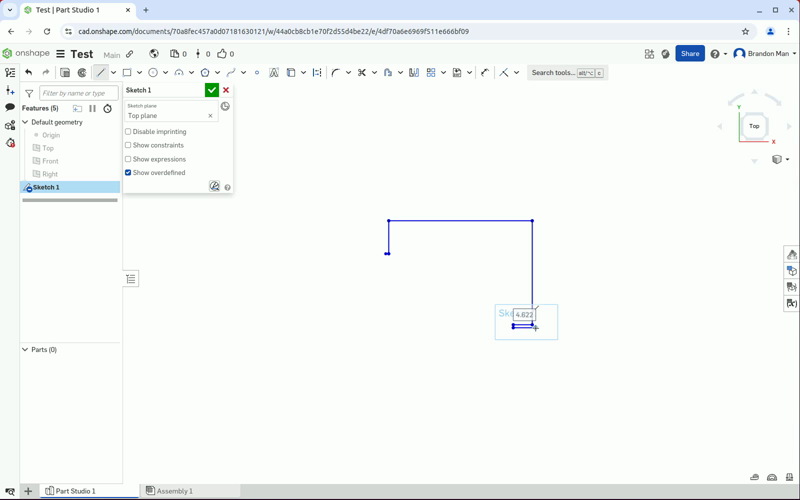
key_down(shift)
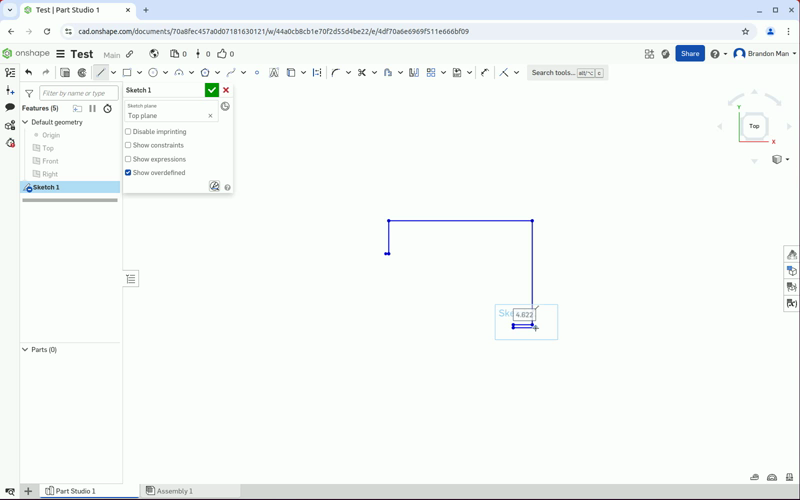
mouse_move(535, 216)
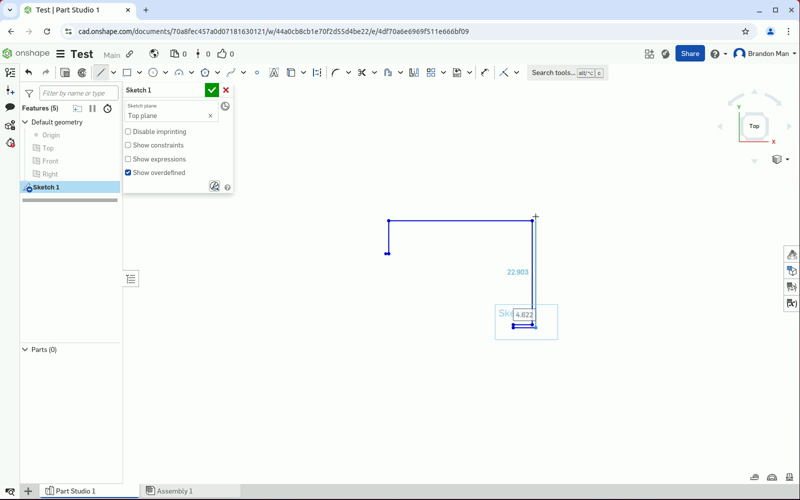
click(535, 216)
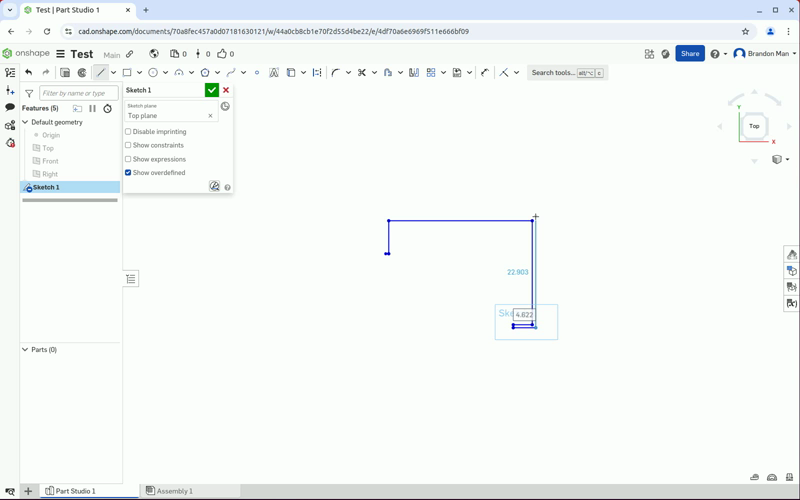
key_up(shift)
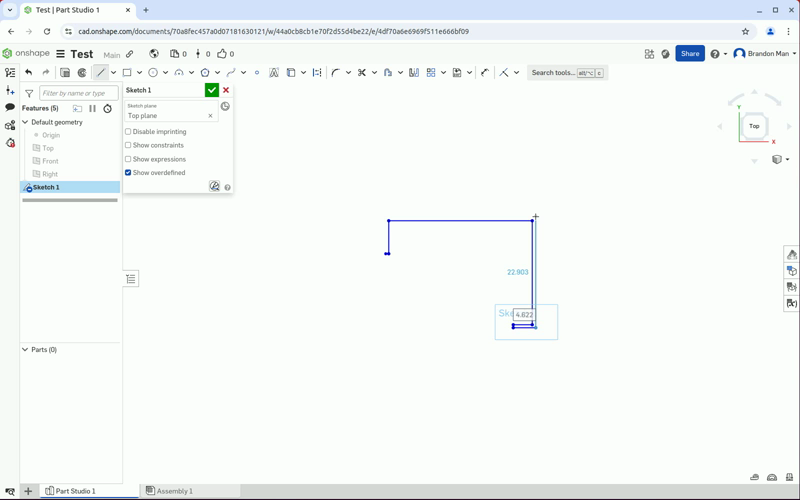
key_down(shift)
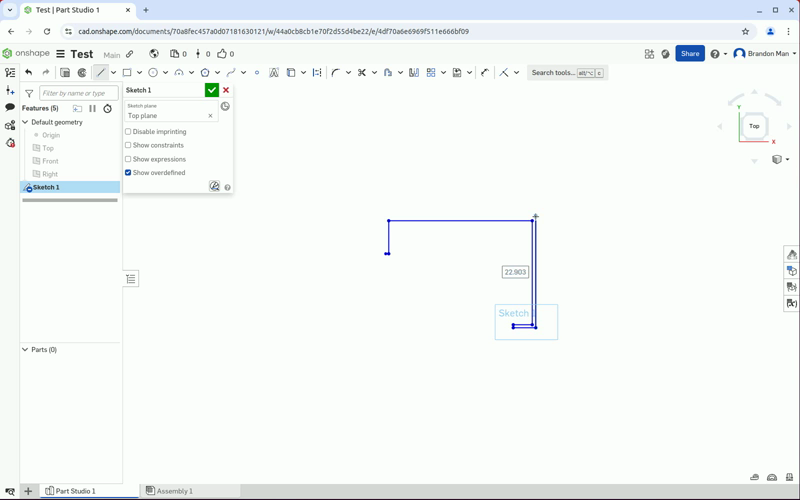
mouse_move(385, 216)
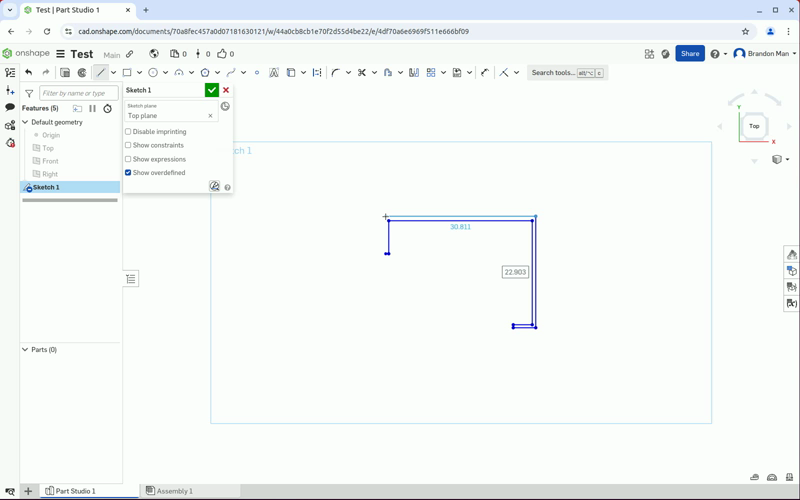
click(385, 216)
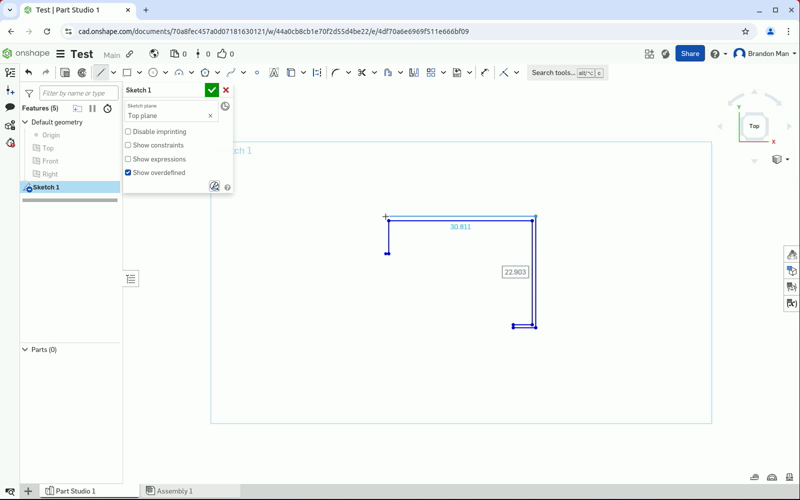
key_up(shift)
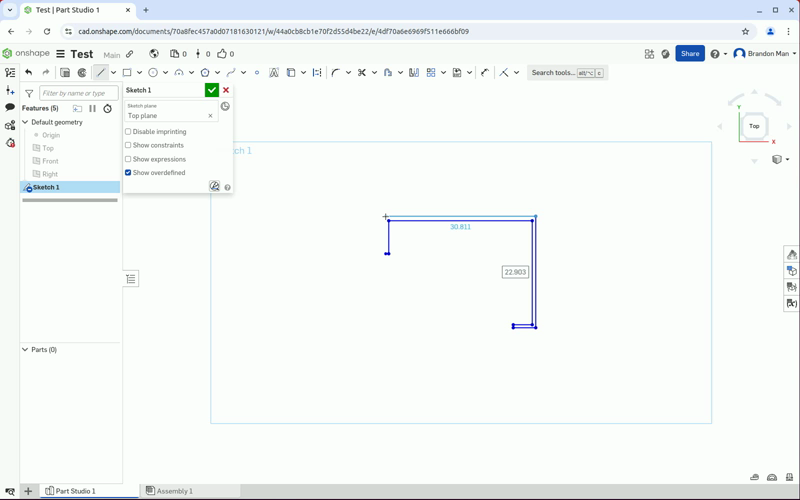
mouse_move(415, 216)
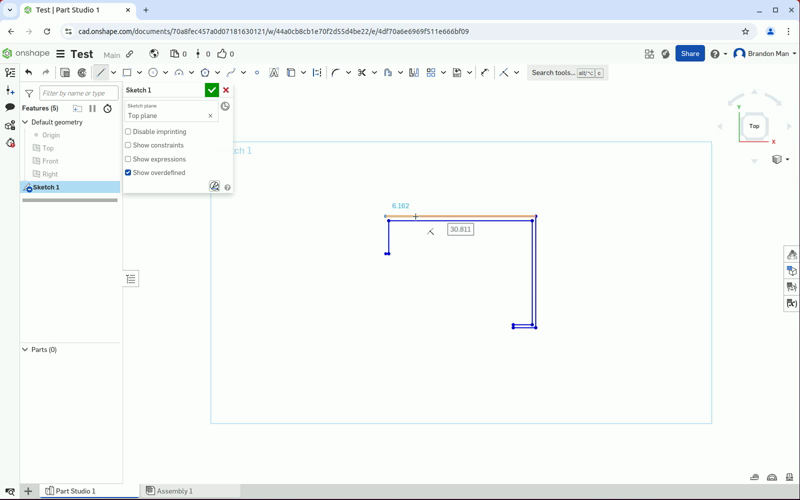
key_down(shift)
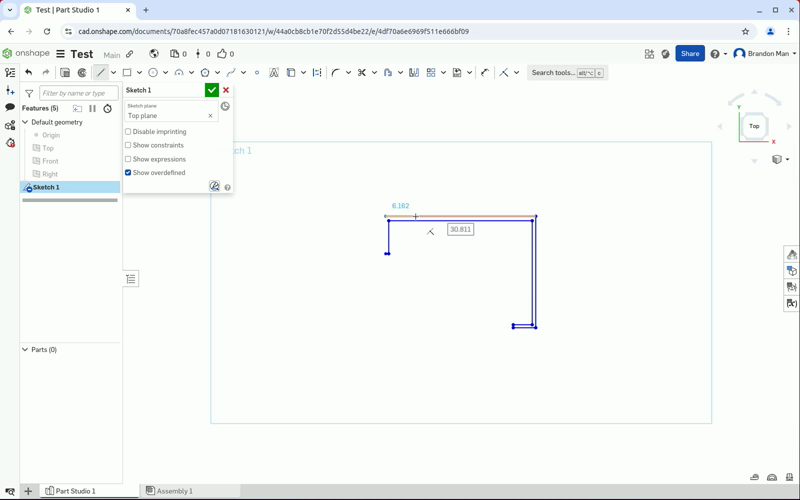
mouse_move(385, 253)
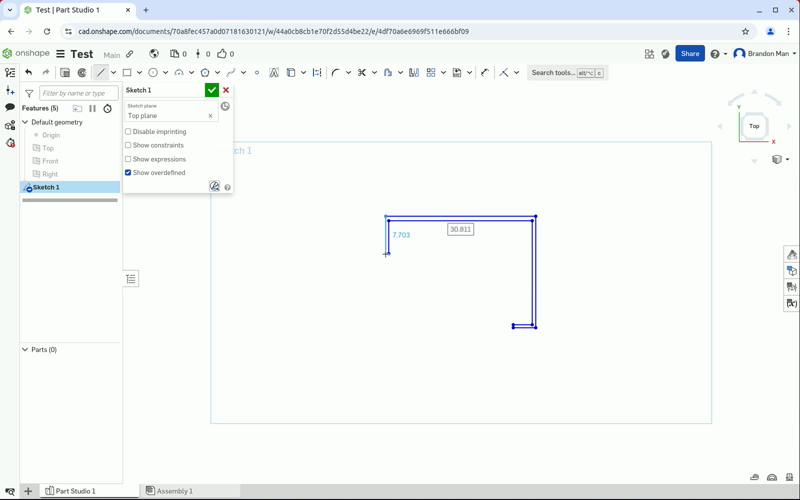
scroll(6)
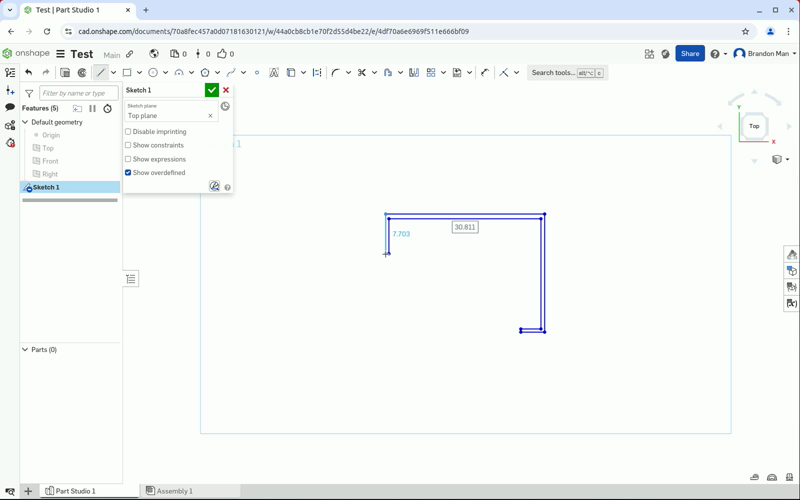
scroll(6)
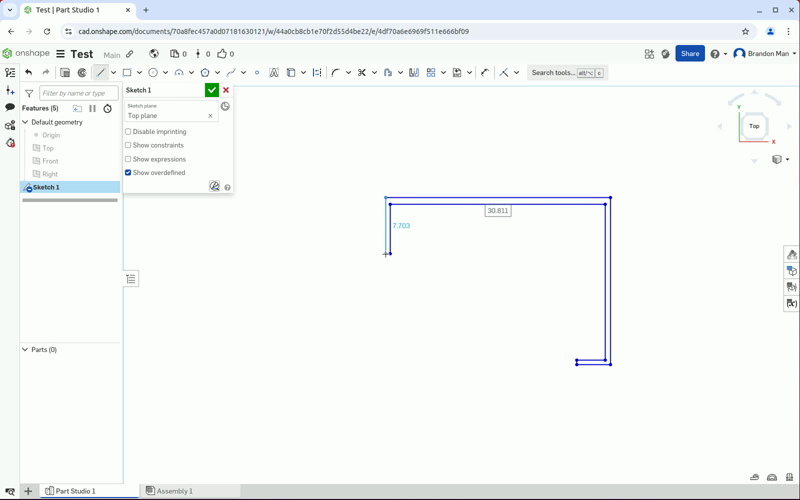
scroll(6)
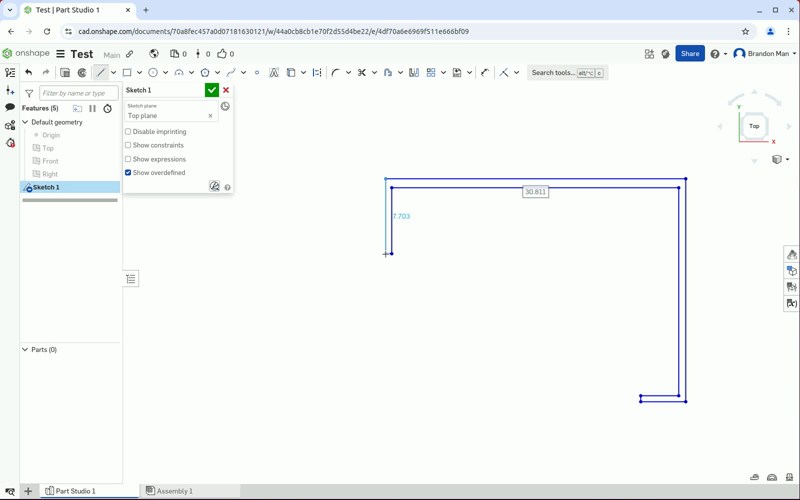
scroll(6)
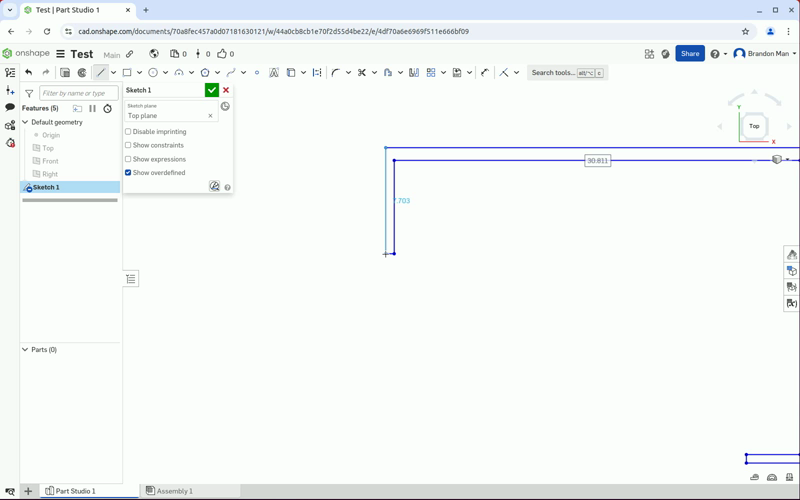
scroll(6)
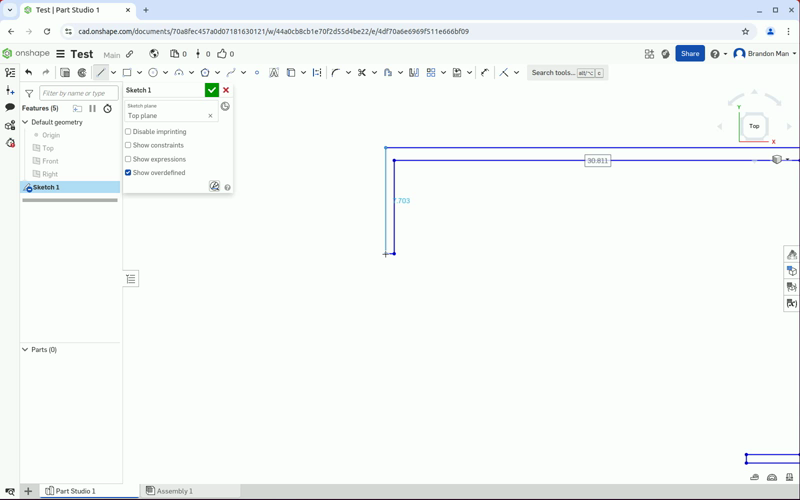
scroll(6)
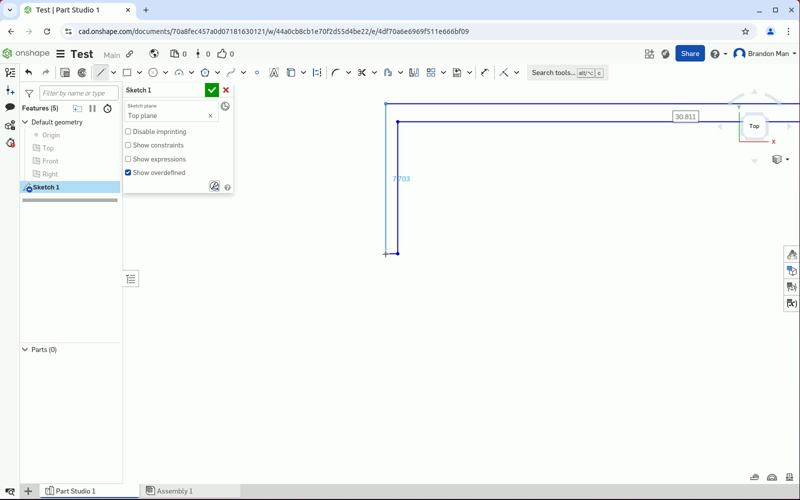
scroll(6)
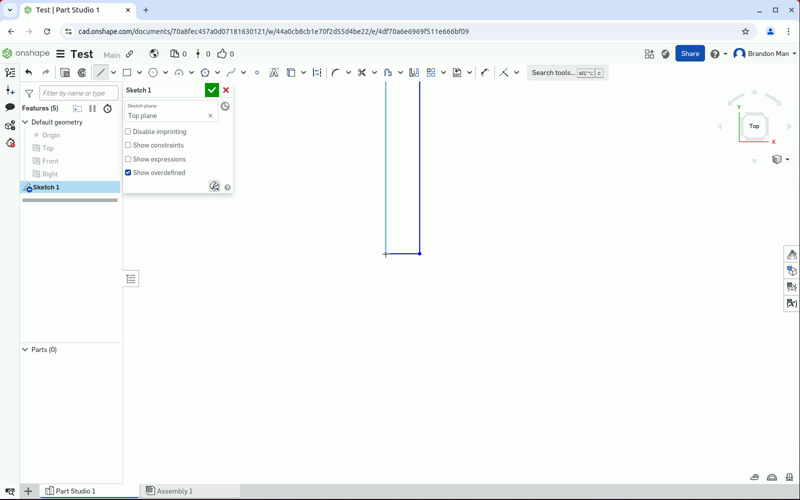
key_up(shift)
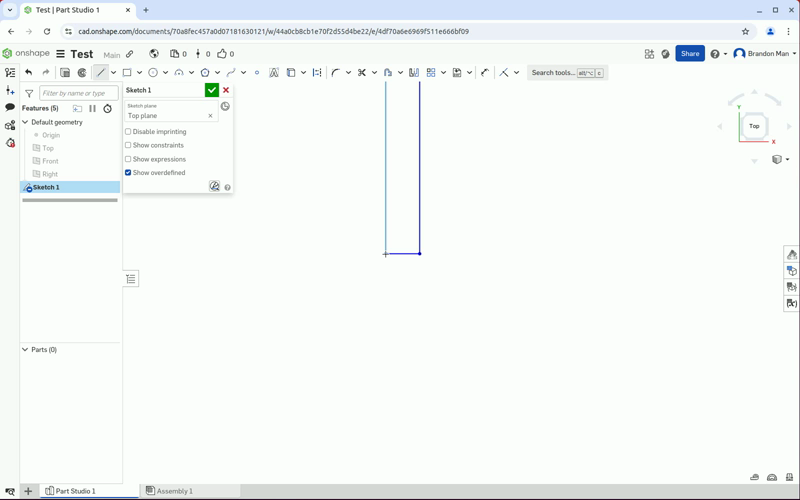
click(385, 253)
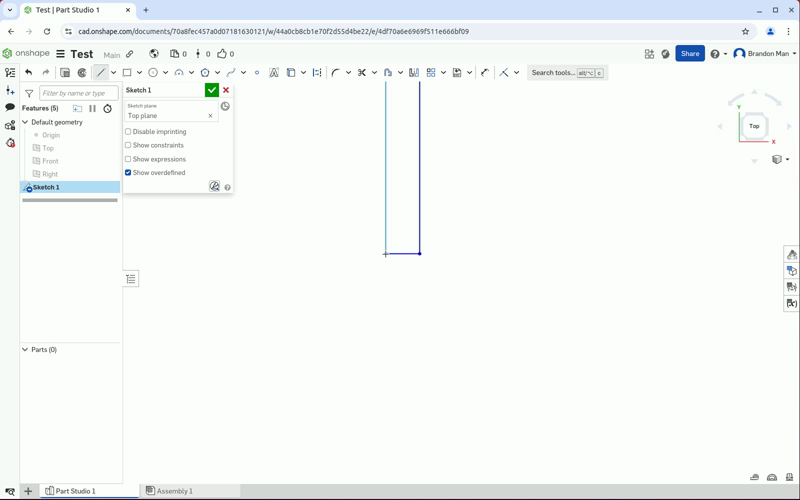
scroll(-6)
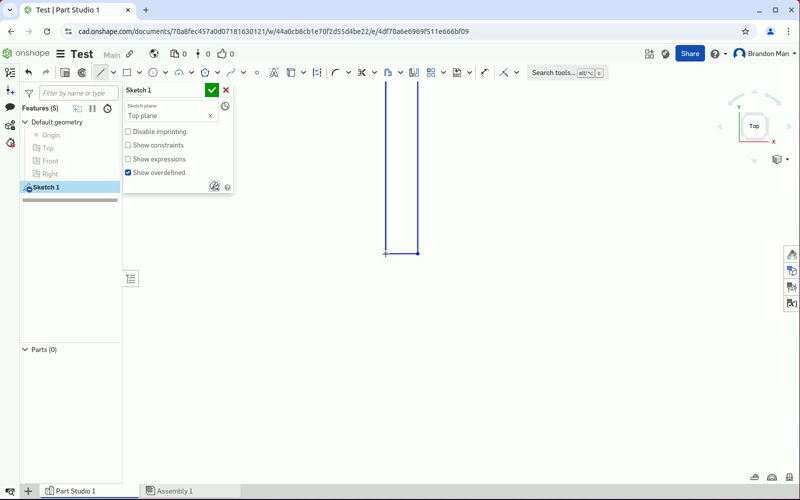
scroll(-6)
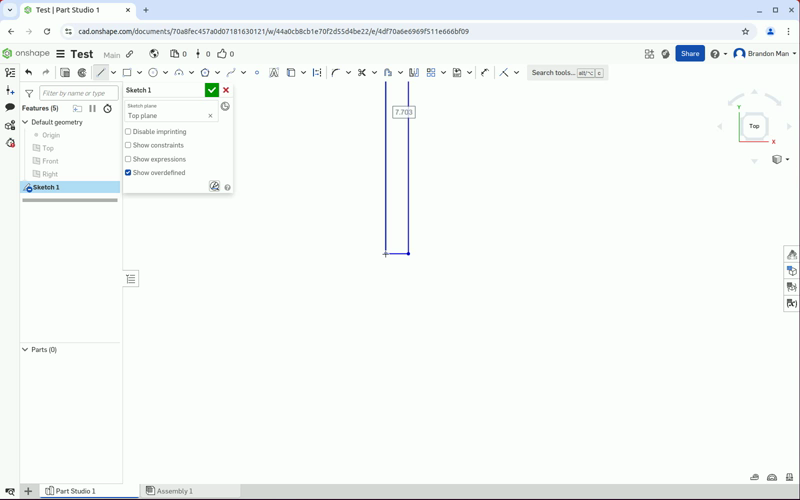
scroll(-6)
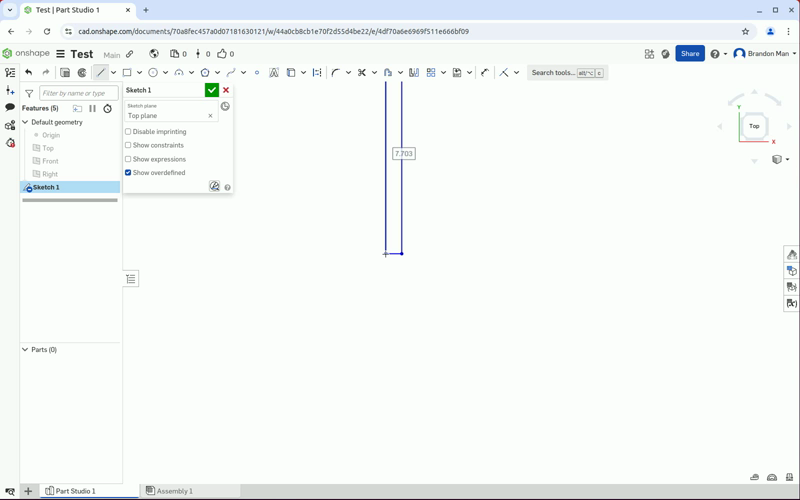
scroll(-6)
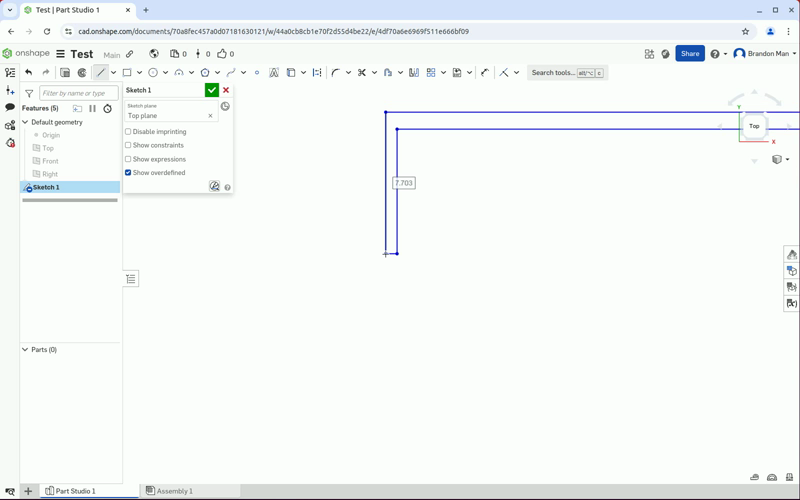
scroll(-6)
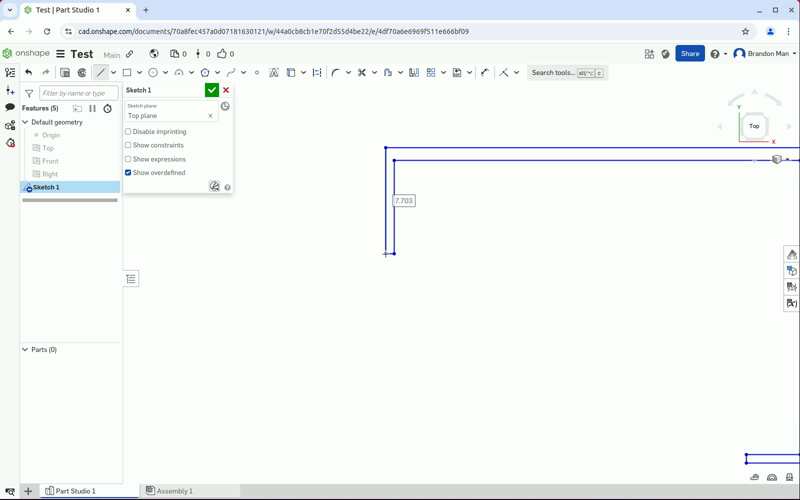
scroll(-6)
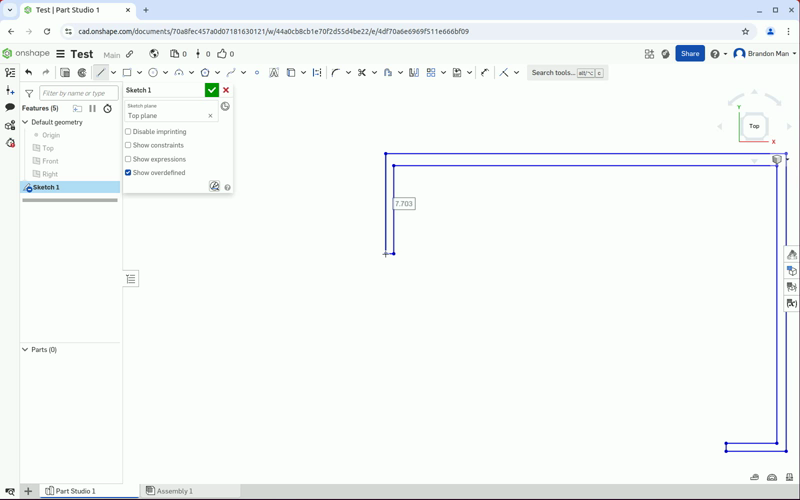
scroll(-6)
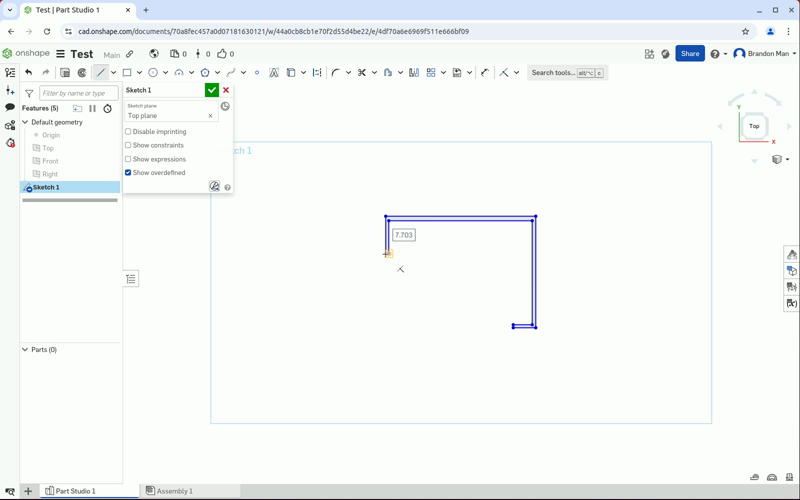
key(esc)
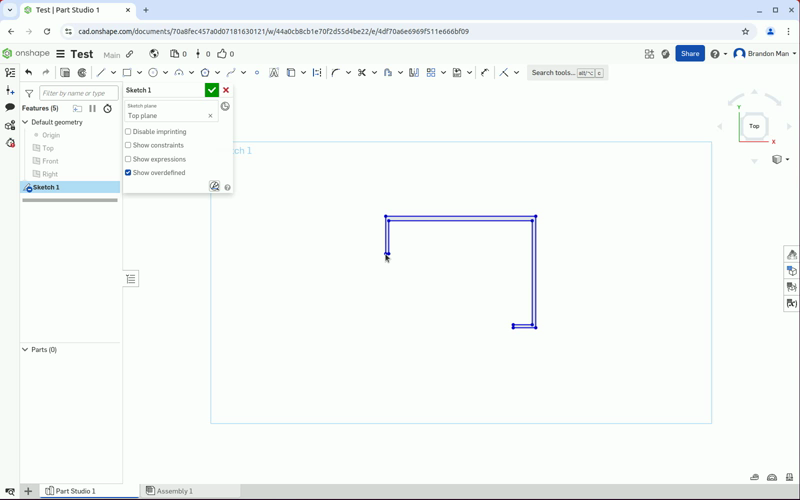
mouse_move(413, 218)
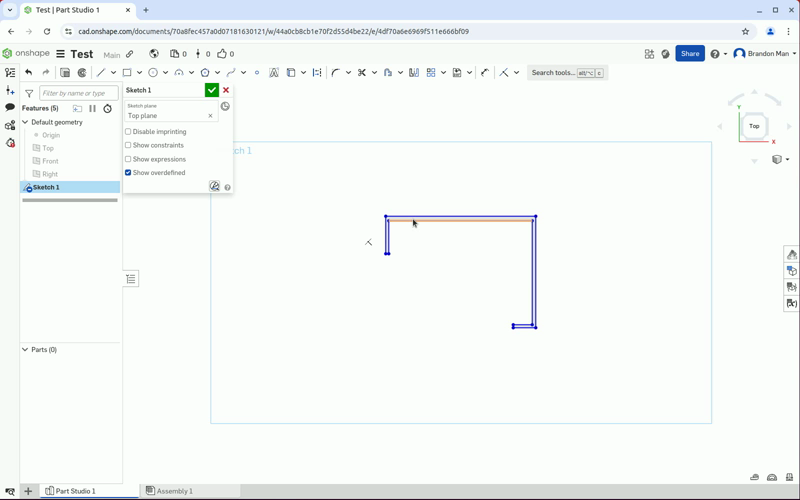
scroll(6)
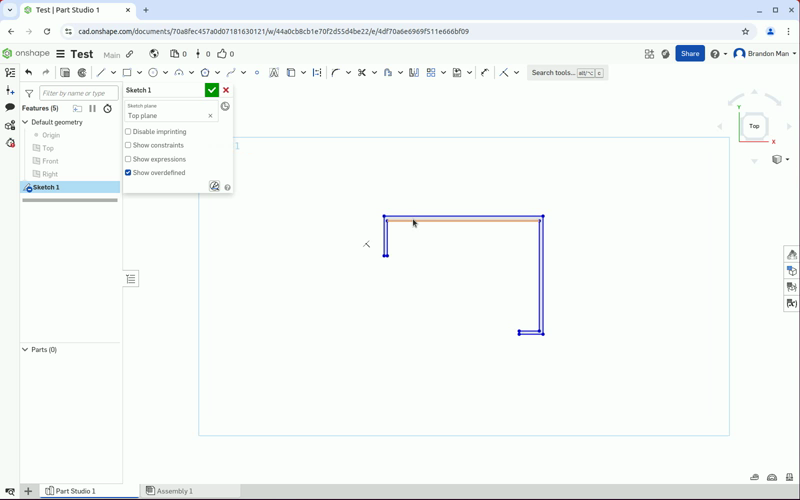
scroll(6)
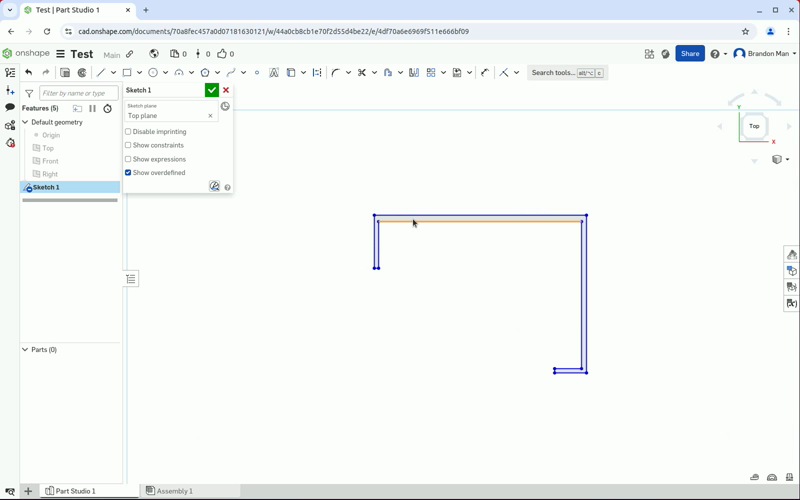
scroll(6)
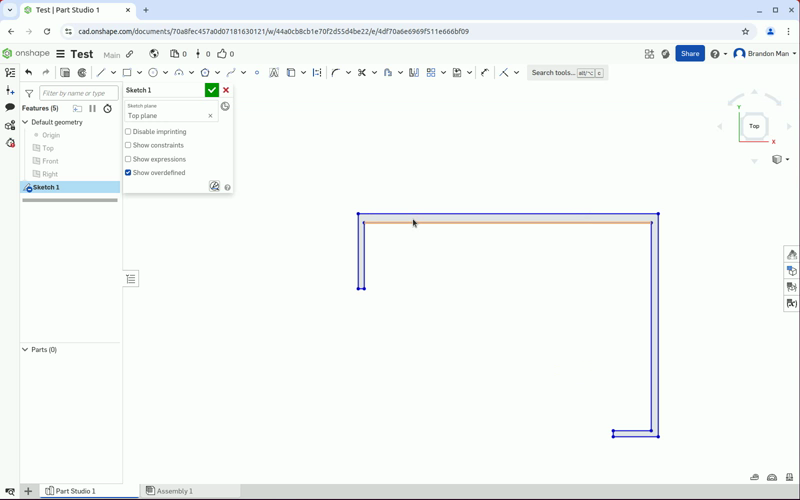
scroll(6)
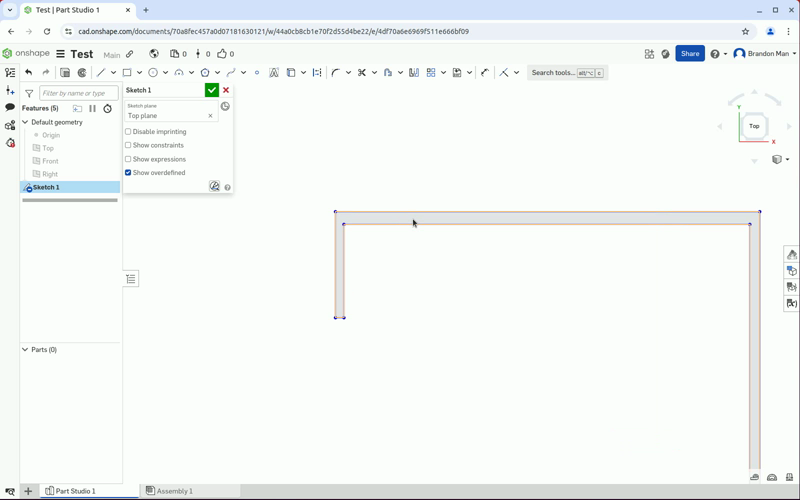
scroll(6)
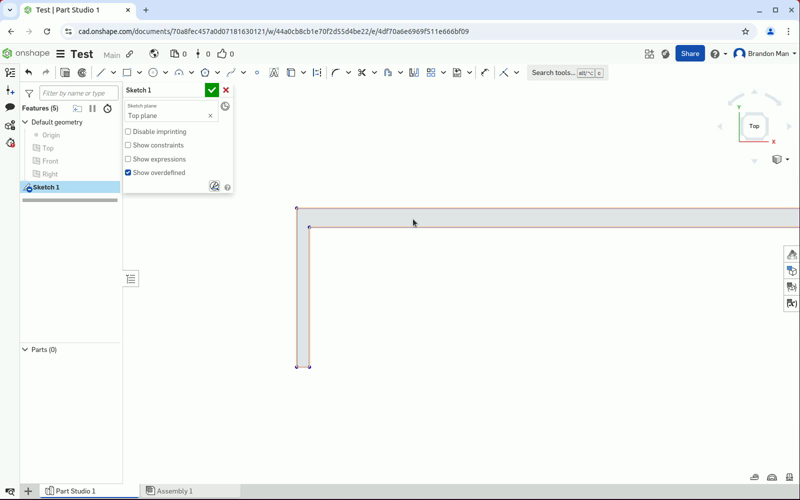
scroll(6)
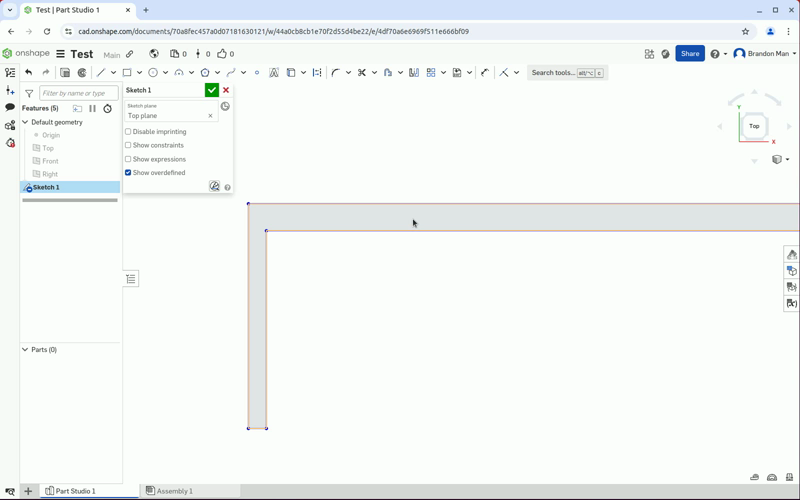
scroll(6)
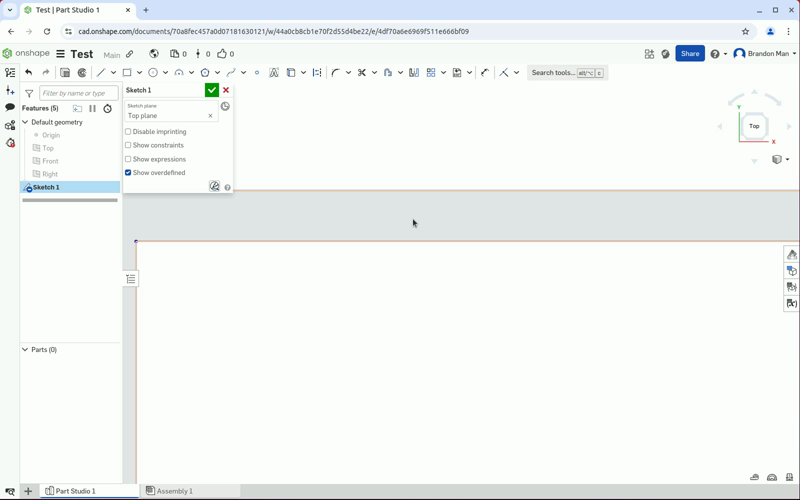
click(413, 218)
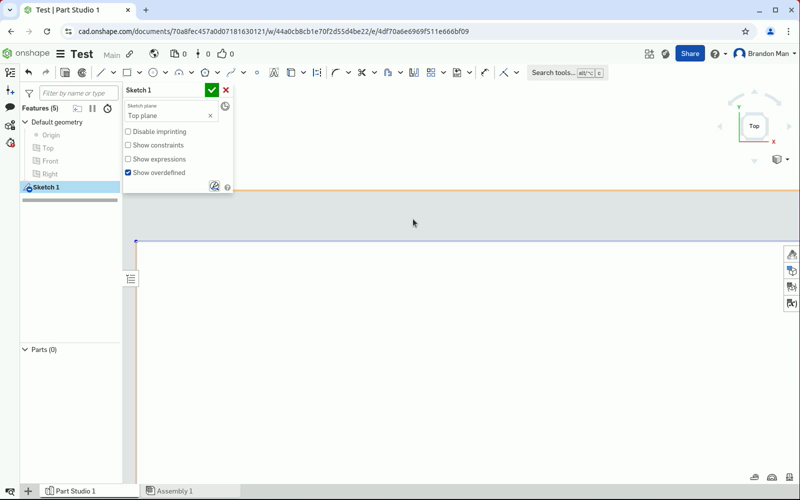
scroll(-6)
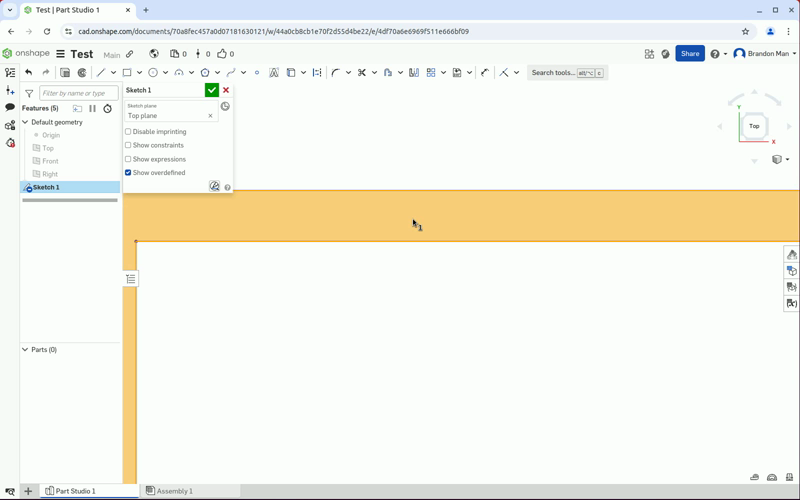
scroll(-6)
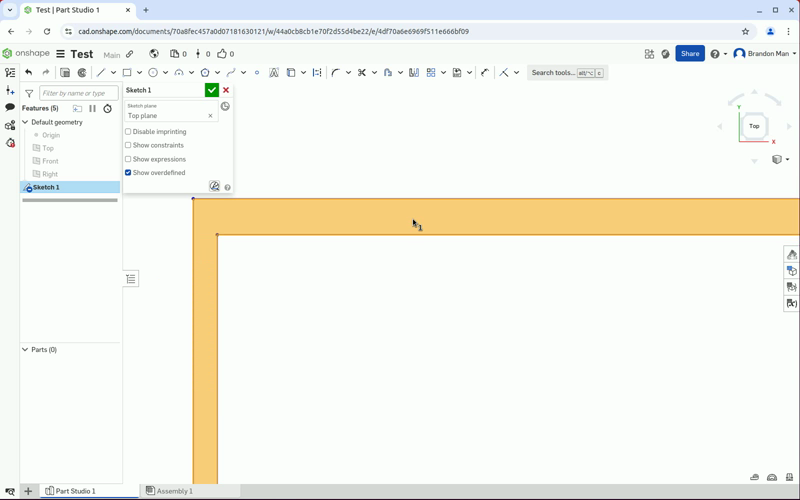
scroll(-6)
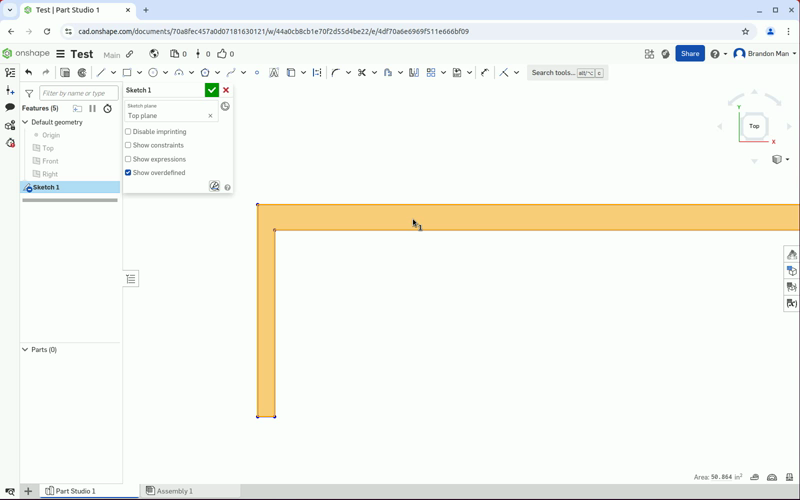
scroll(-6)
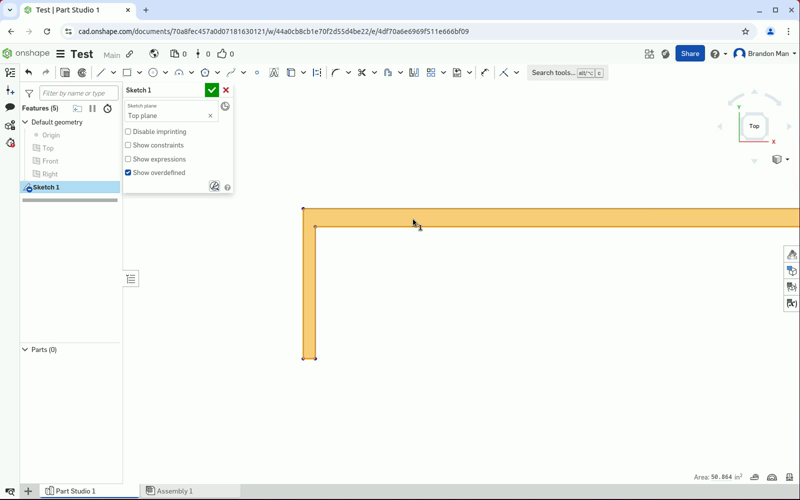
scroll(-6)
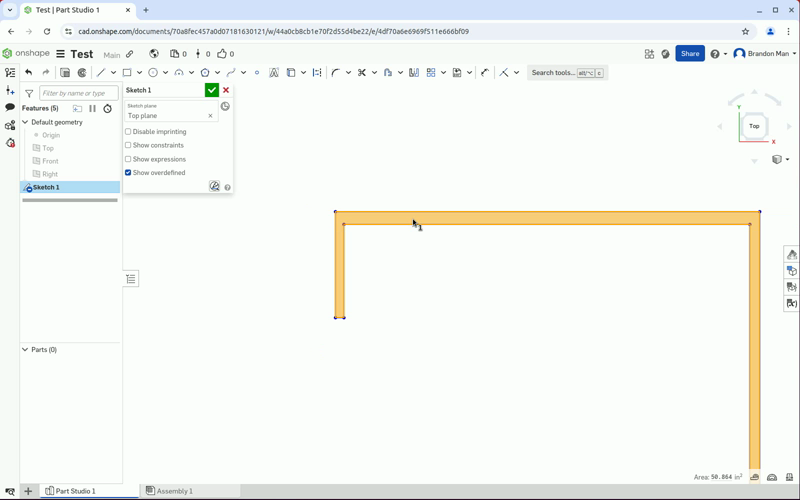
scroll(-6)
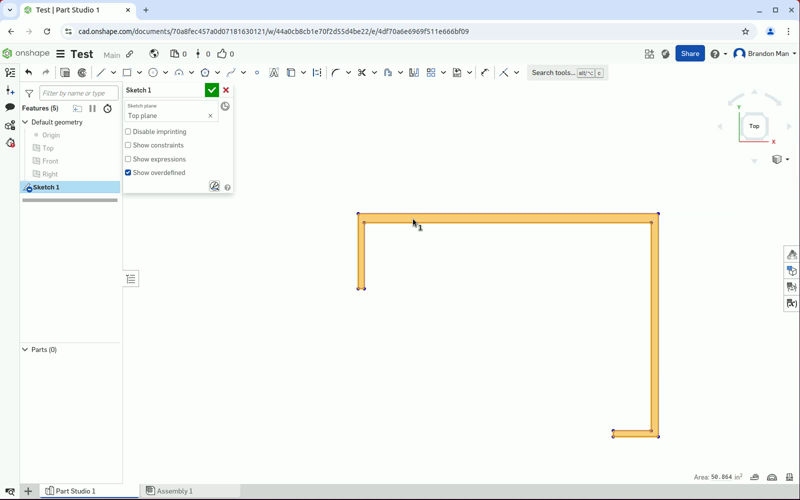
scroll(-6)
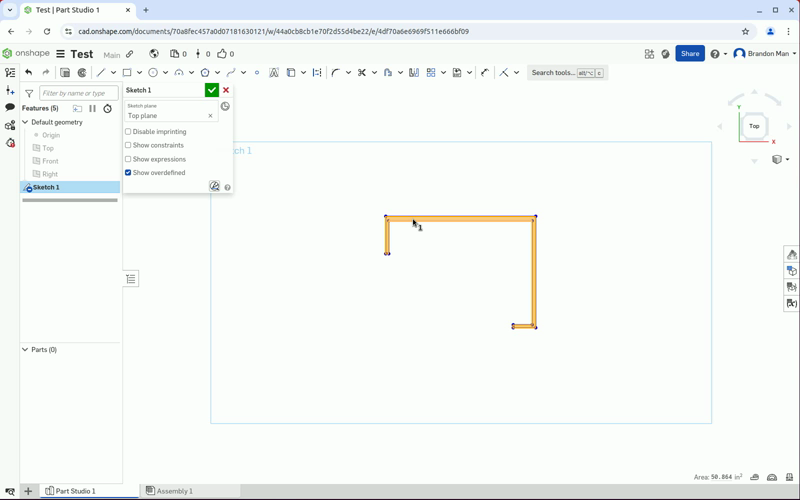
mouse_move(73, 352)
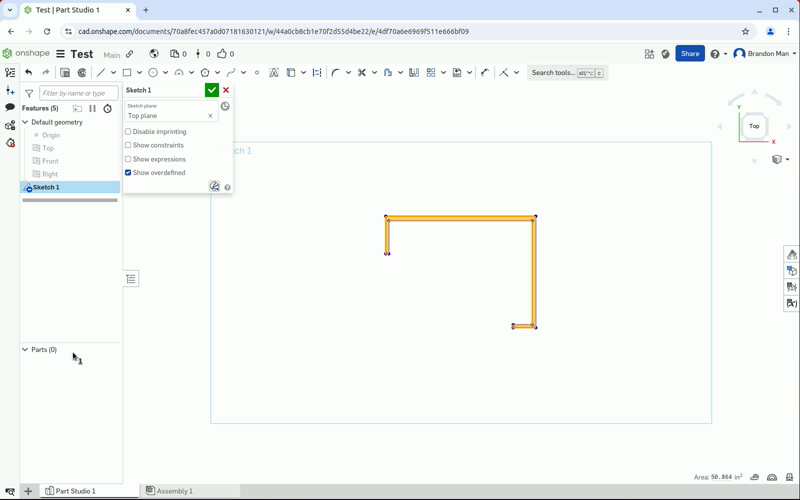
key(shift+y)
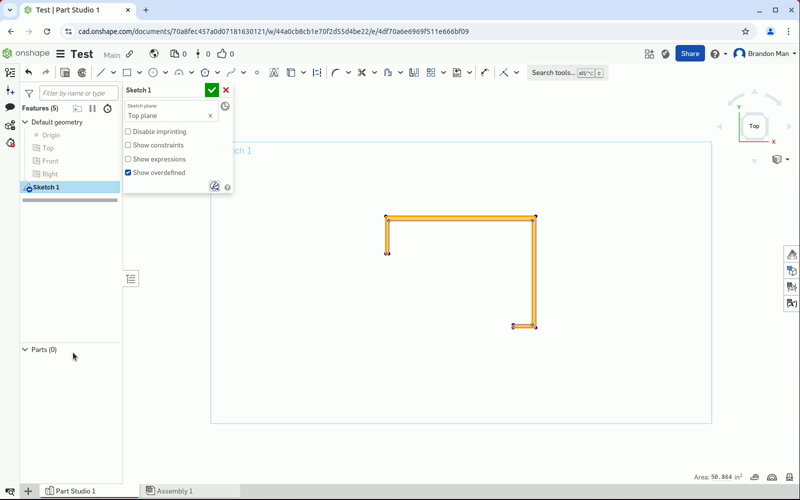
key(shift+e)
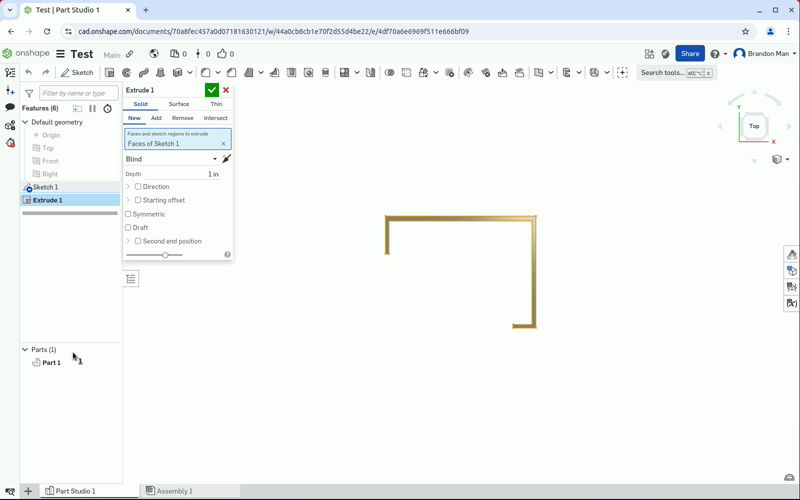
mouse_move(143, 106)
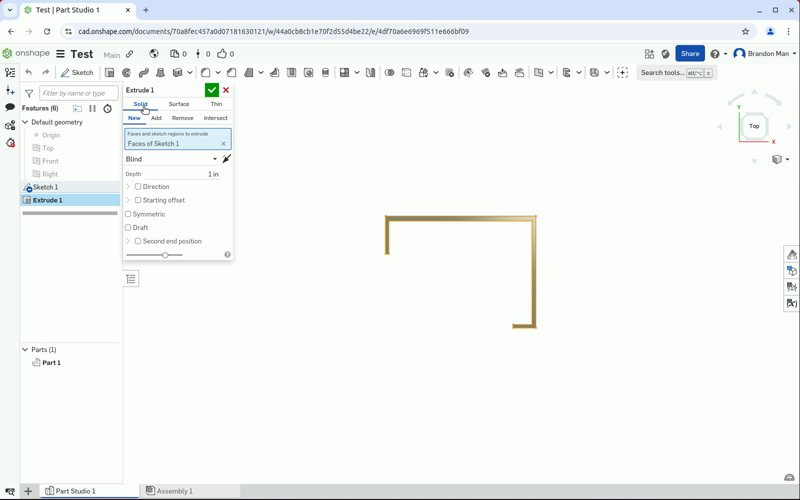
click(143, 106)
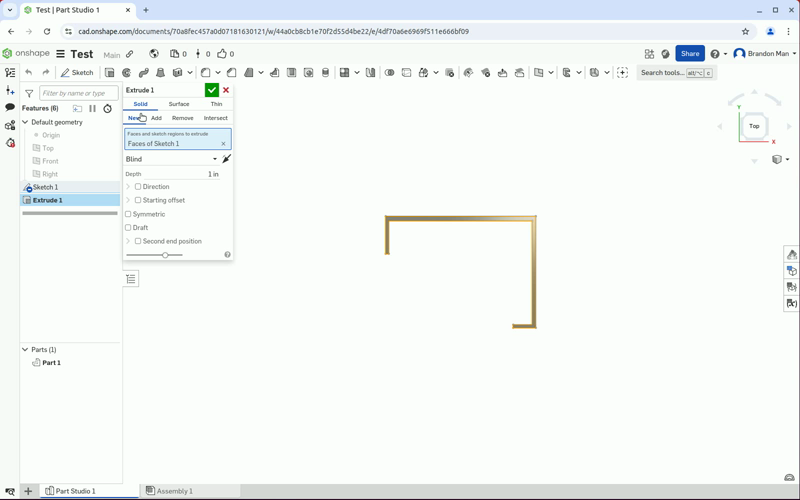
mouse_move(137, 120)
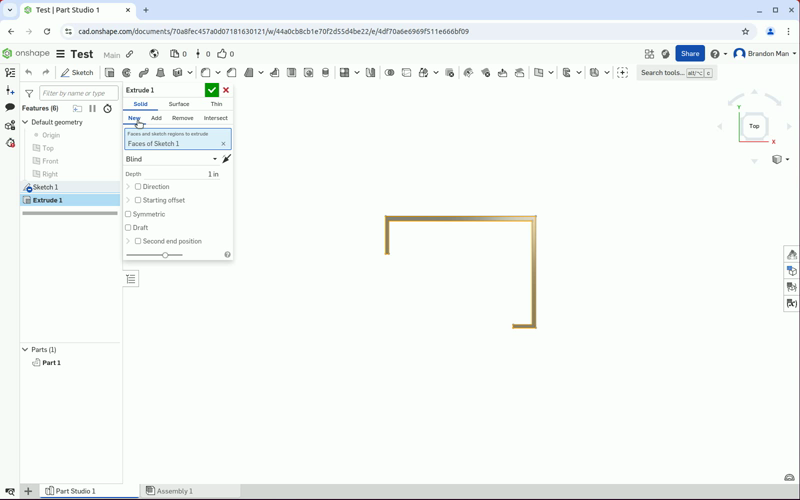
click(137, 120)
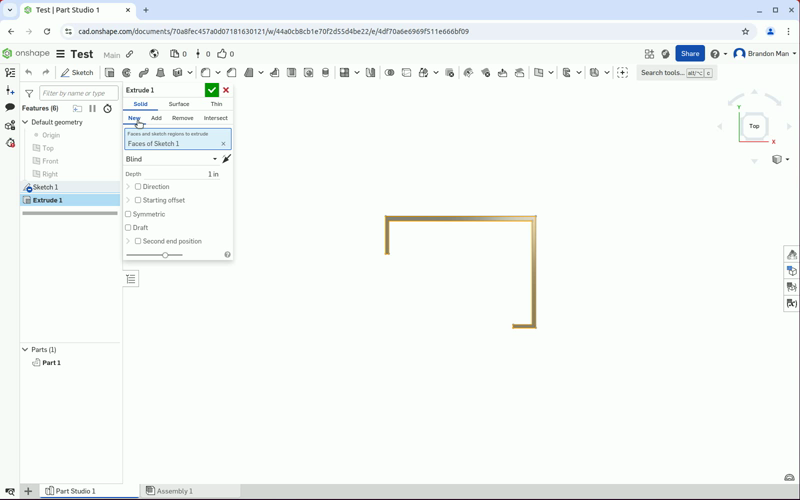
key(tab, 4)
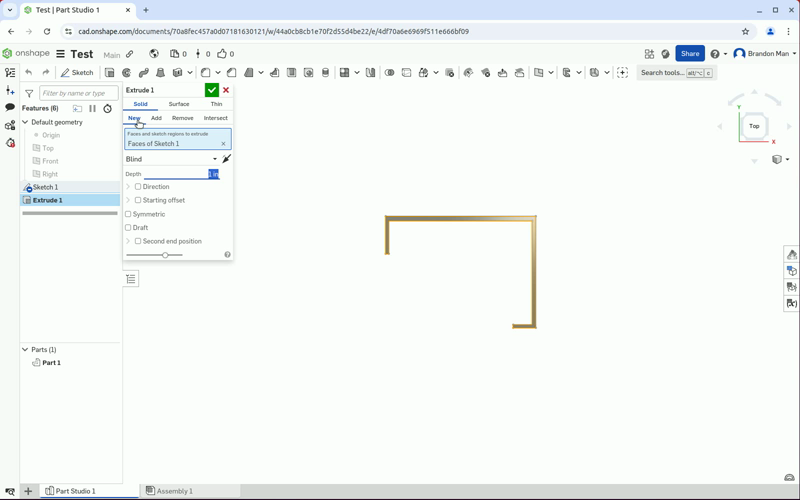
text(23.108)
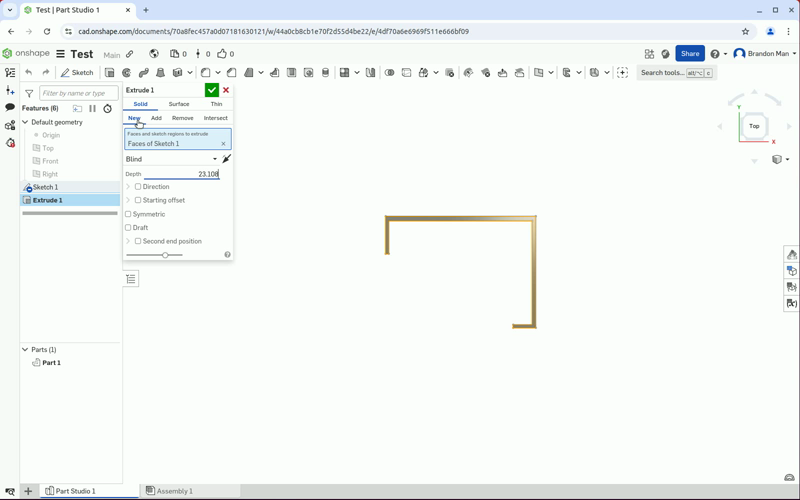
key(enter)
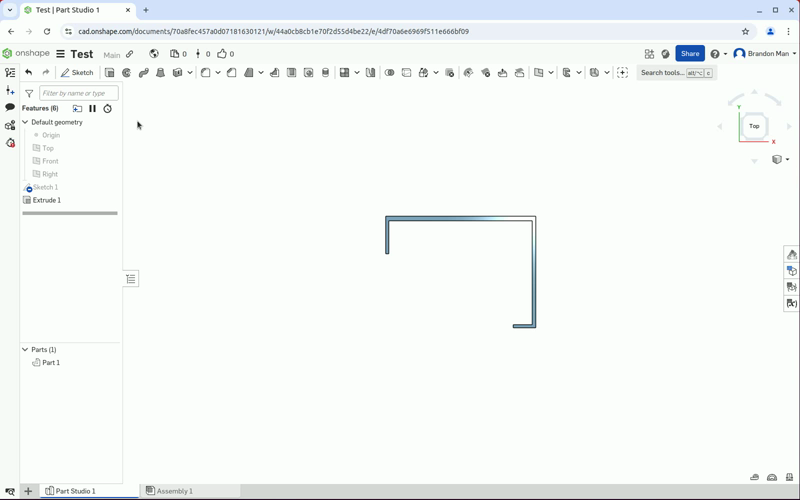
key(shift+h)
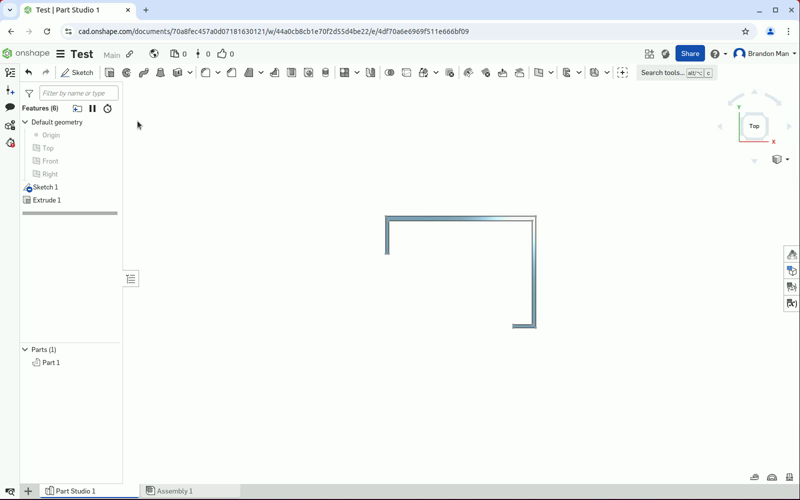
key(shift+h)
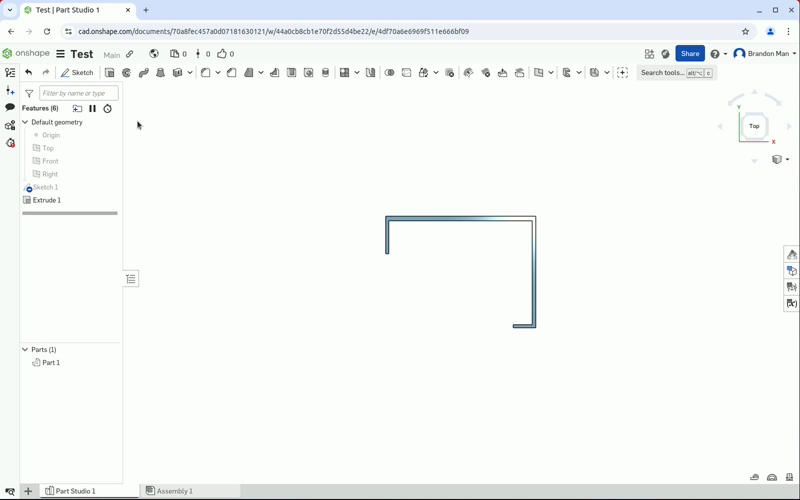
mouse_move(73, 189)
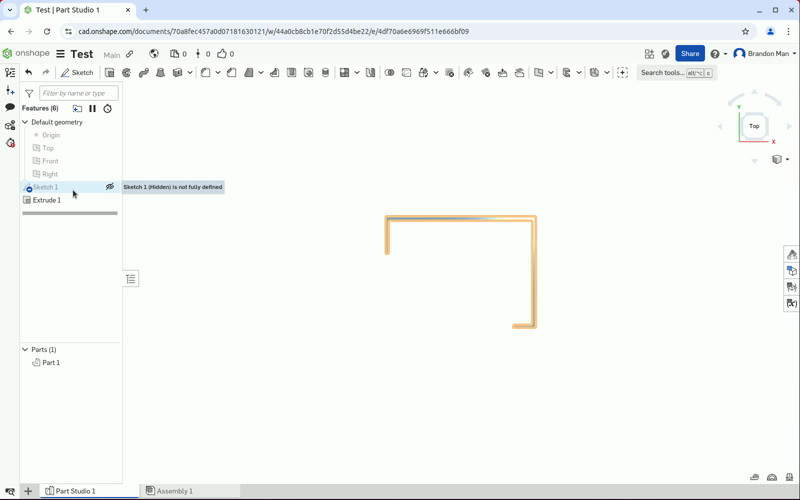
click(73, 189)
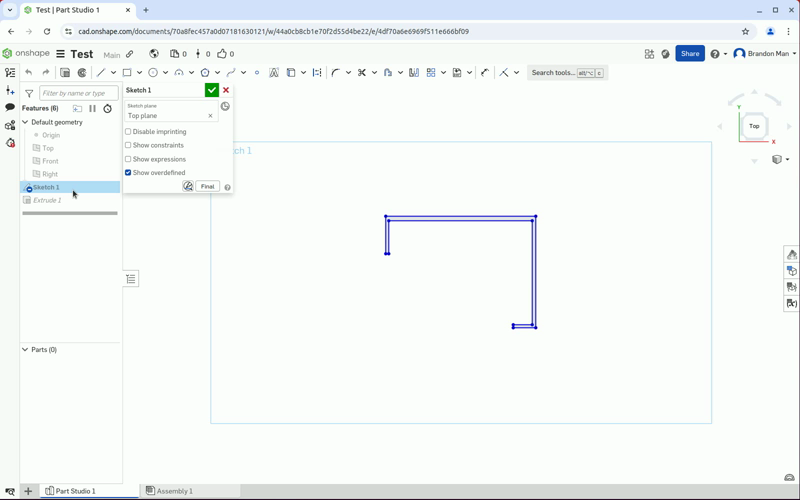
mouse_move(229, 92)
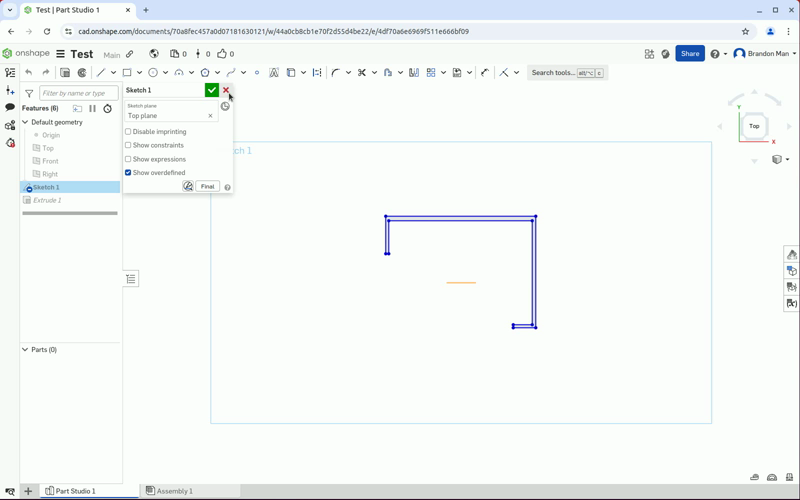
click(229, 92)
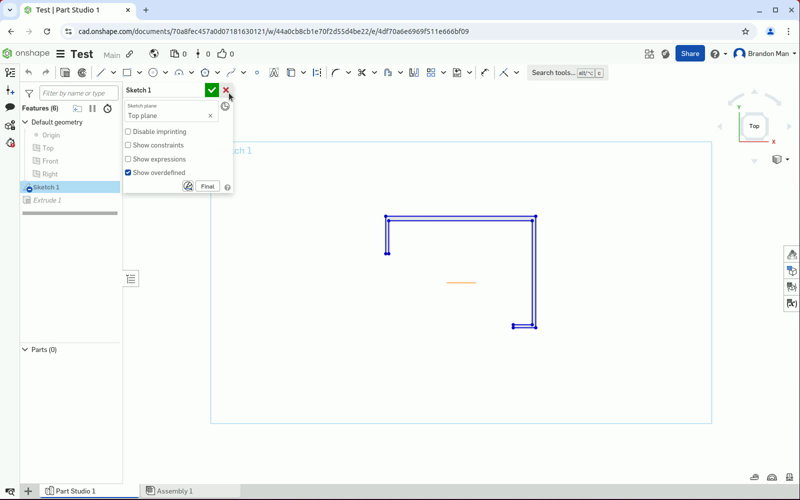
key(shift+s)
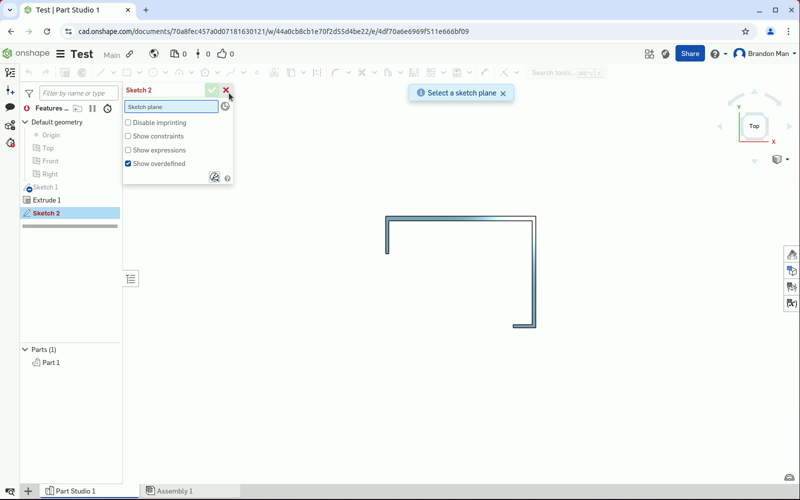
mouse_move(73, 150)
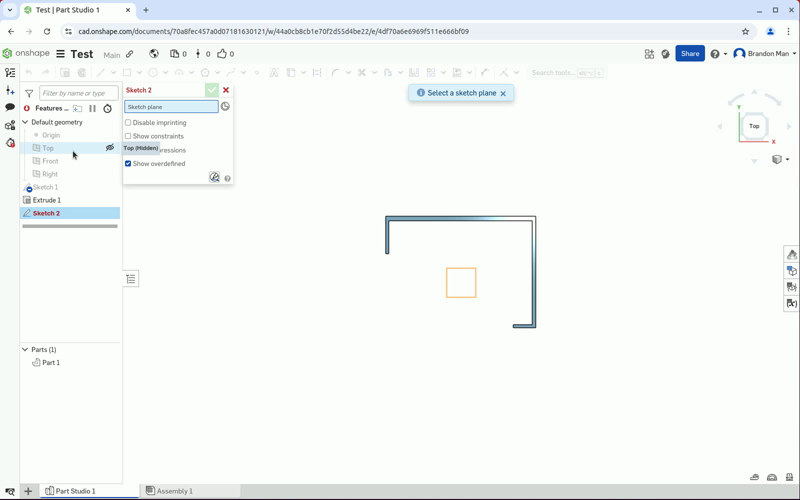
click(73, 150)
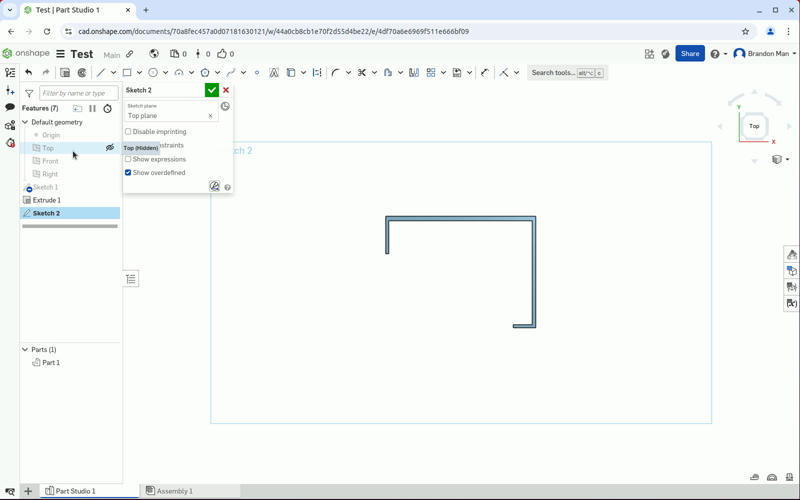
mouse_move(73, 352)
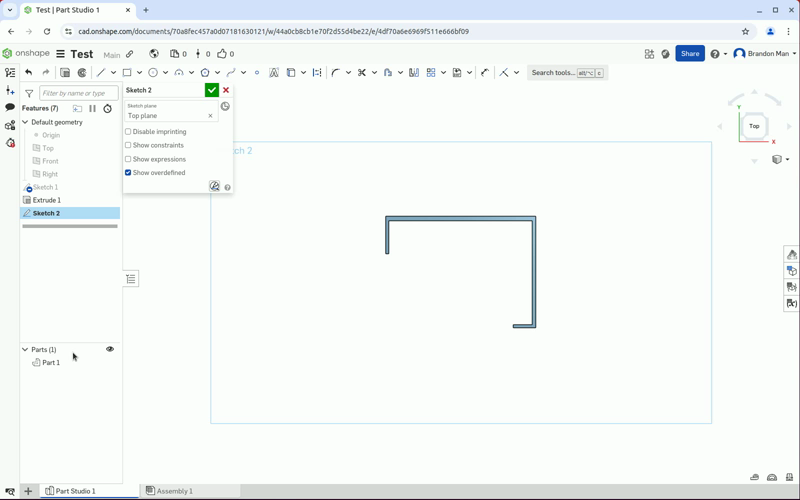
key(y)
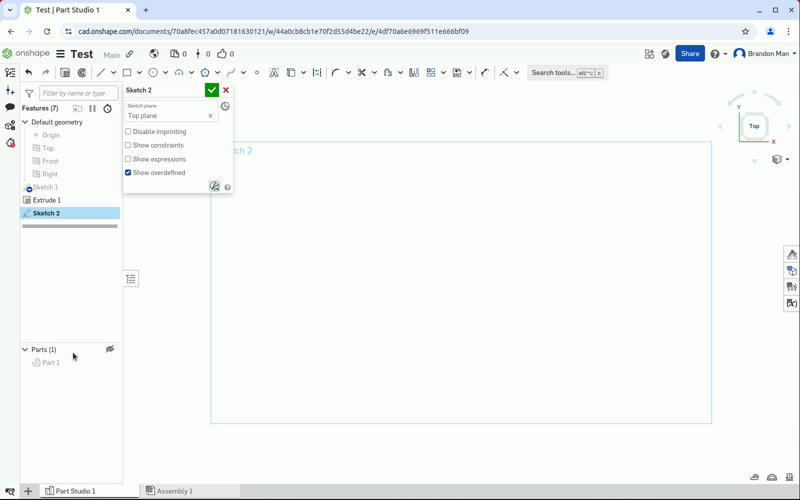
key(l)
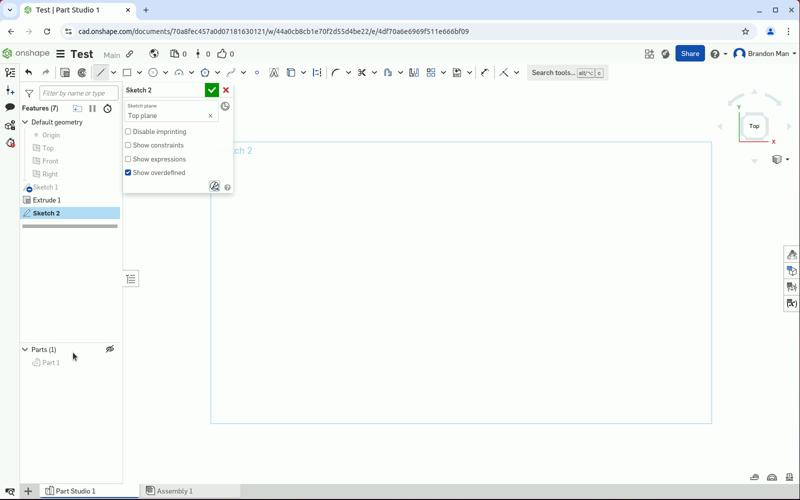
key_down(shift)
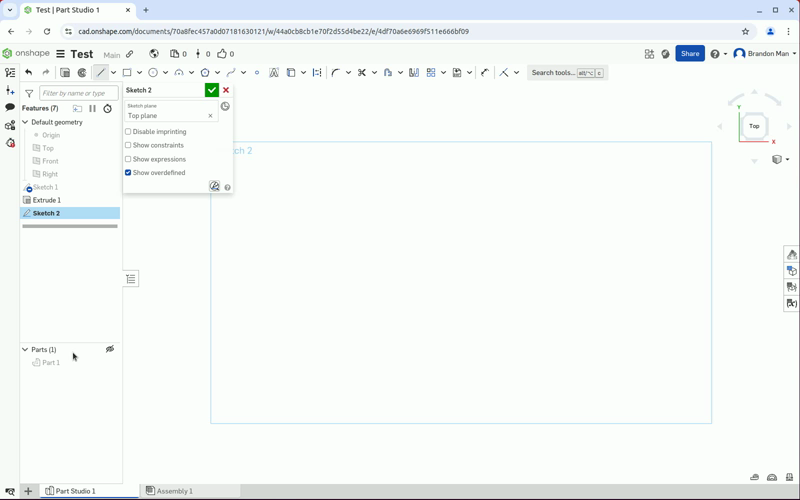
mouse_move(385, 328)
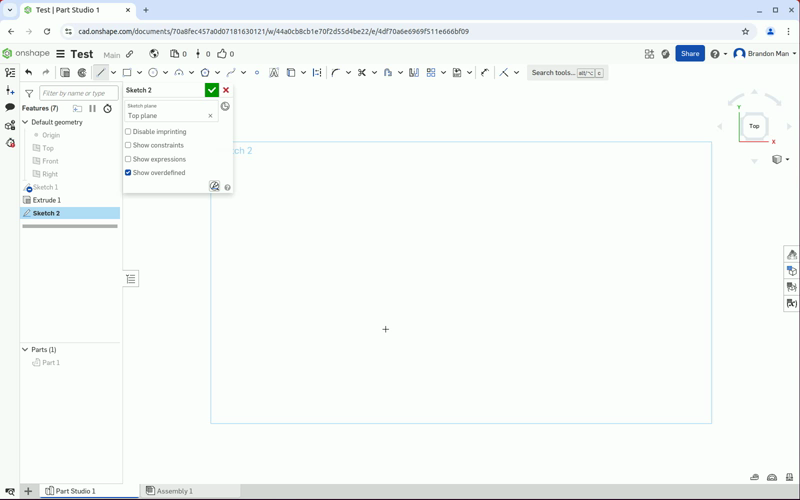
click(385, 328)
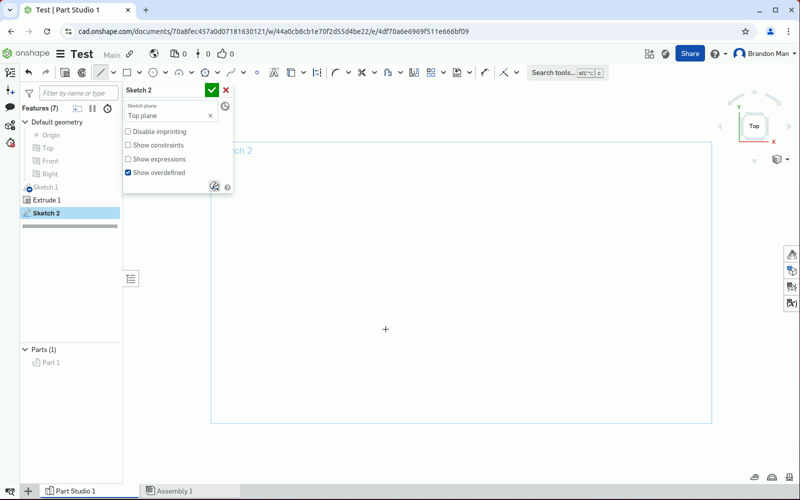
key_up(shift)
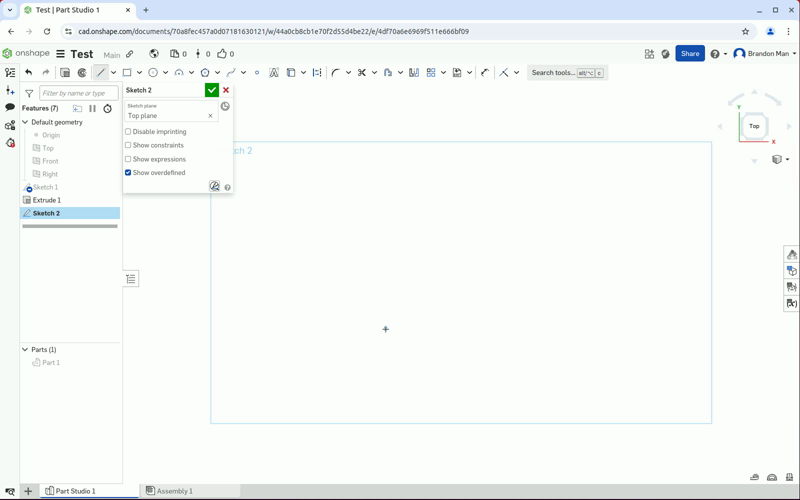
key_down(shift)
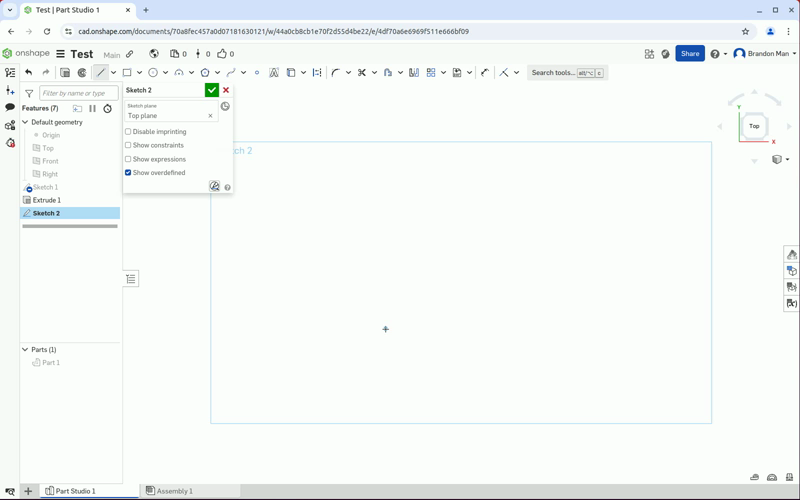
mouse_move(485, 328)
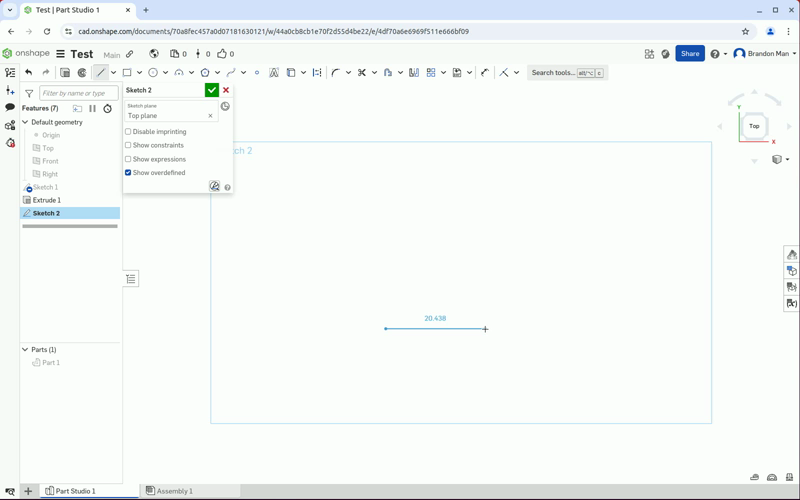
click(485, 328)
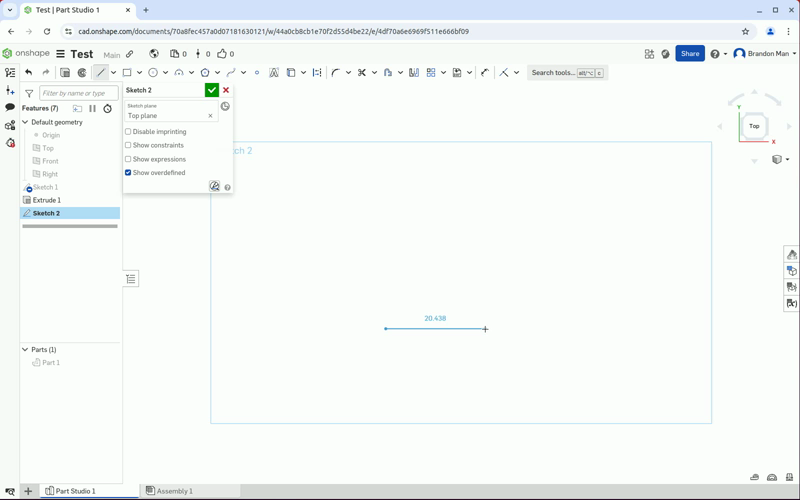
key_up(shift)
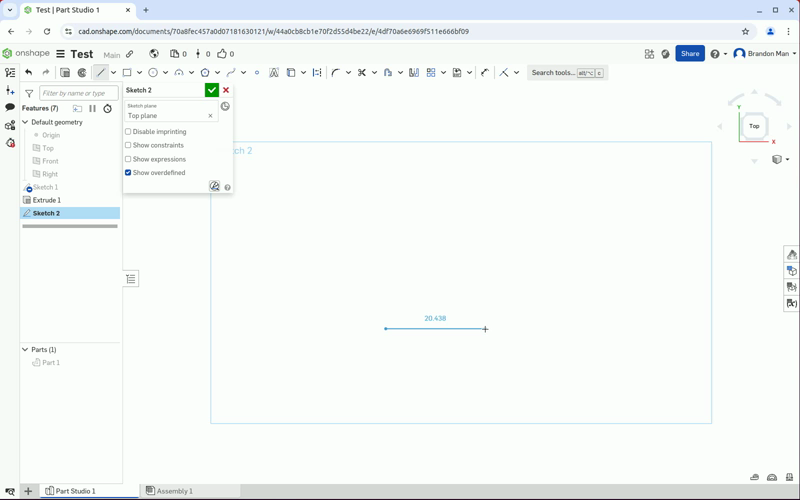
key_down(shift)
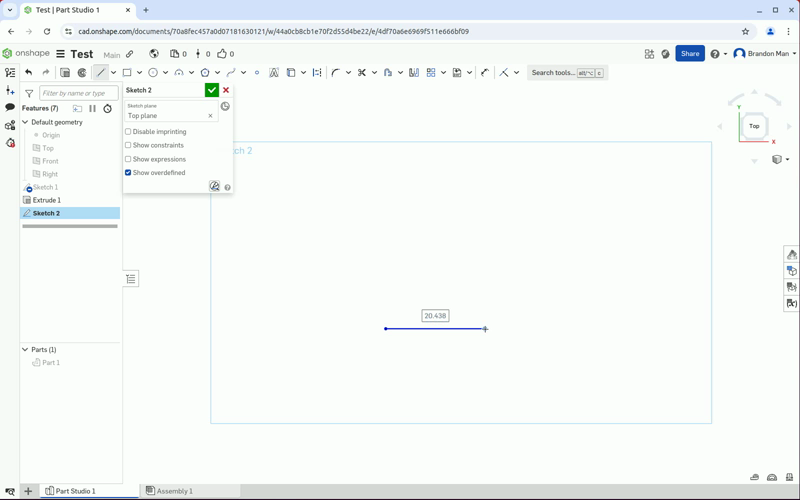
mouse_move(515, 328)
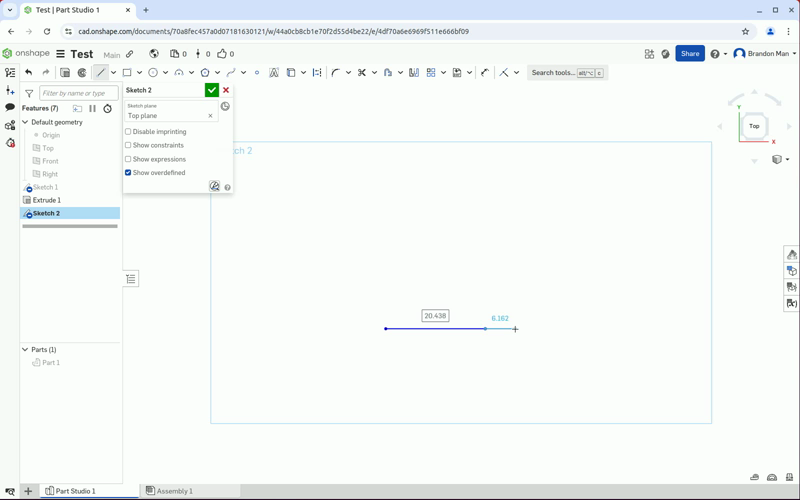
mouse_move(485, 324)
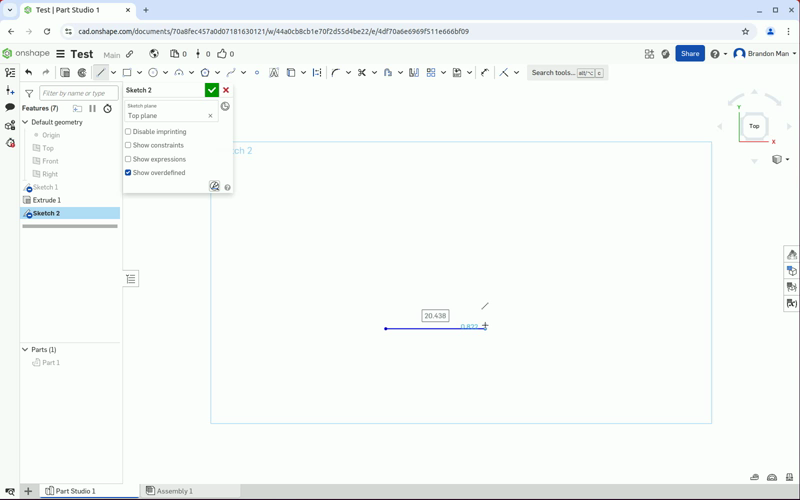
scroll(6)
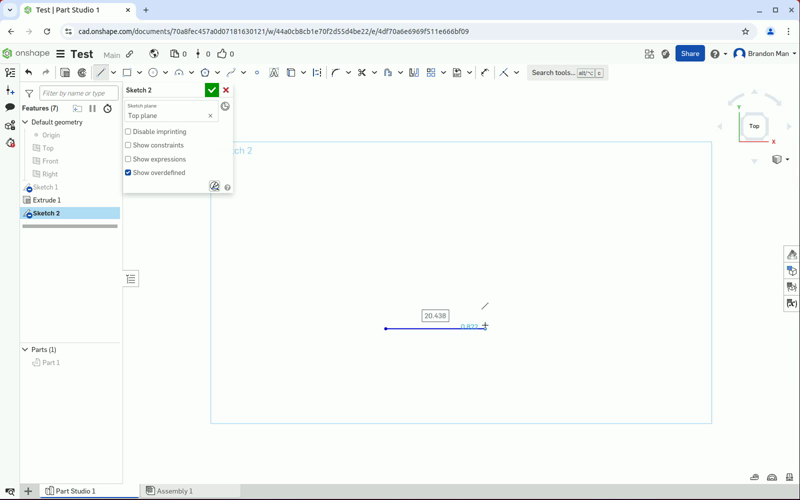
scroll(6)
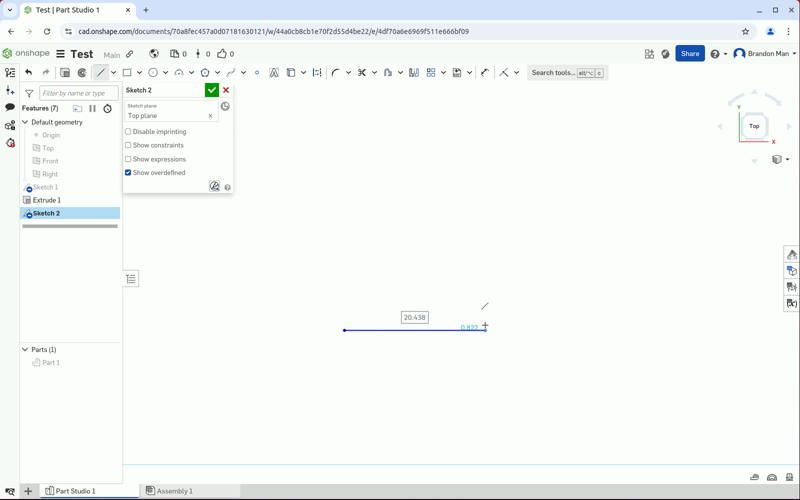
scroll(6)
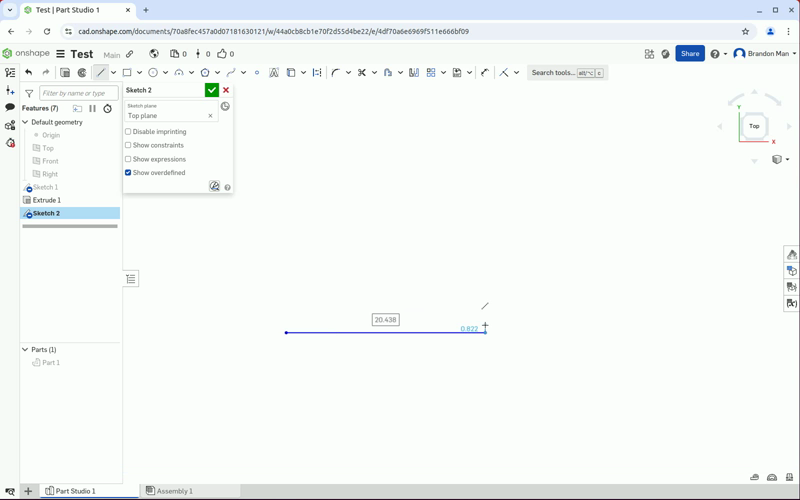
scroll(6)
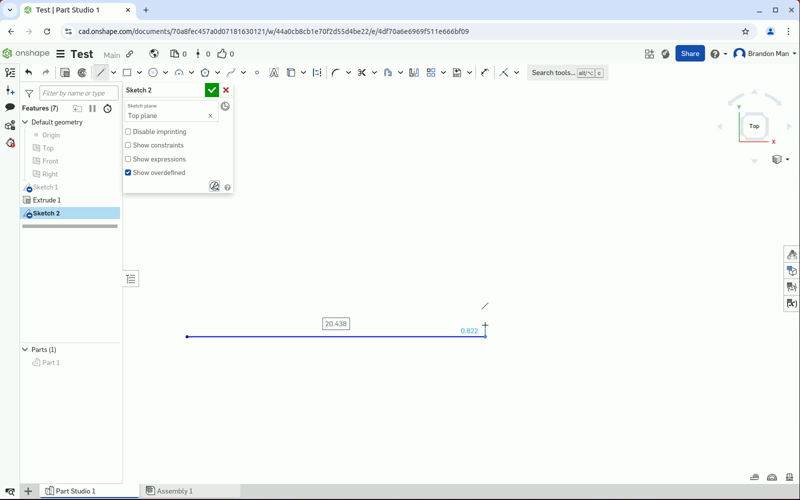
scroll(6)
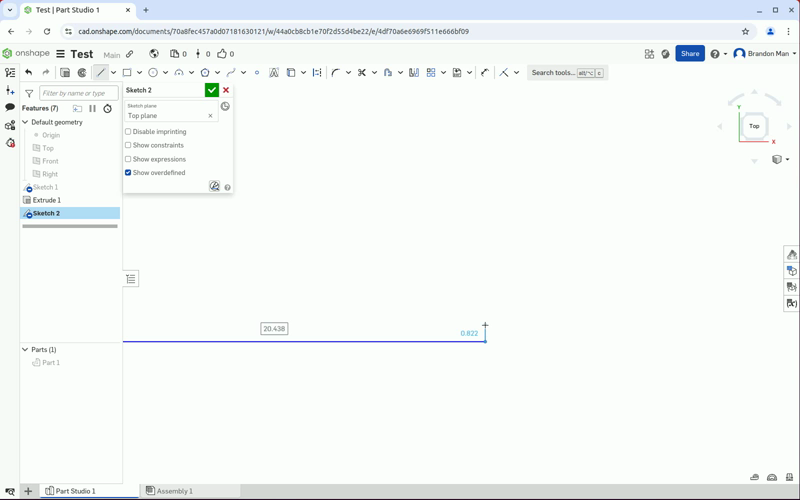
scroll(6)
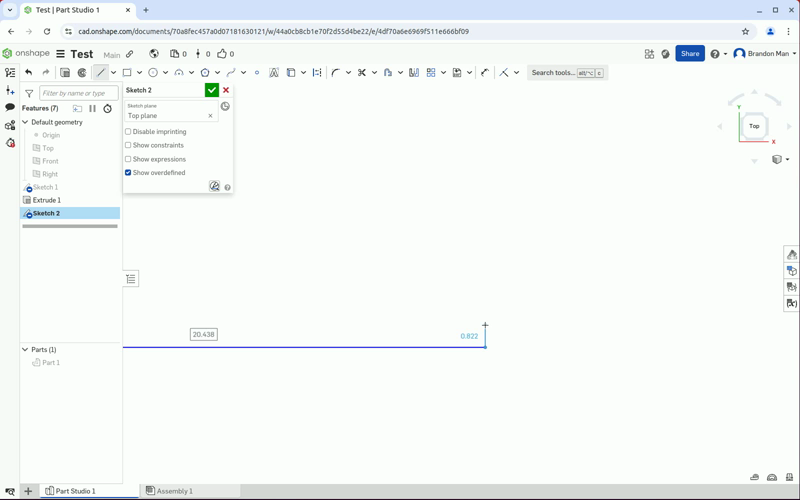
scroll(6)
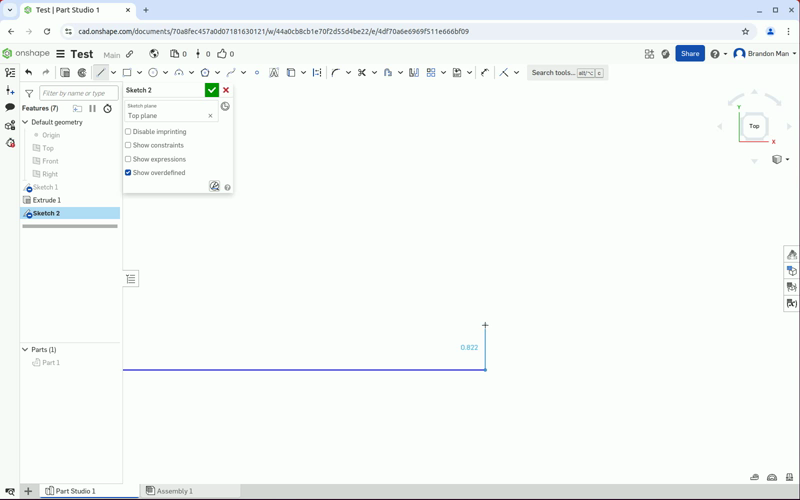
click(485, 324)
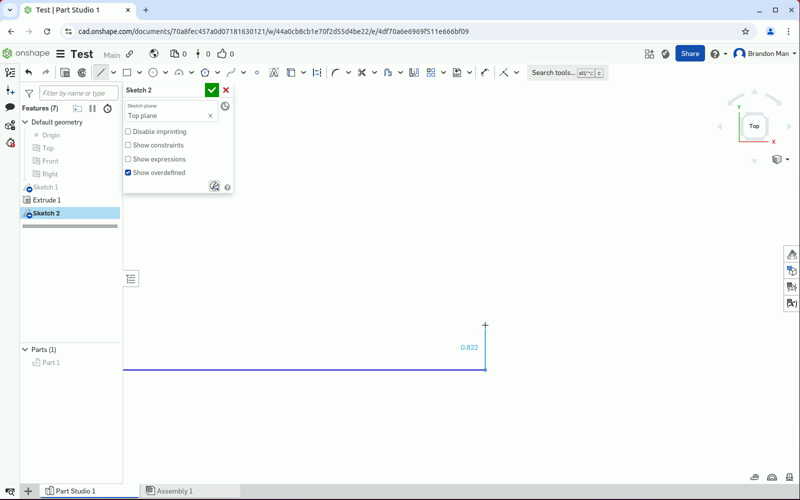
scroll(-6)
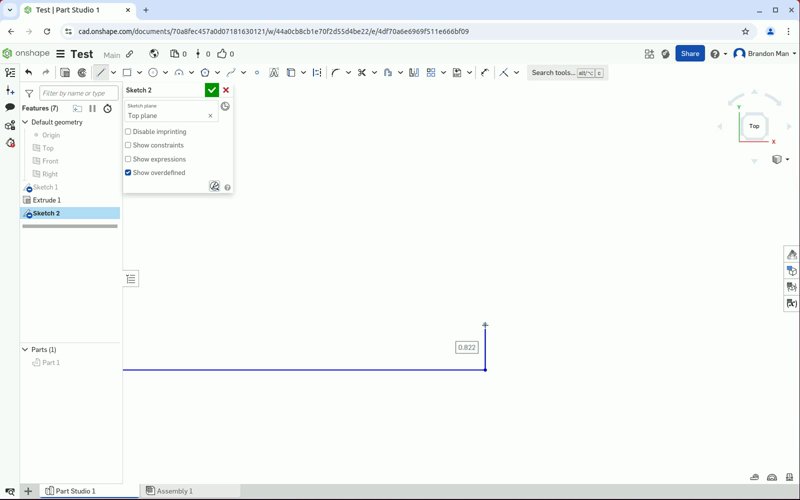
scroll(-6)
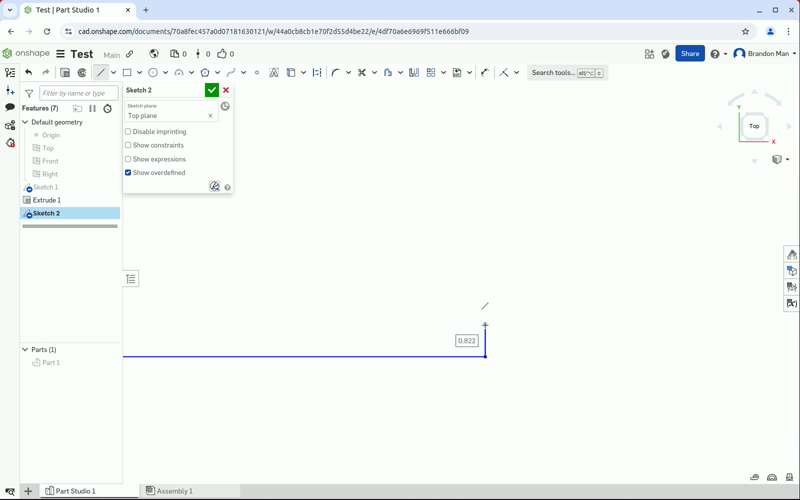
scroll(-6)
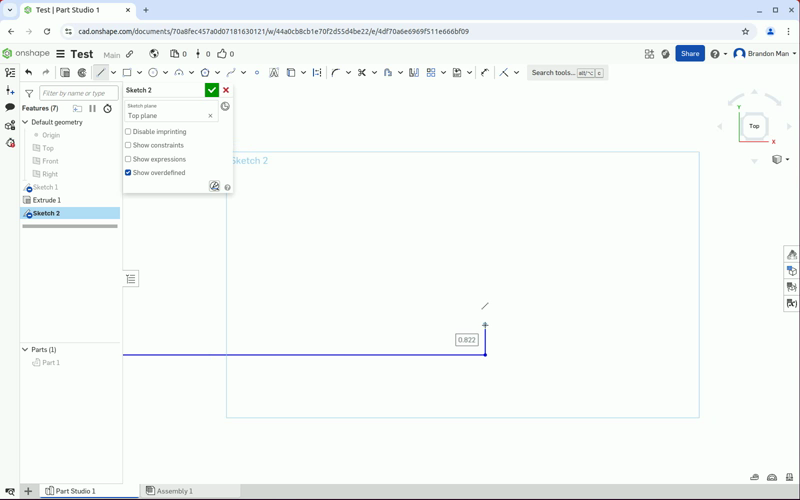
scroll(-6)
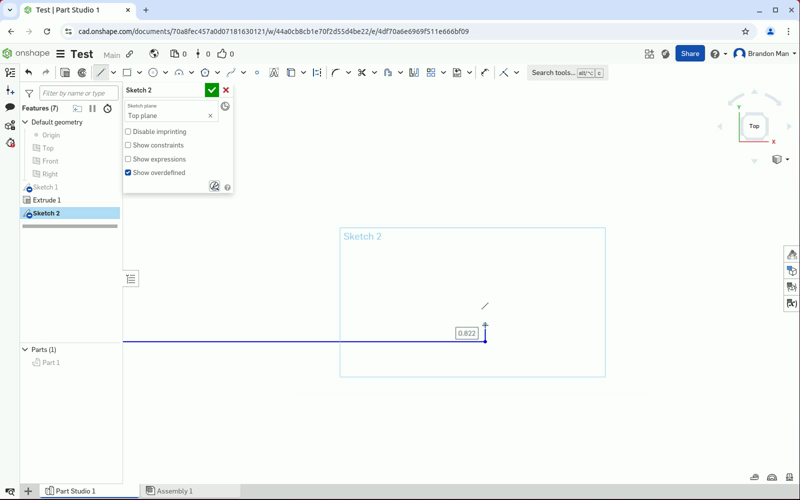
scroll(-6)
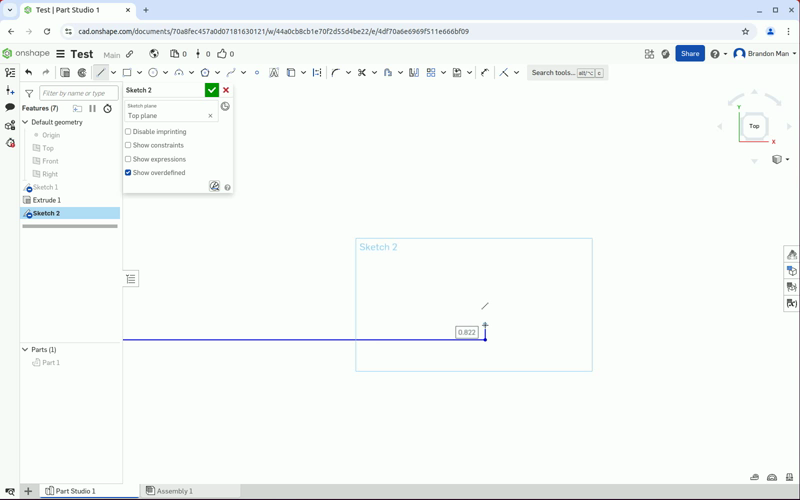
scroll(-6)
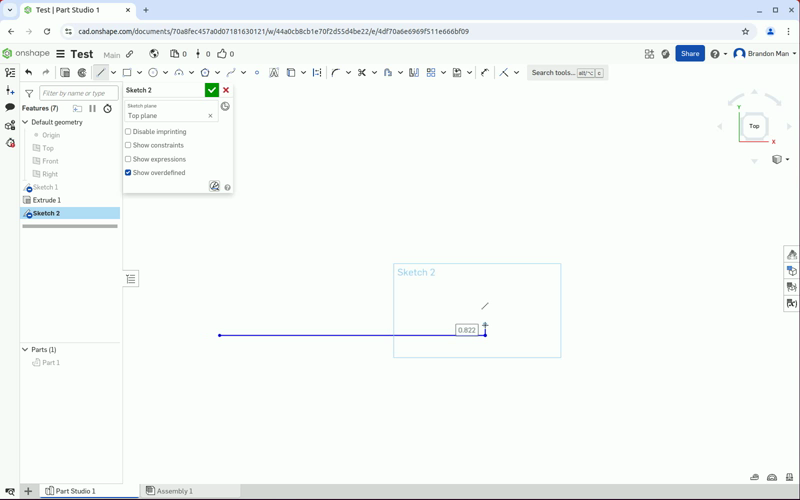
scroll(-6)
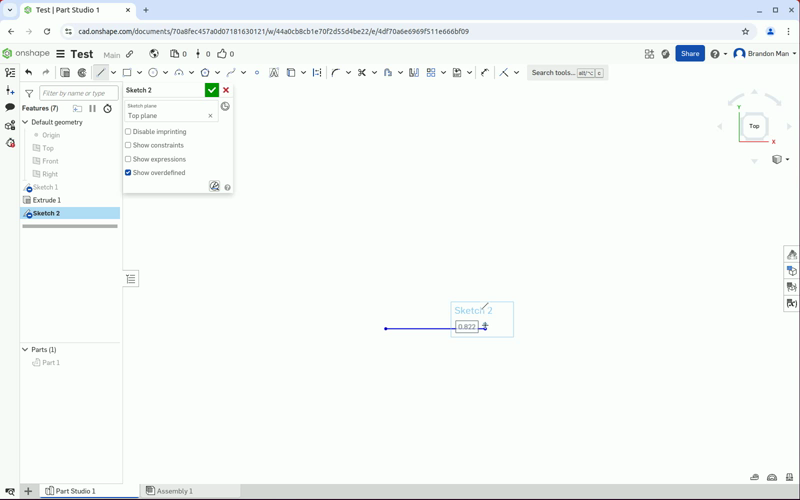
key_up(shift)
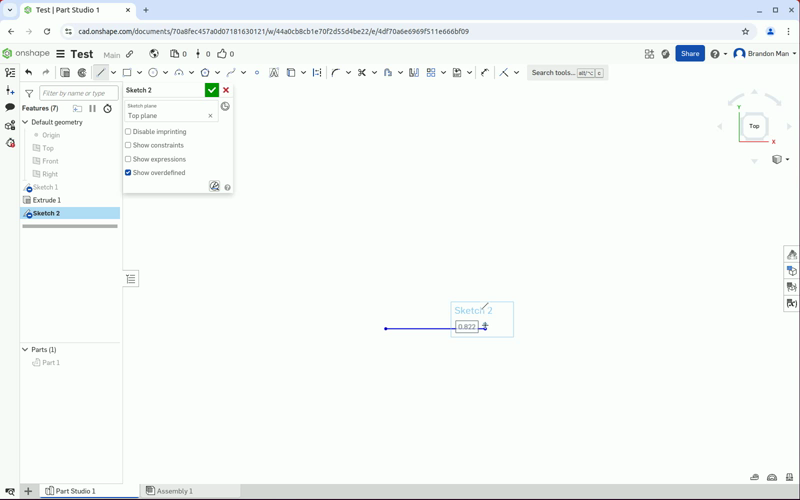
key_down(shift)
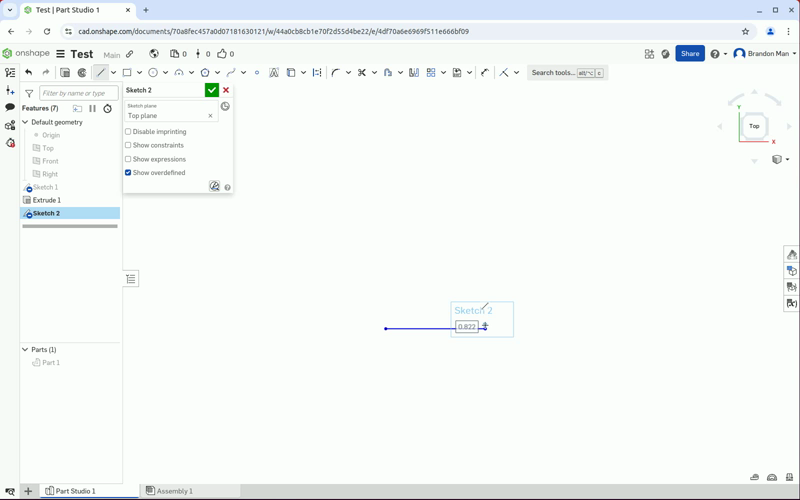
mouse_move(389, 324)
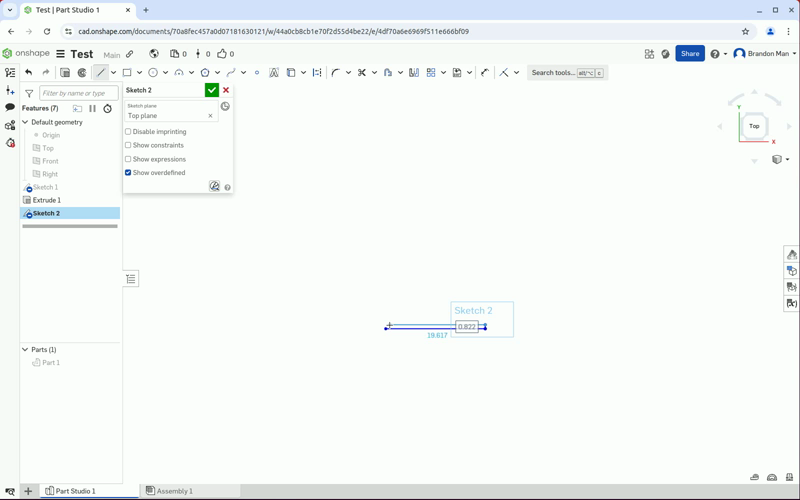
click(389, 324)
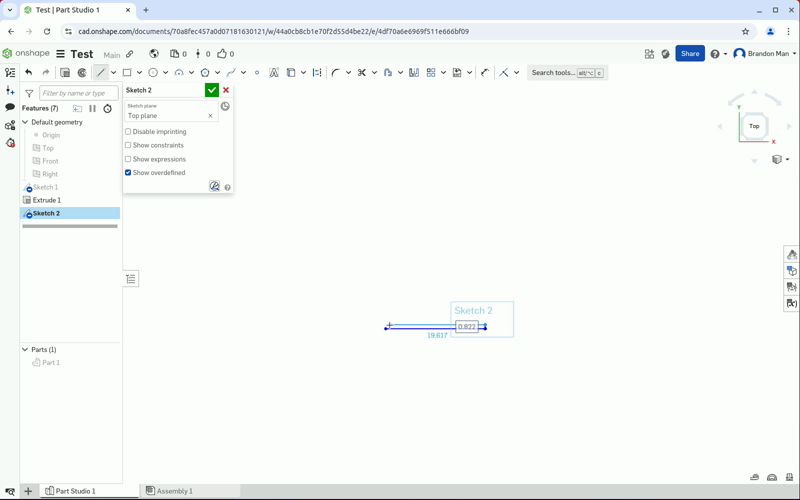
key_up(shift)
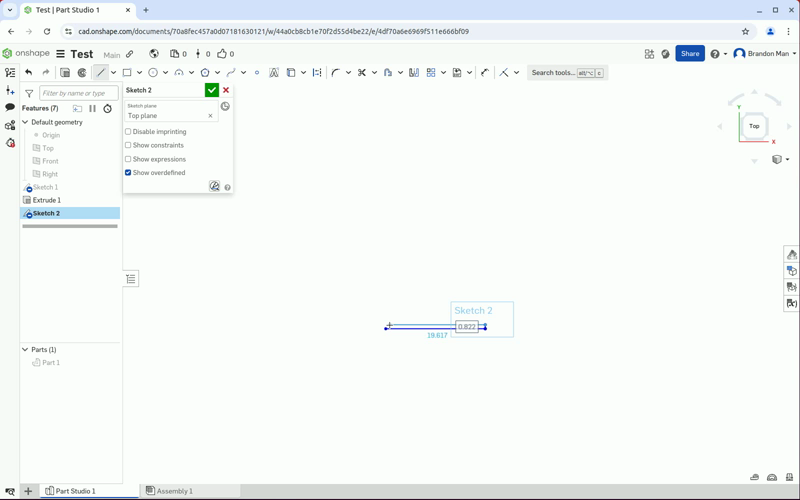
key_down(shift)
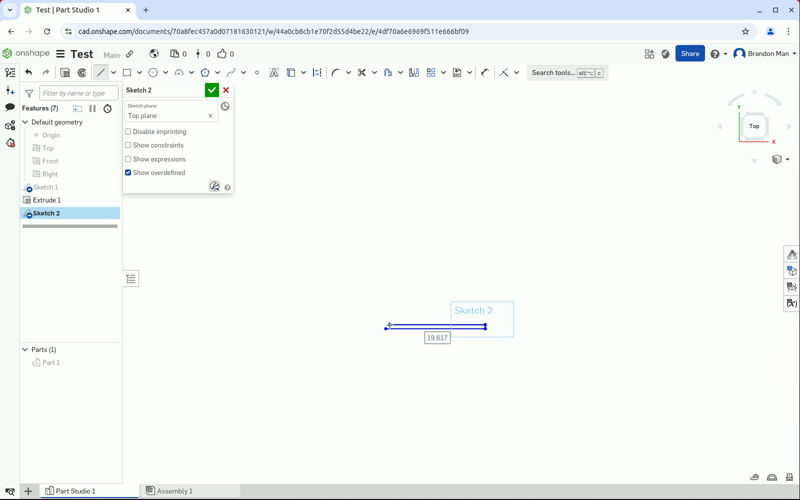
mouse_move(389, 253)
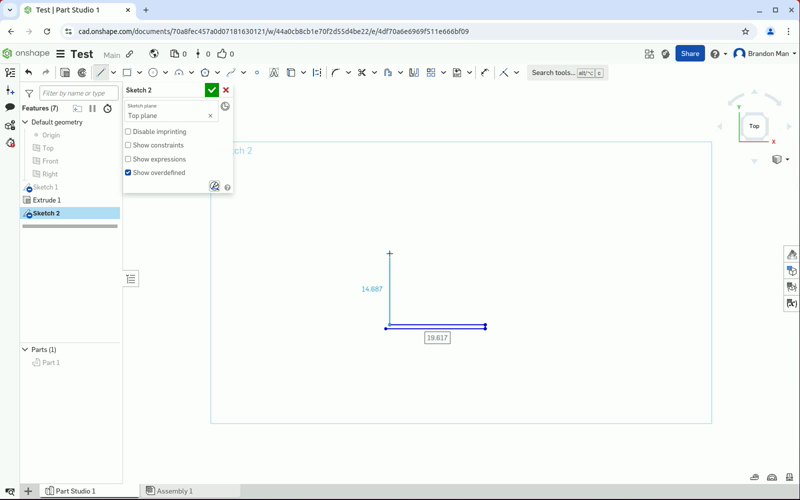
click(389, 253)
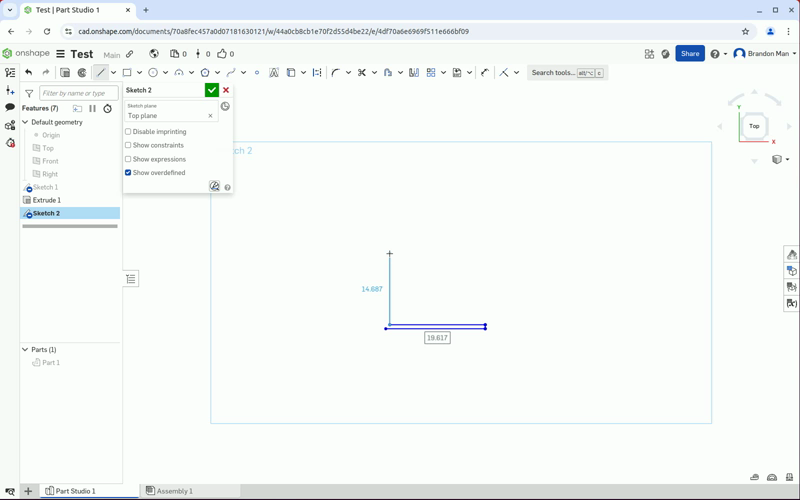
key_up(shift)
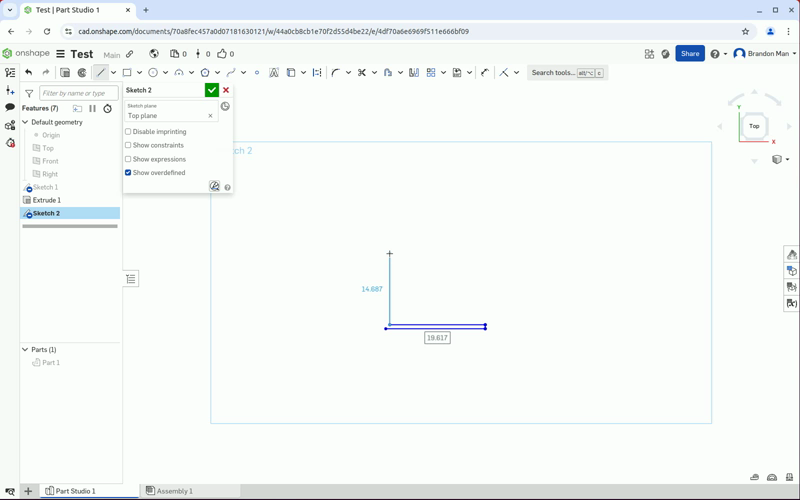
key_down(shift)
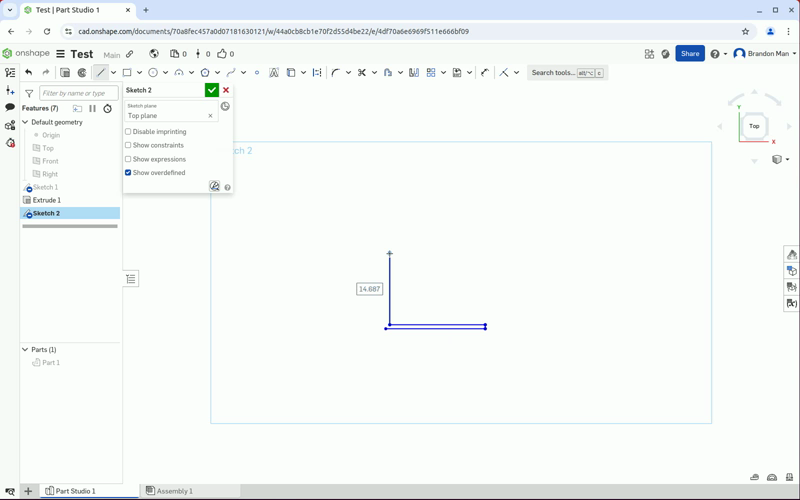
mouse_move(420, 253)
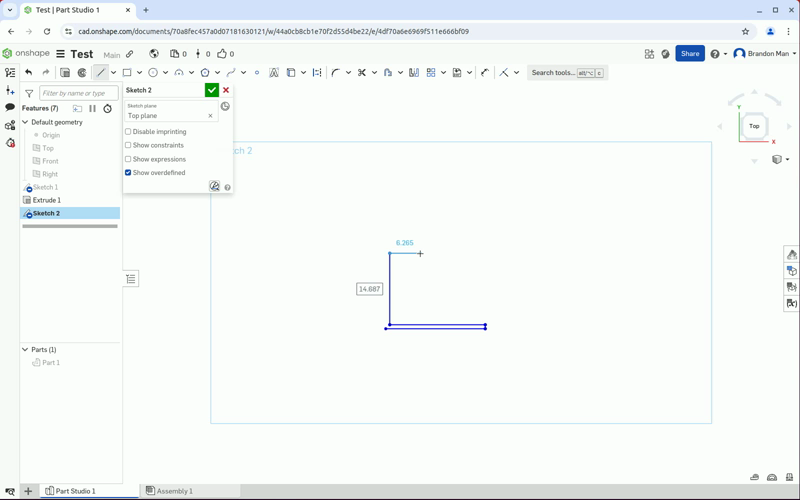
mouse_move(385, 253)
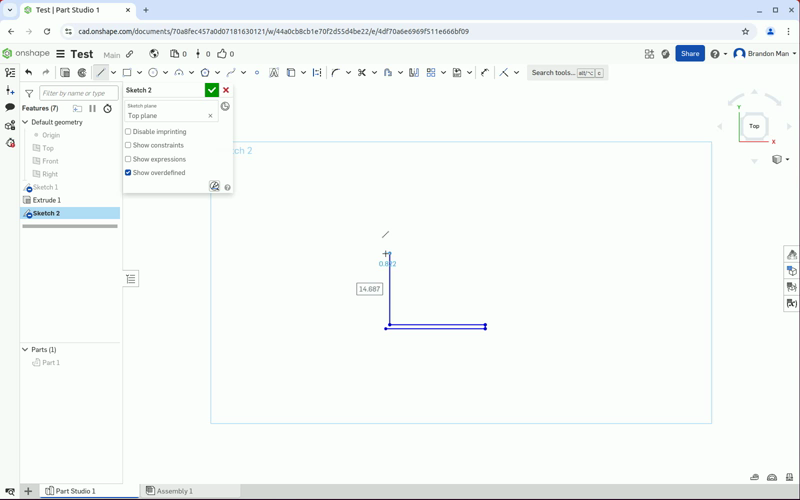
scroll(6)
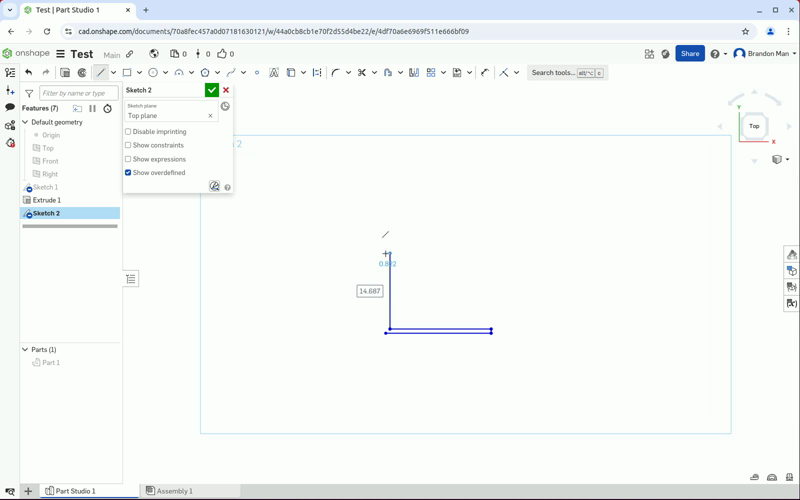
scroll(6)
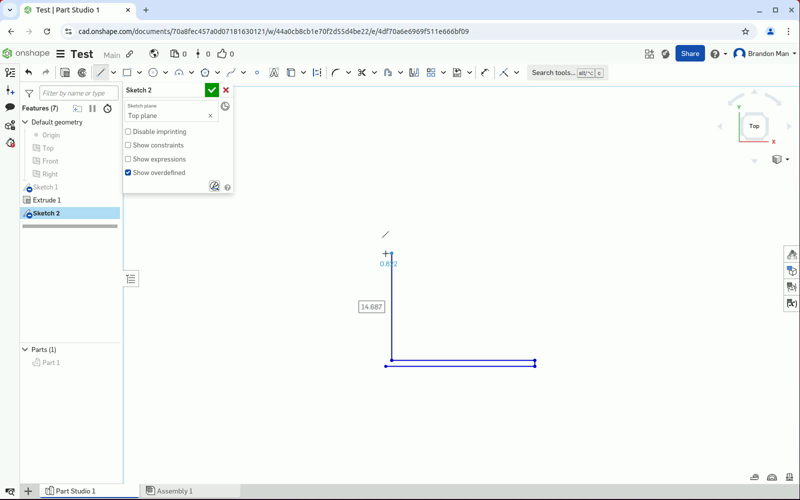
scroll(6)
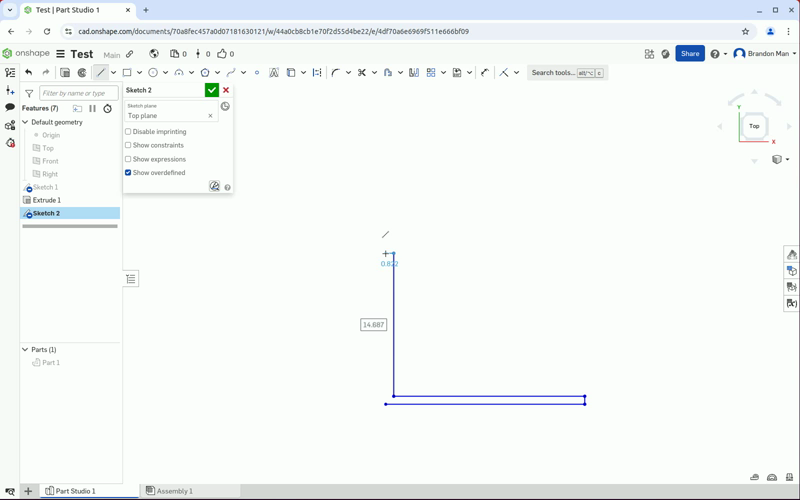
scroll(6)
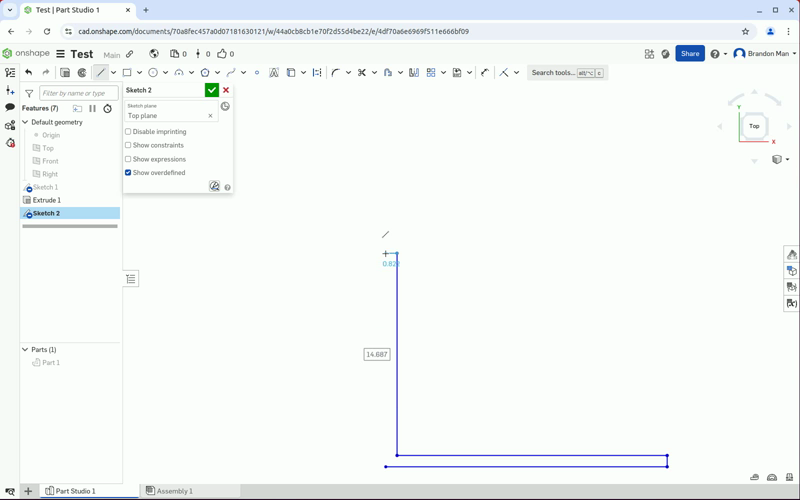
scroll(6)
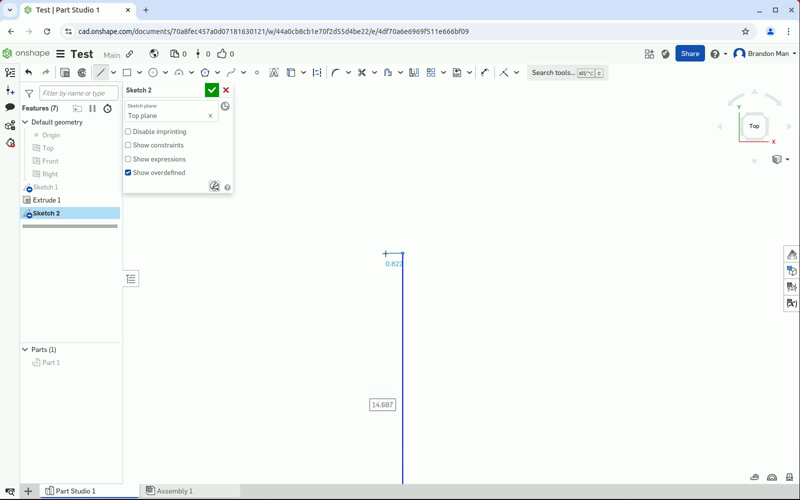
scroll(6)
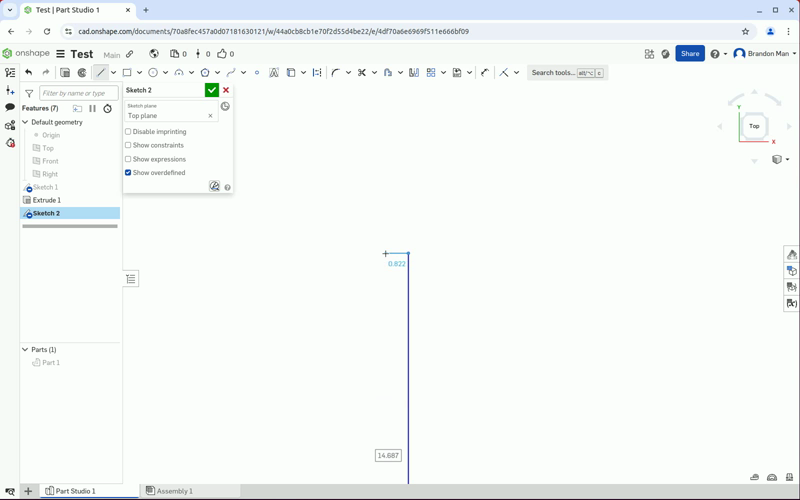
scroll(6)
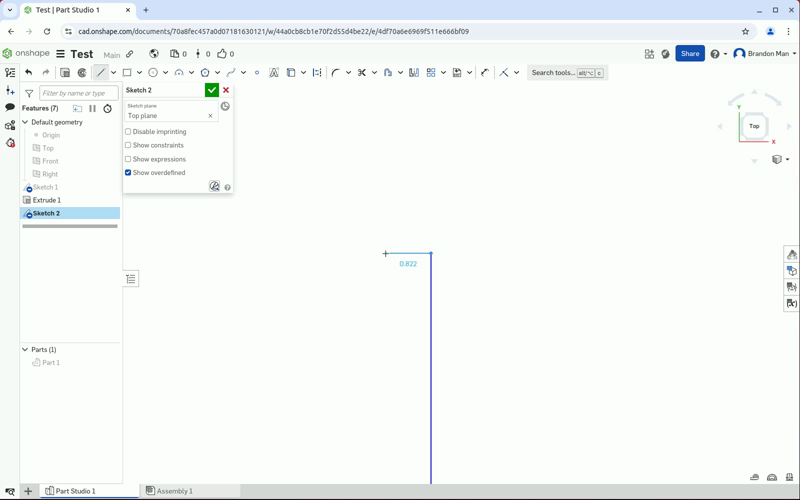
click(385, 253)
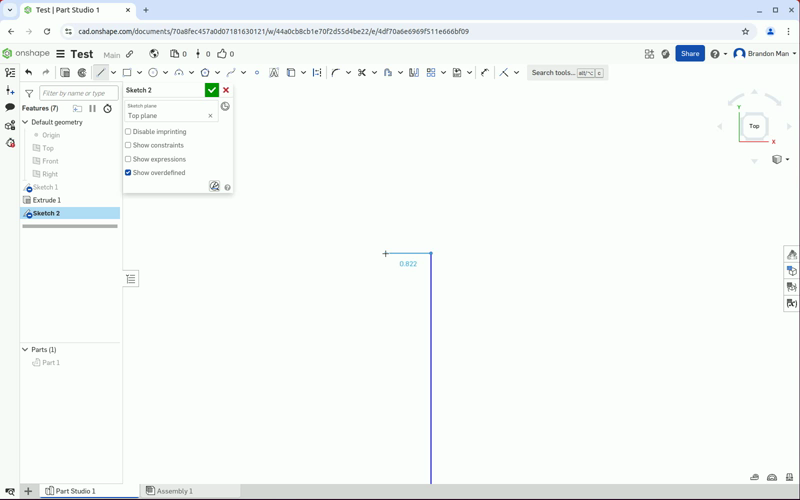
scroll(-6)
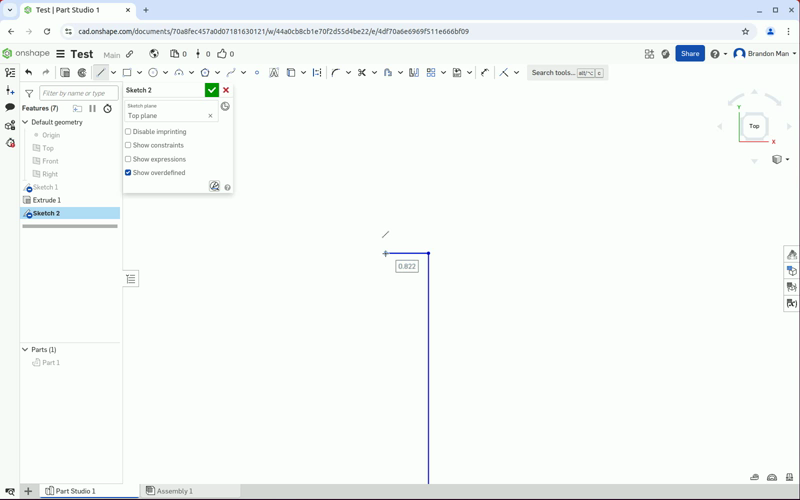
scroll(-6)
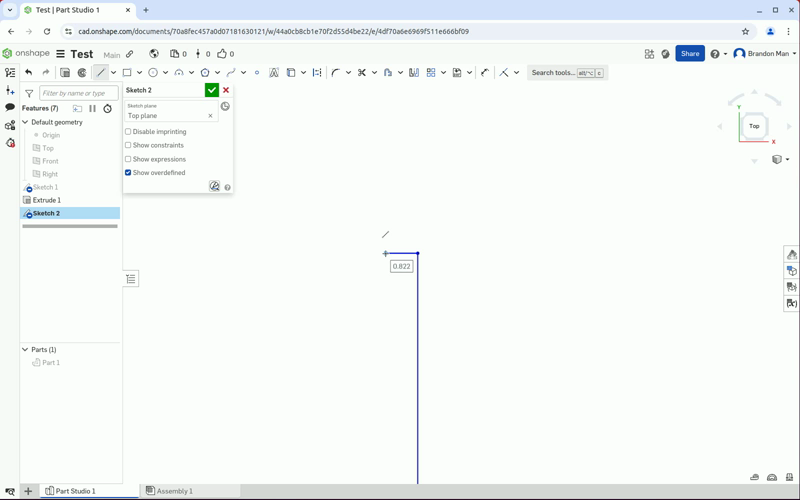
scroll(-6)
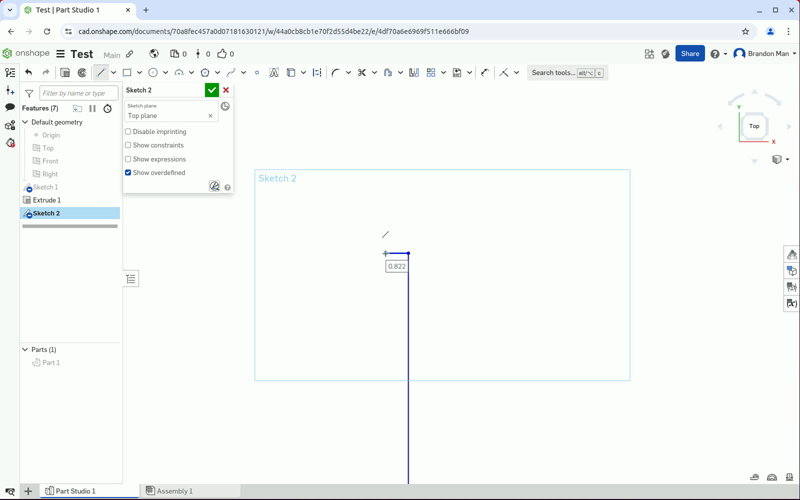
scroll(-6)
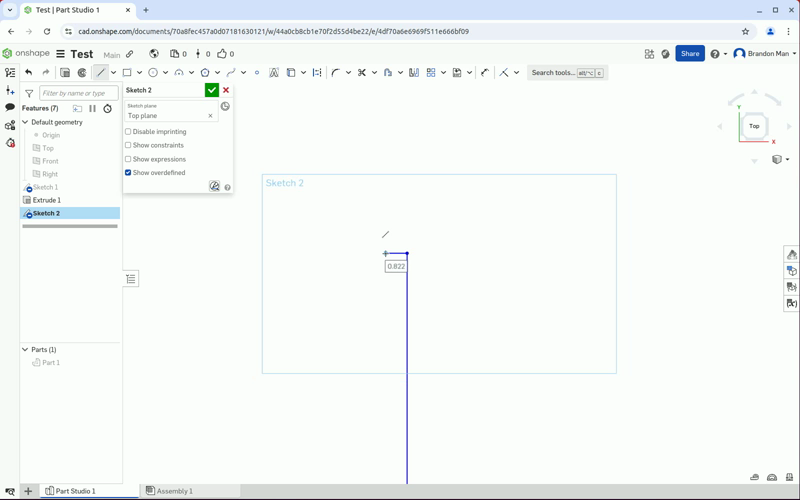
scroll(-6)
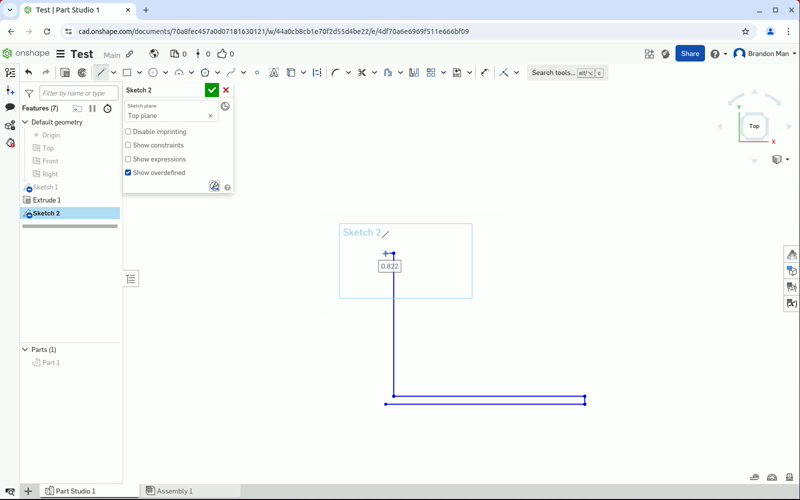
scroll(-6)
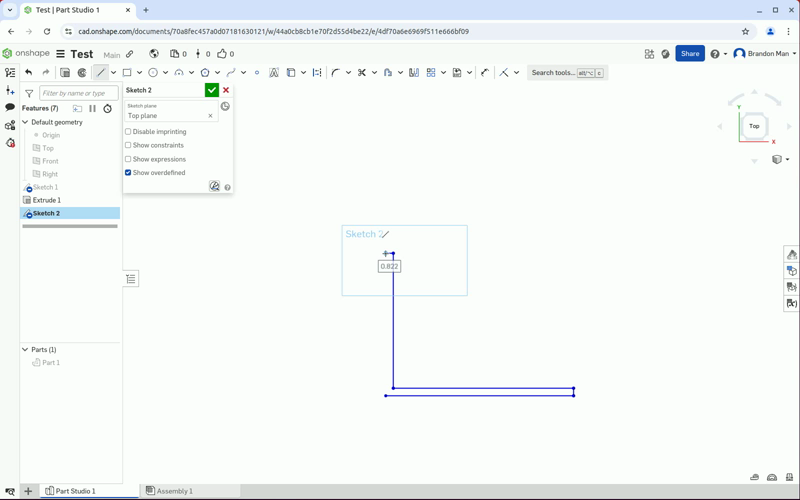
scroll(-6)
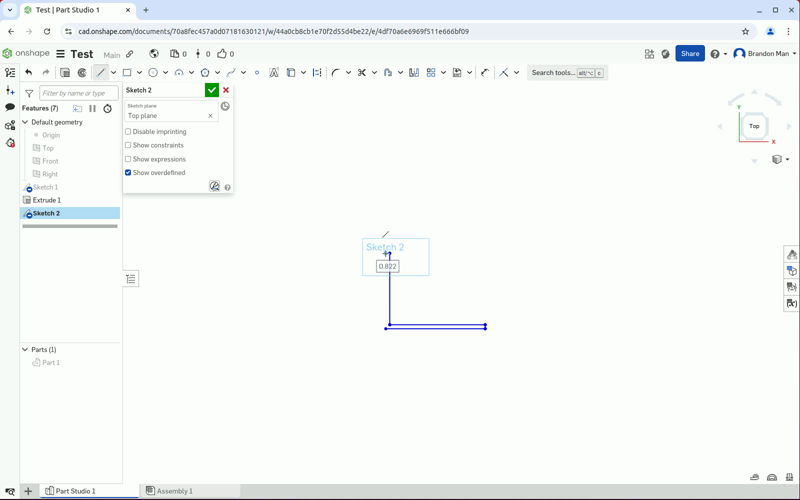
key_up(shift)
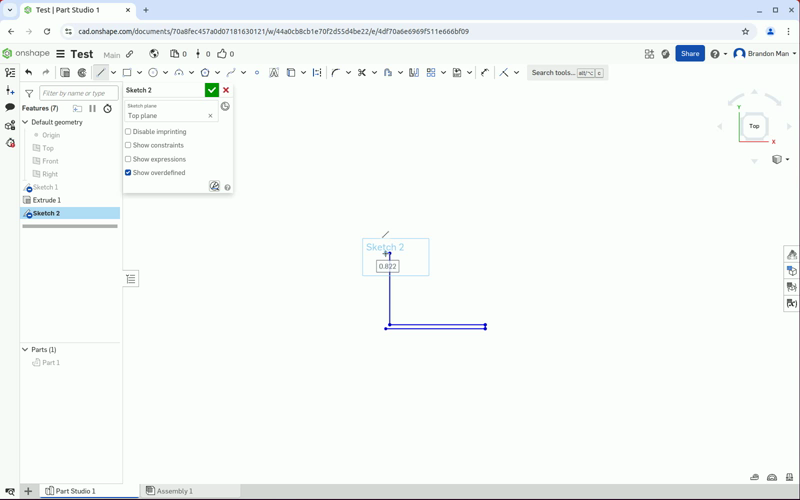
key_down(shift)
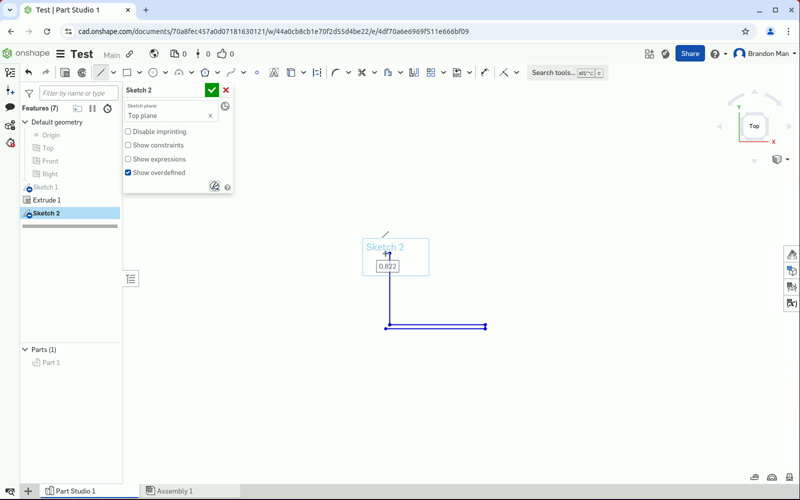
mouse_move(385, 328)
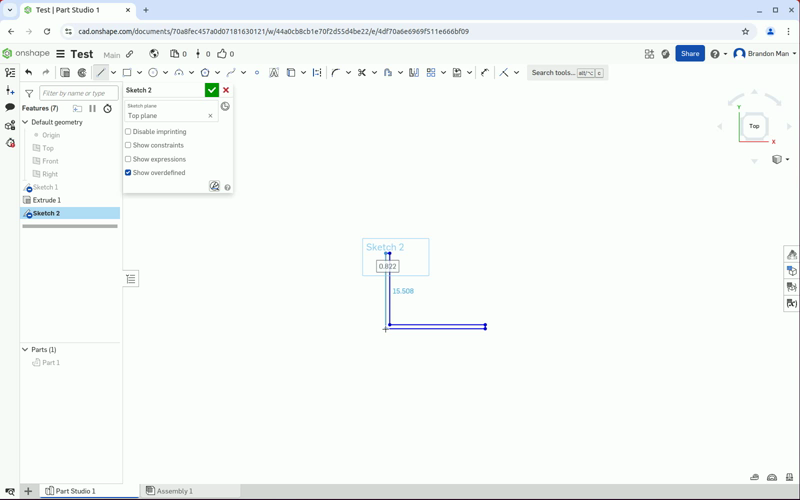
key_up(shift)
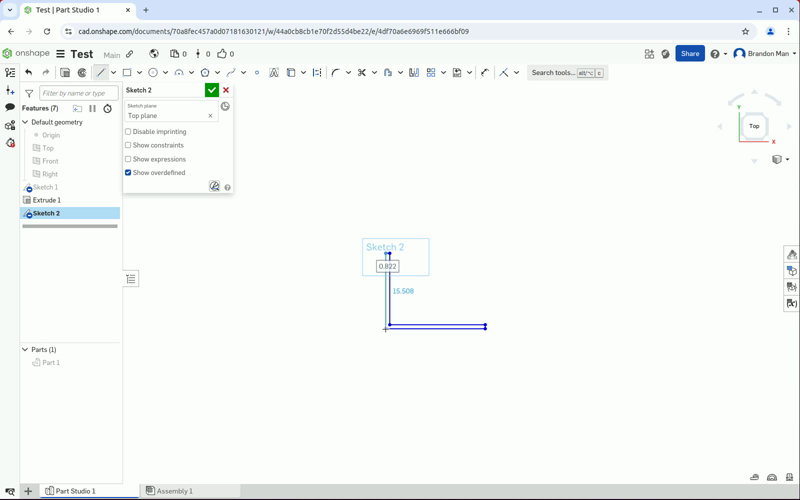
click(385, 328)
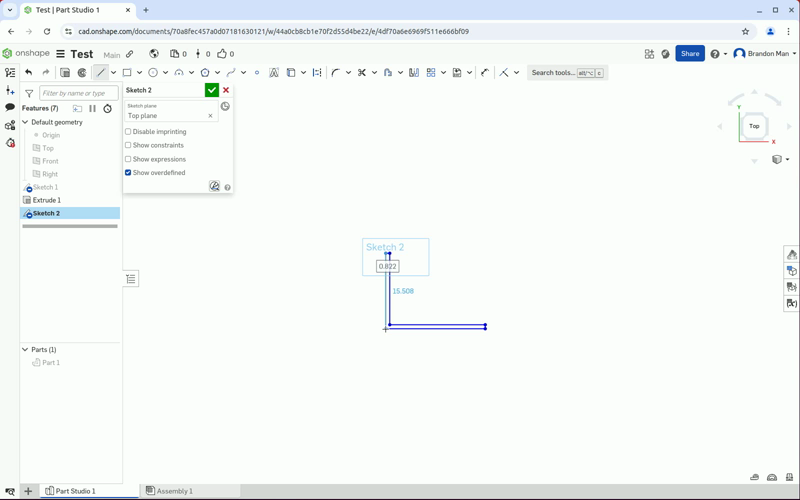
key(esc)
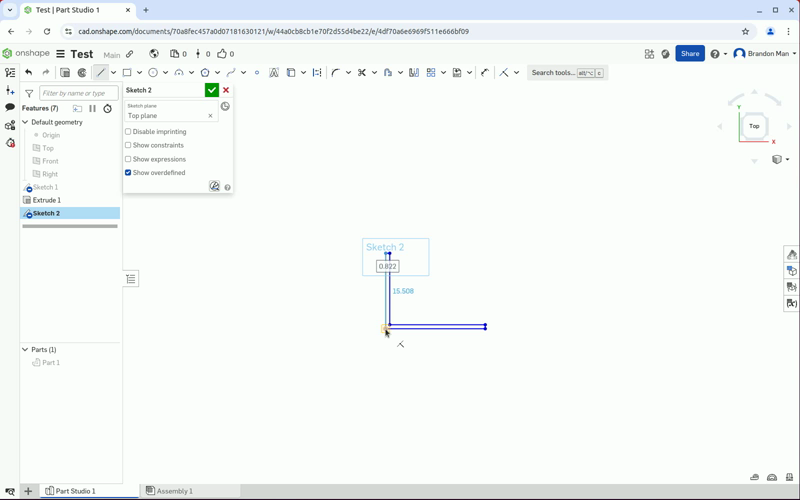
mouse_move(417, 327)
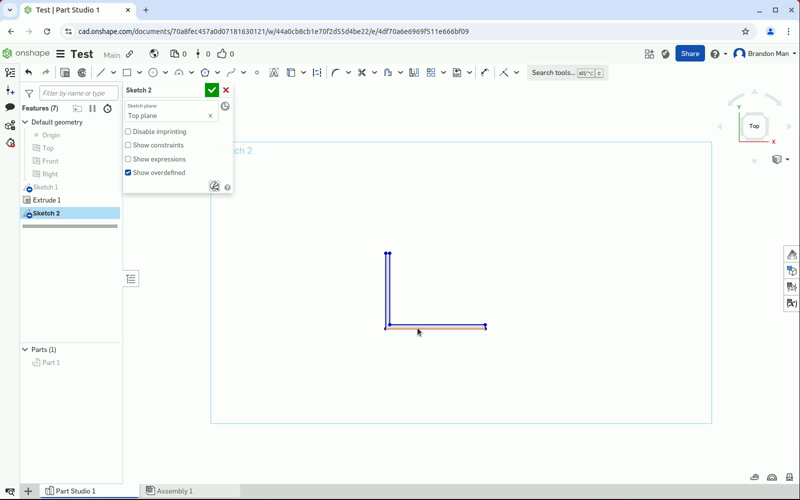
scroll(6)
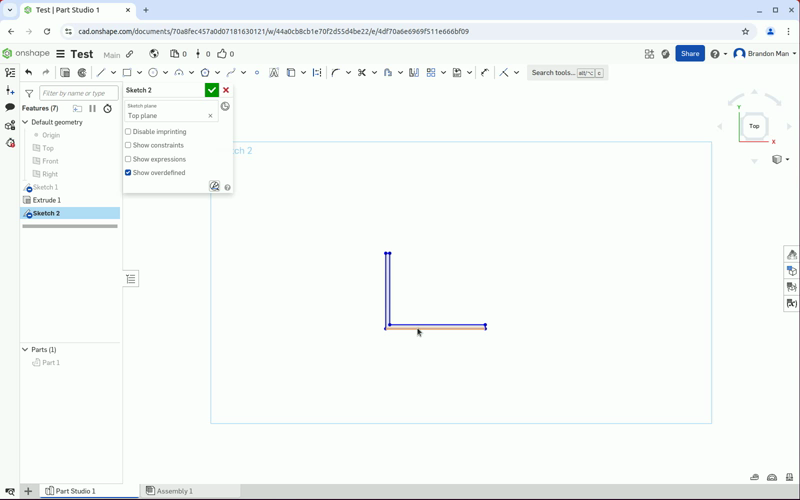
scroll(6)
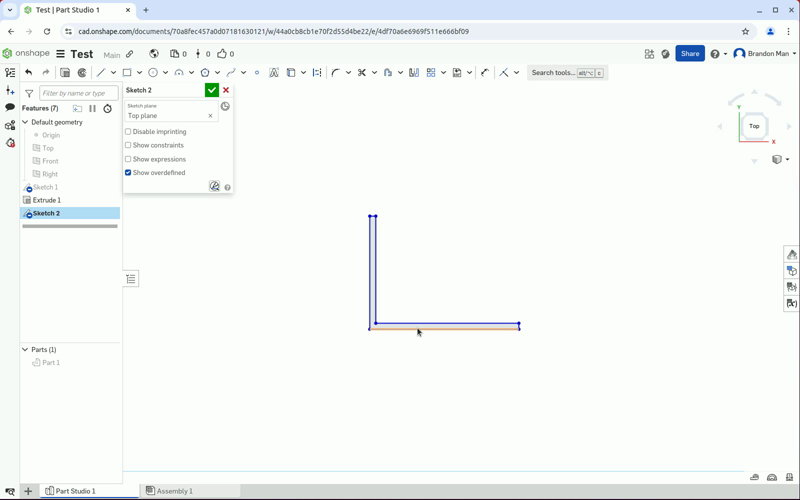
scroll(6)
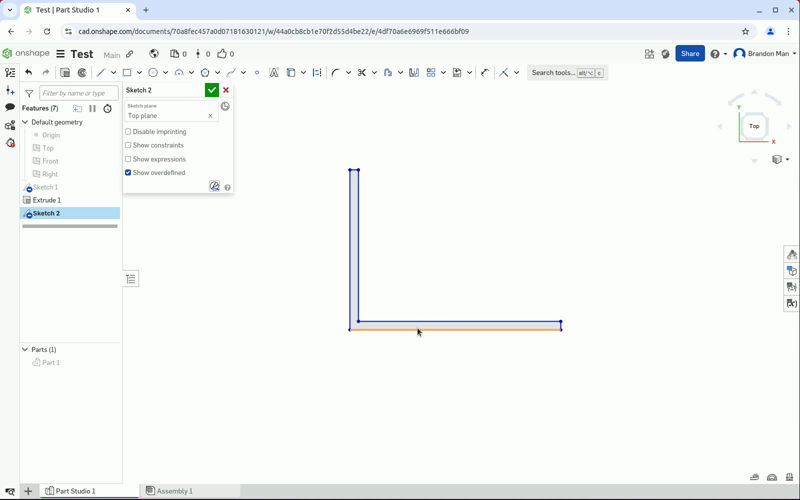
scroll(6)
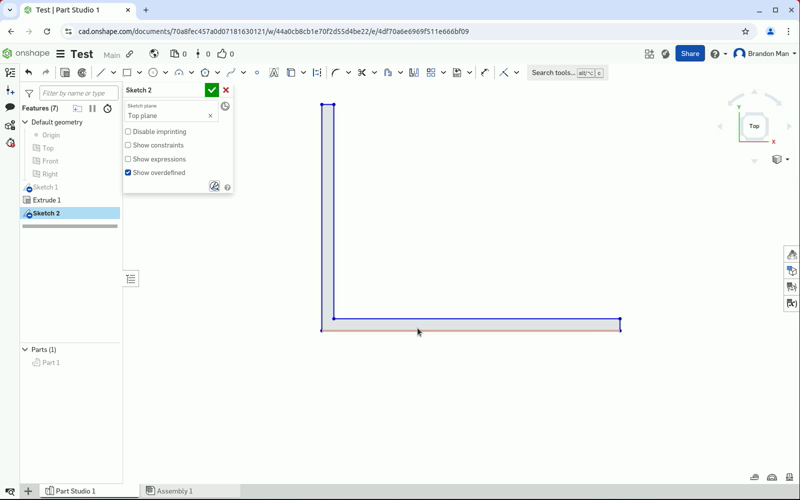
scroll(6)
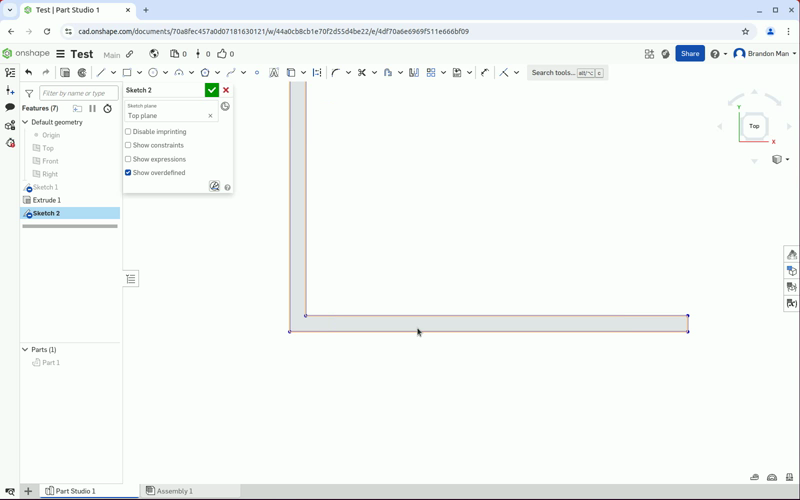
scroll(6)
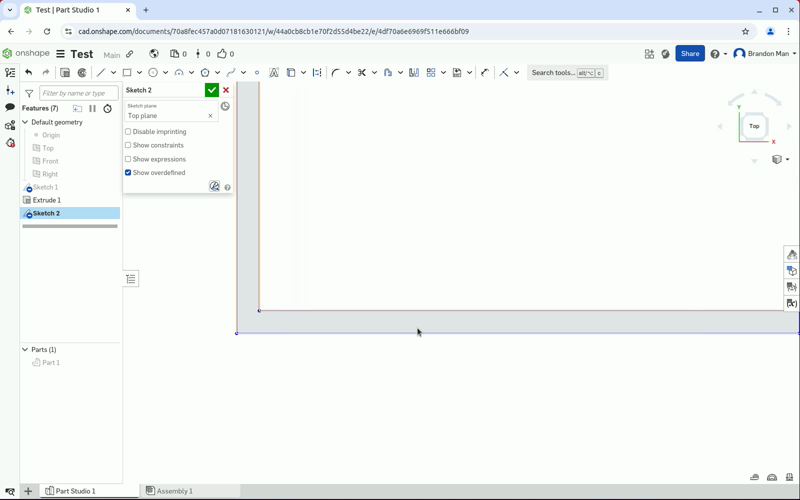
scroll(6)
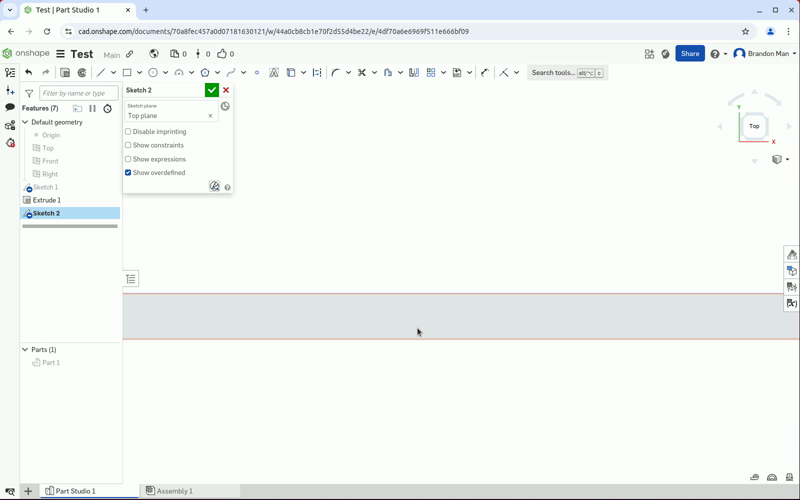
click(417, 327)
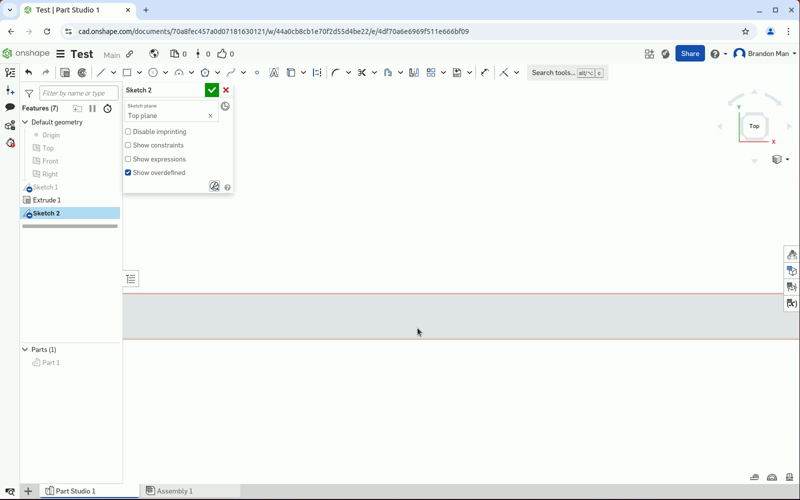
scroll(-6)
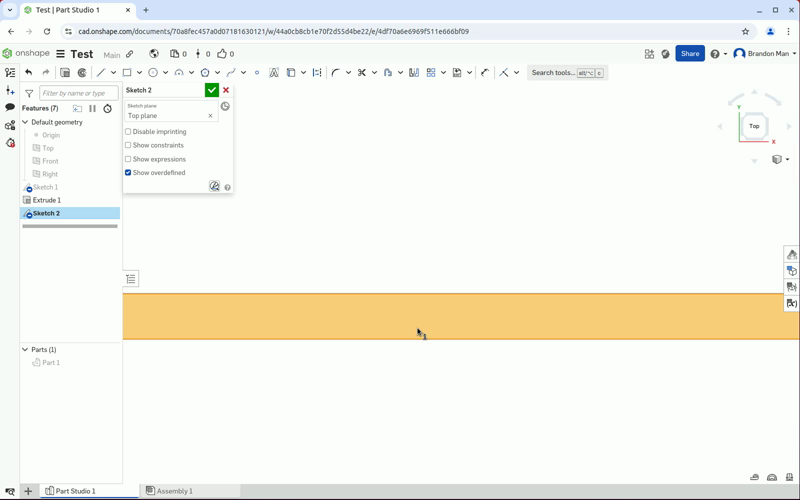
scroll(-6)
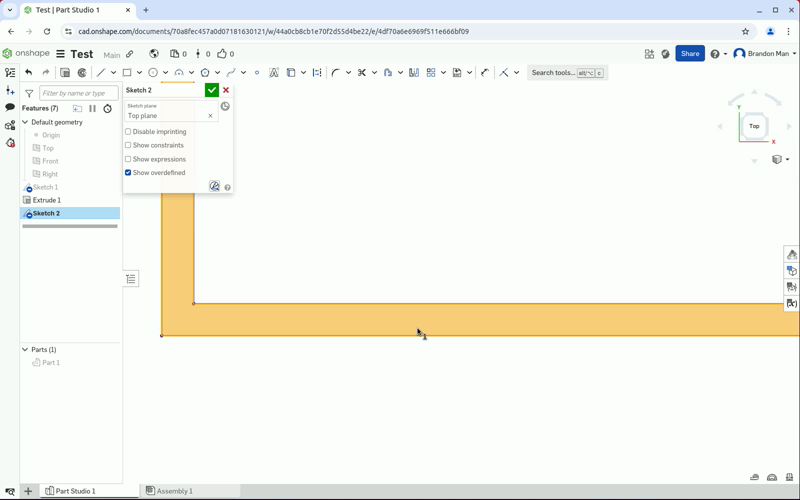
scroll(-6)
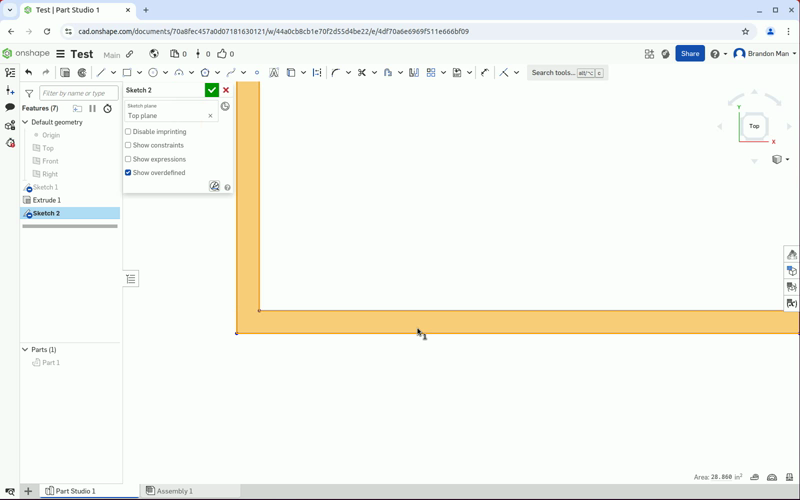
scroll(-6)
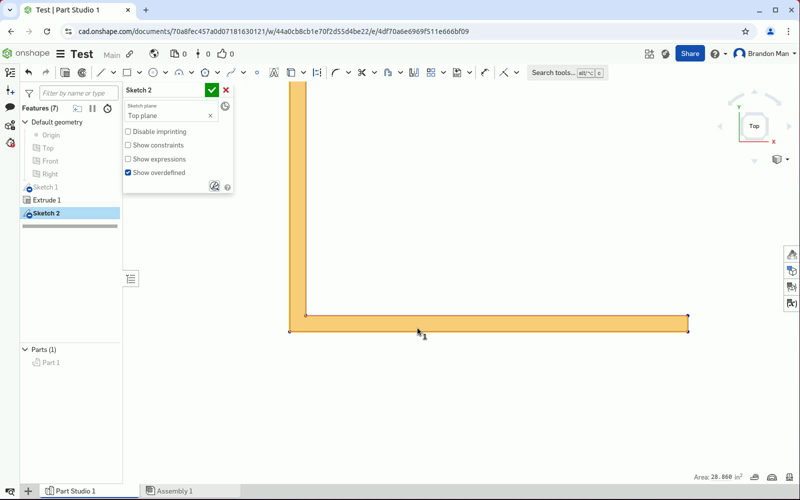
scroll(-6)
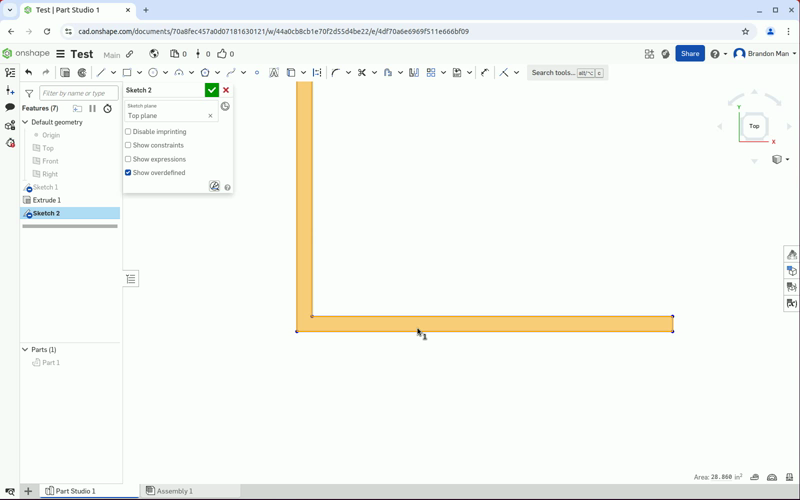
scroll(-6)
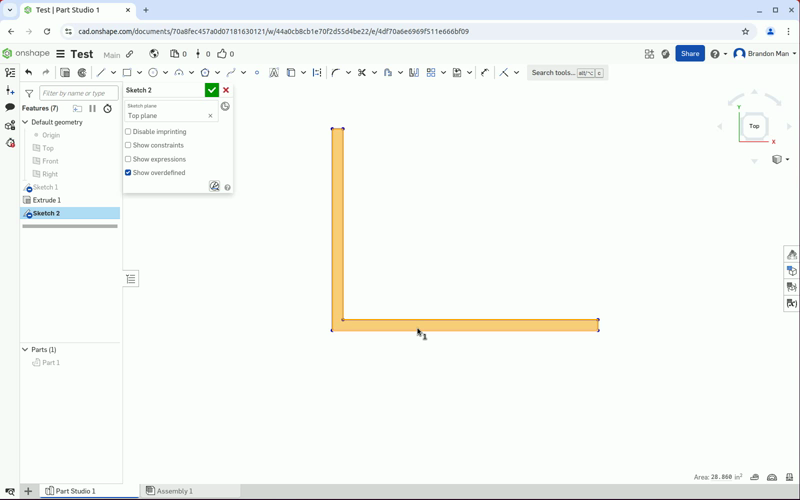
scroll(-6)
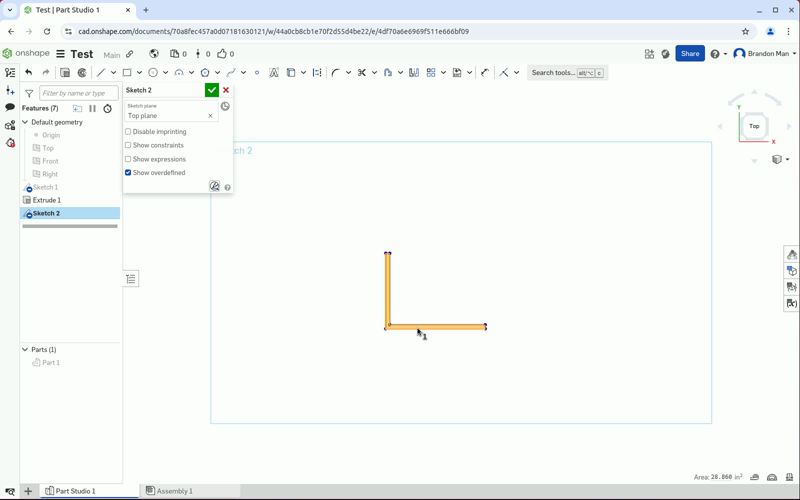
mouse_move(73, 352)
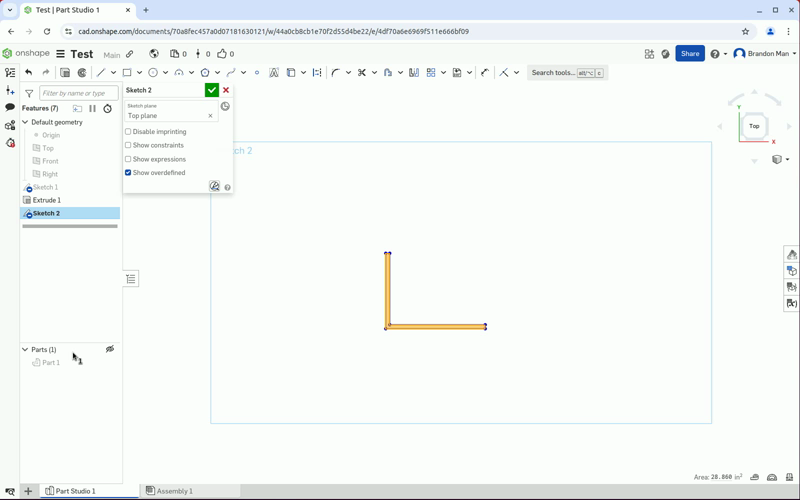
key(shift+y)
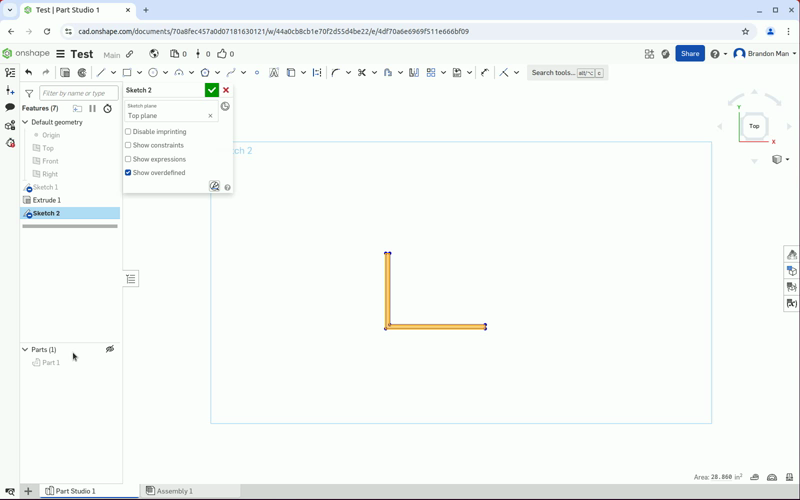
key(shift+e)
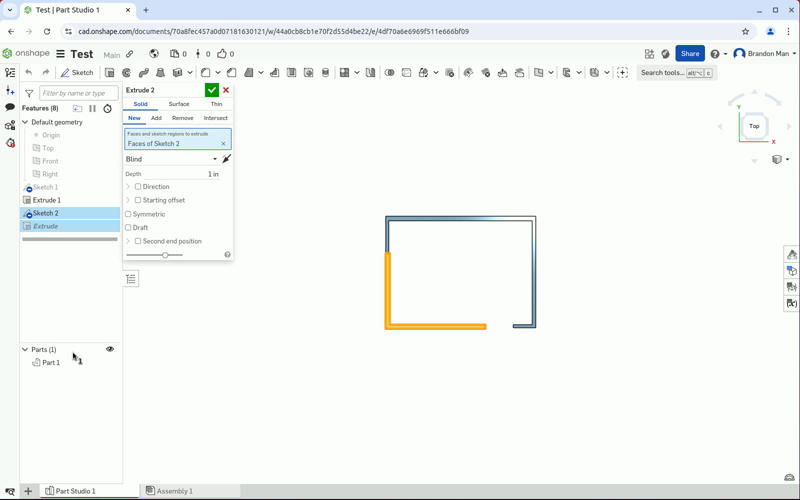
mouse_move(143, 106)
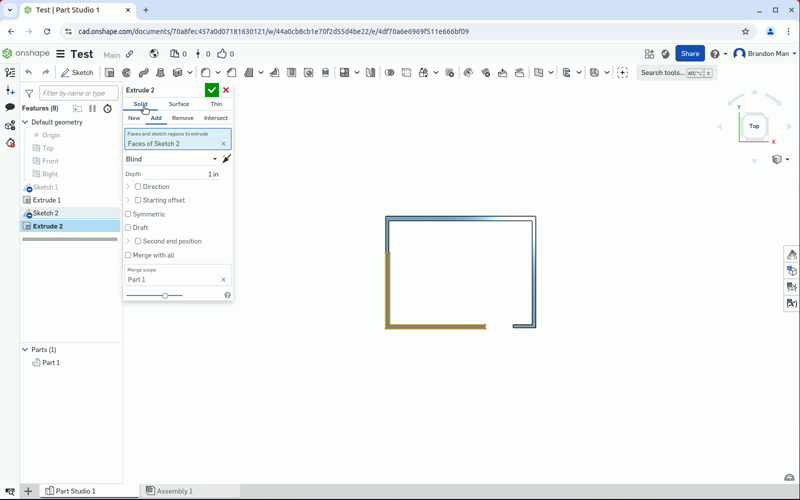
click(143, 106)
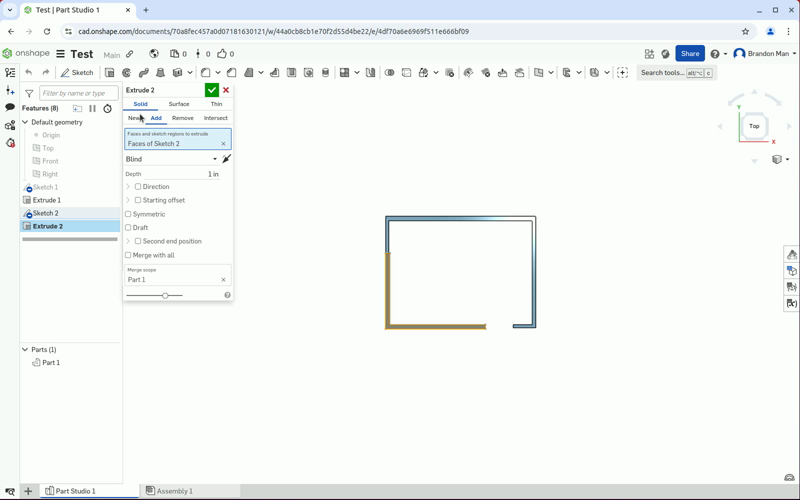
mouse_move(137, 120)
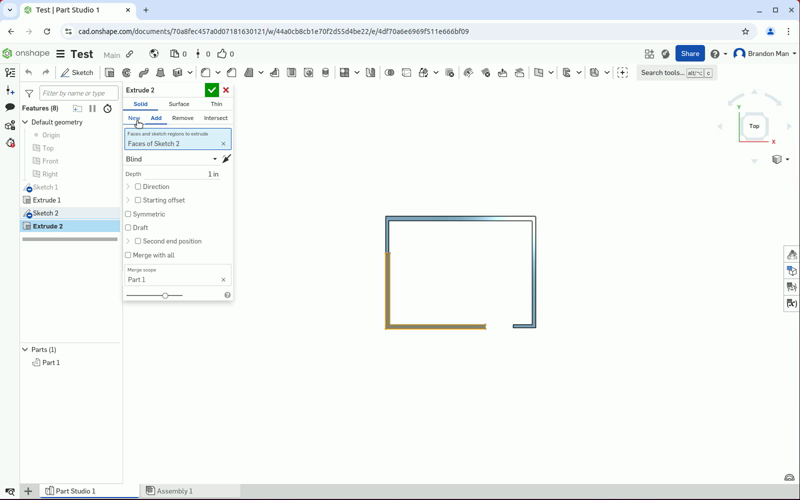
click(137, 120)
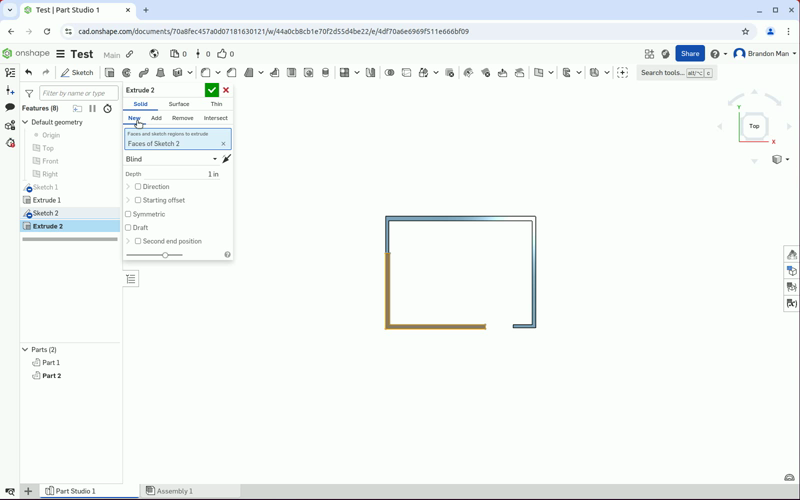
key(tab, 4)
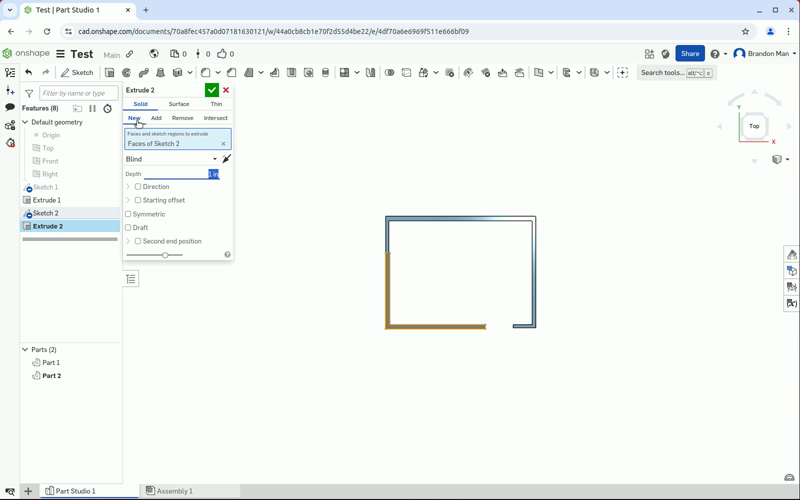
text(23.108)
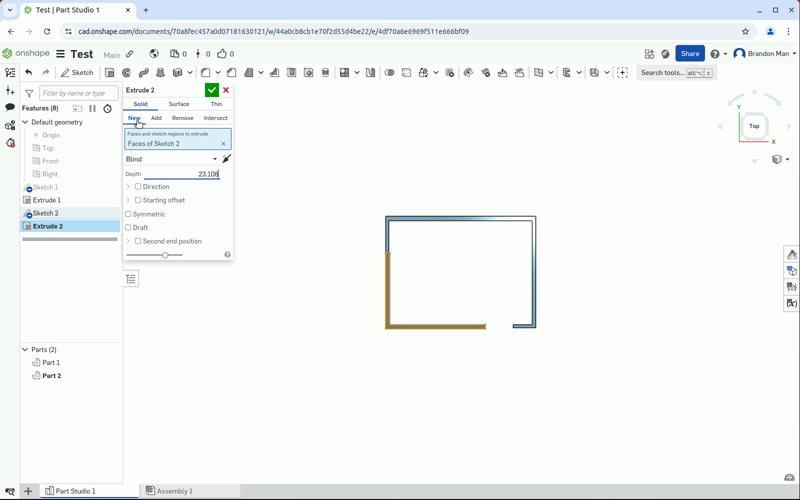
key(enter)
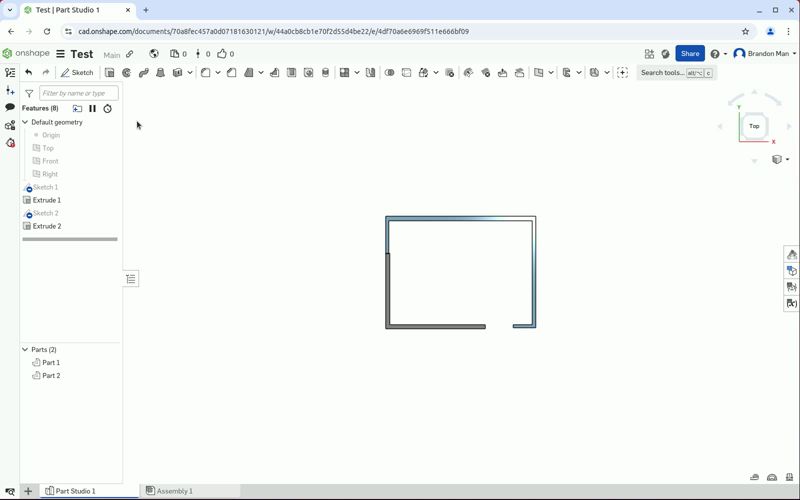
key(shift+h)
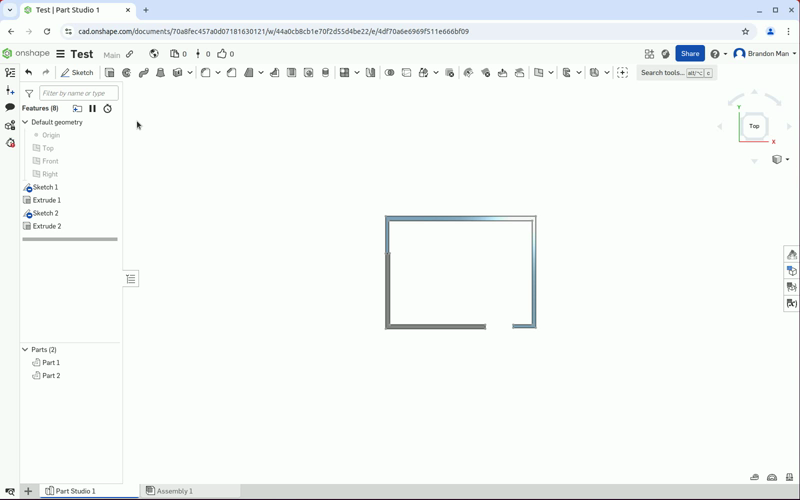
key(shift+h)
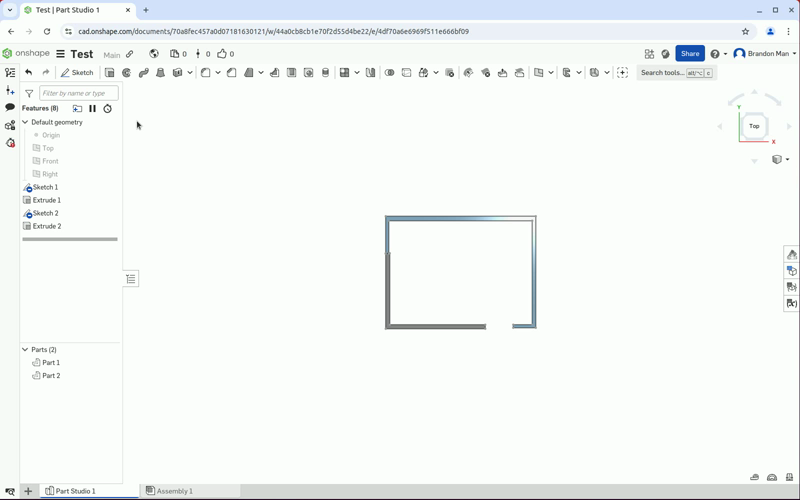
key(shift+7)
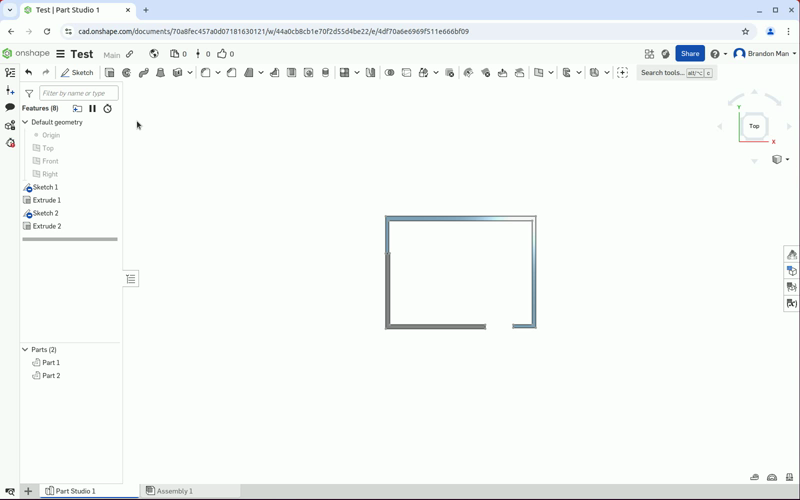
key(up, 3)
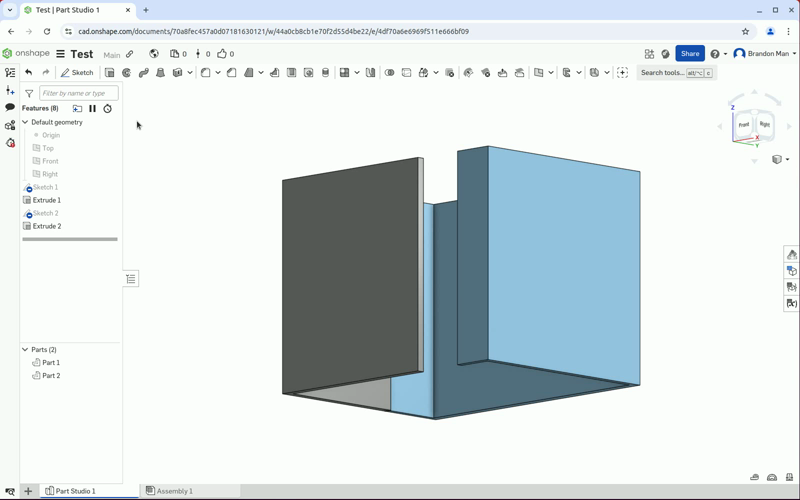
key(left, 3)
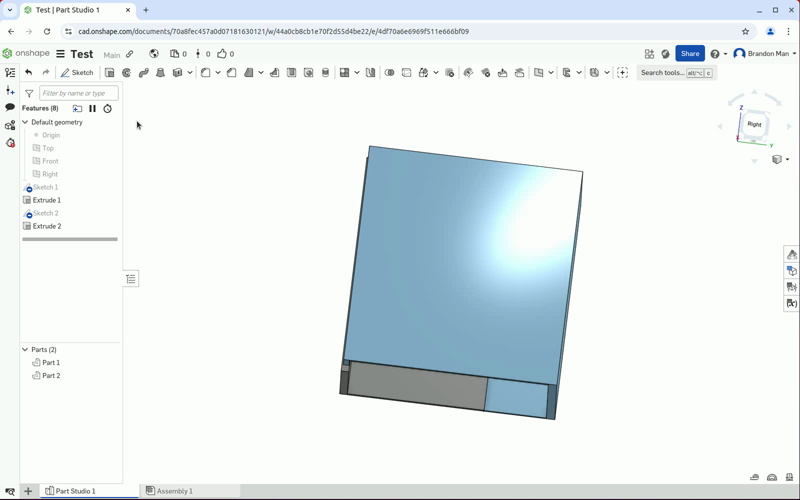
key(right, 3)
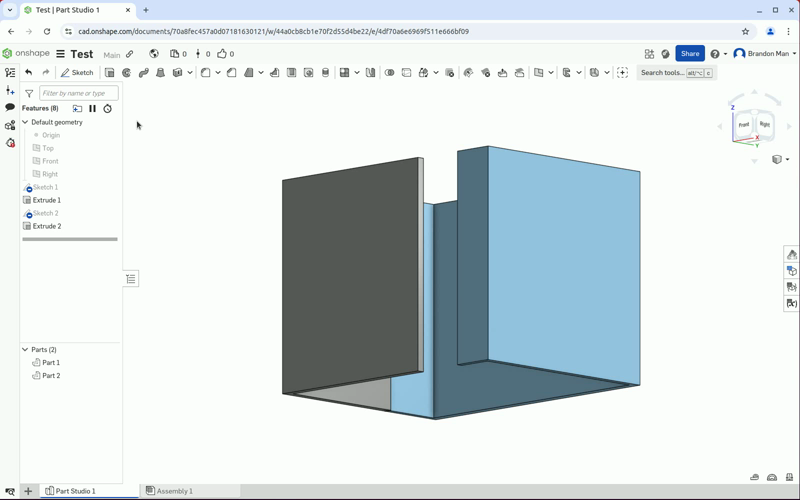
key(down, 3)
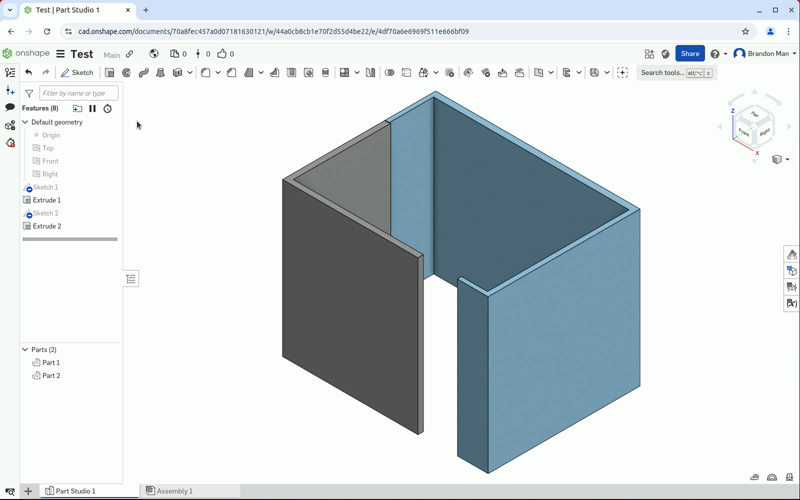
mouse_move(73, 189)
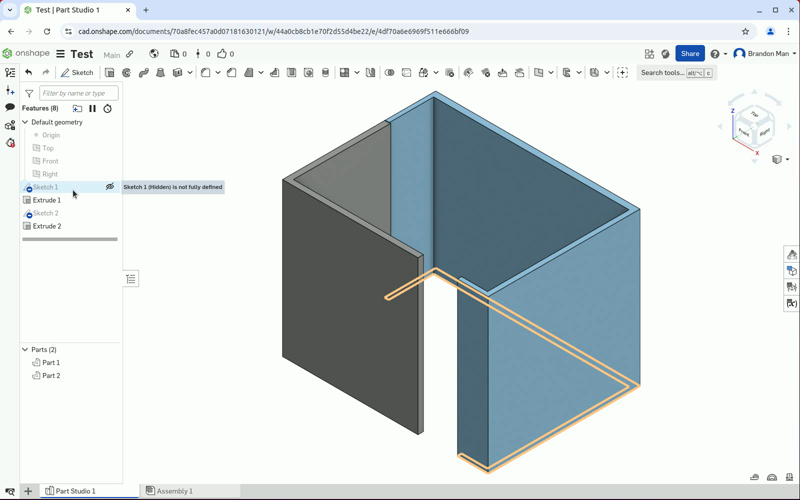
click(73, 189)